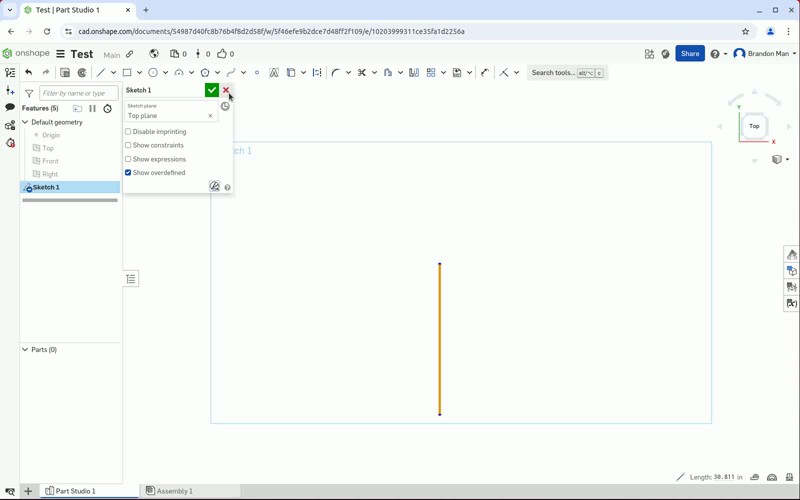
key(shift+h)
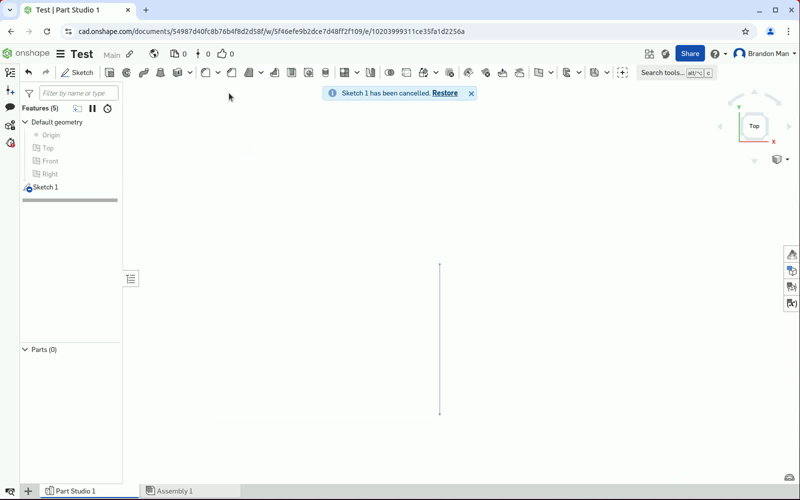
key(shift+s)
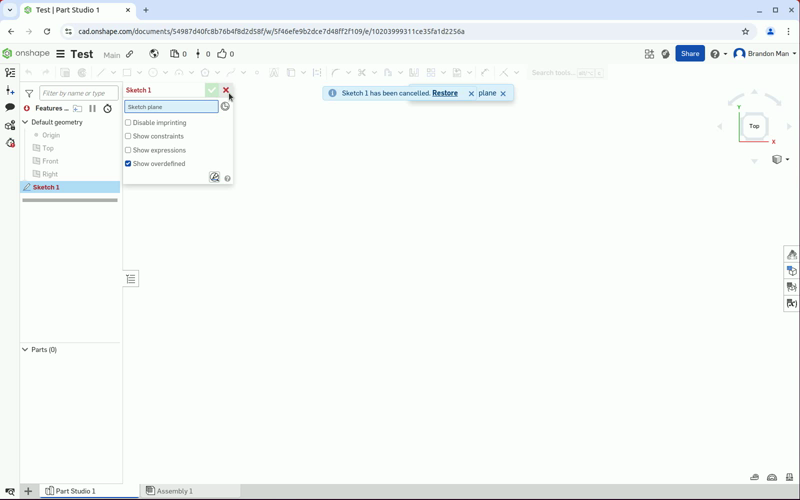
mouse_move(73, 150)
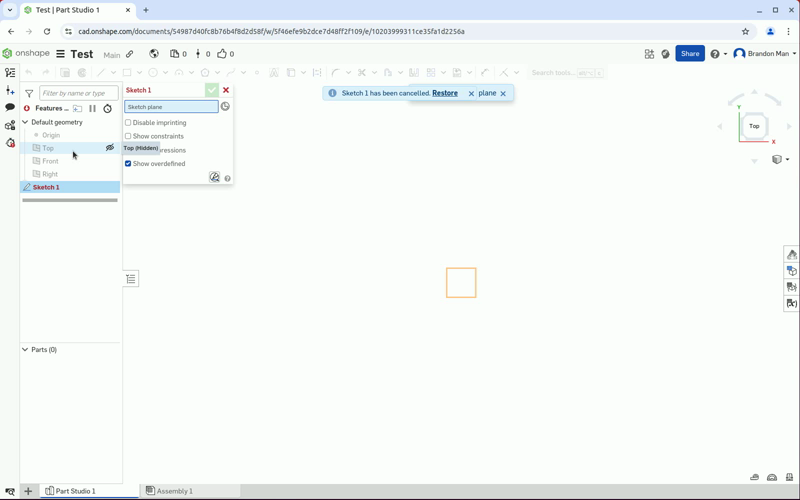
click(73, 150)
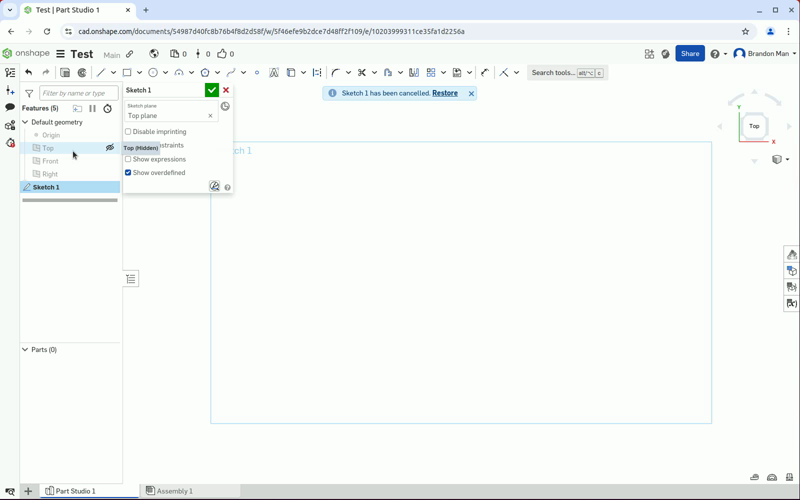
mouse_move(73, 352)
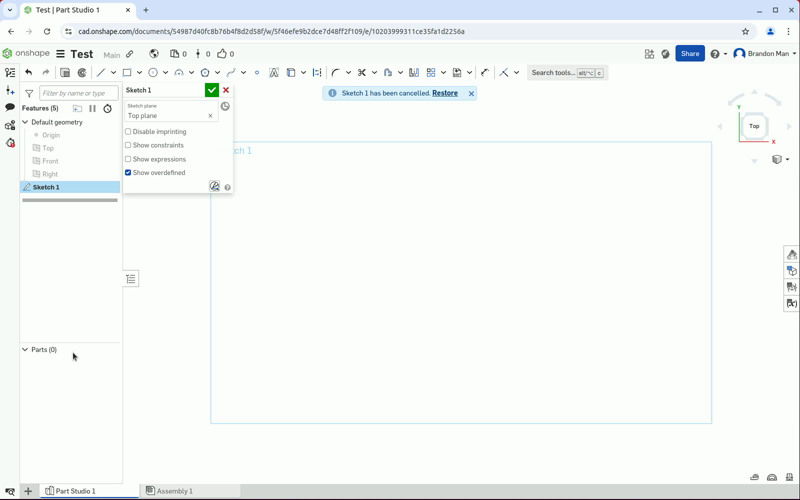
key(y)
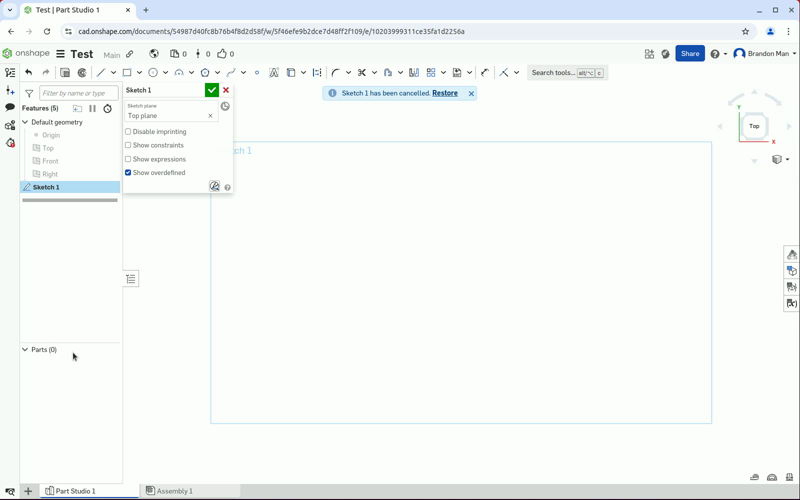
key(l)
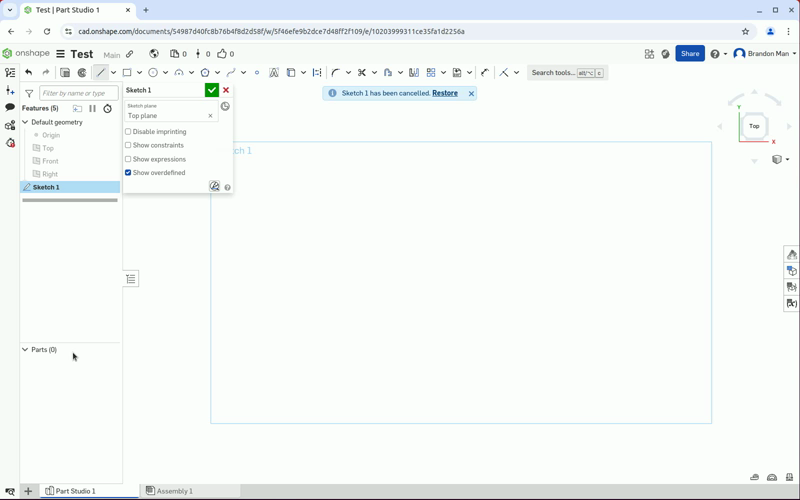
key_down(shift)
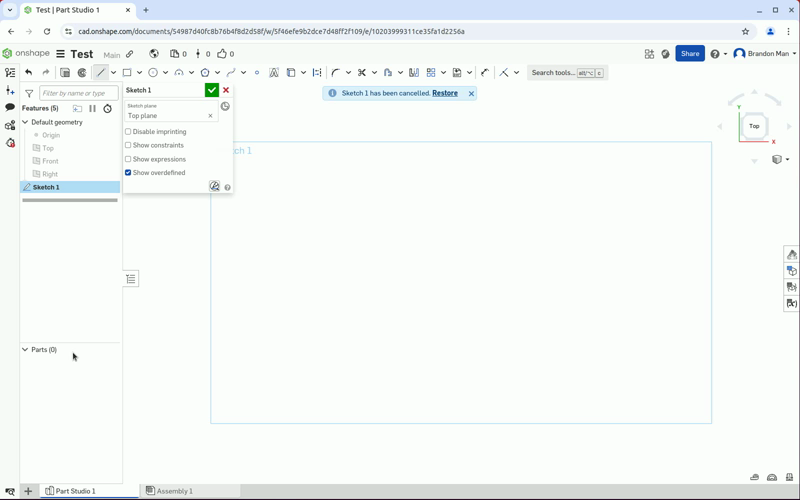
mouse_move(438, 305)
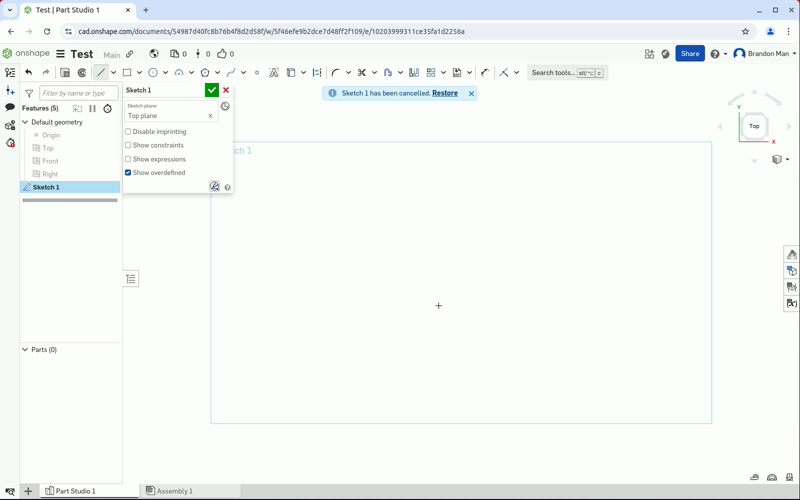
click(438, 305)
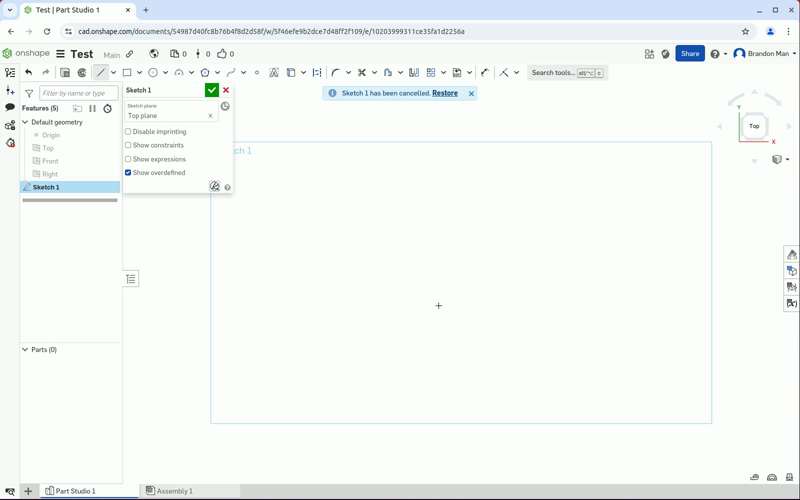
key_up(shift)
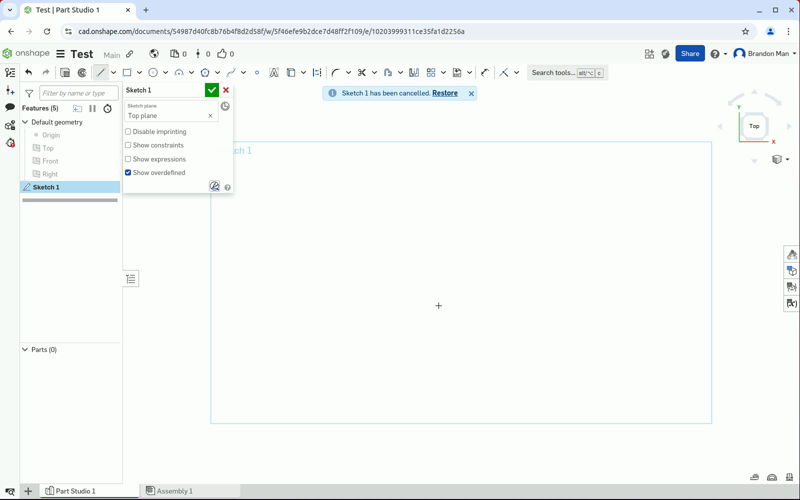
key_down(shift)
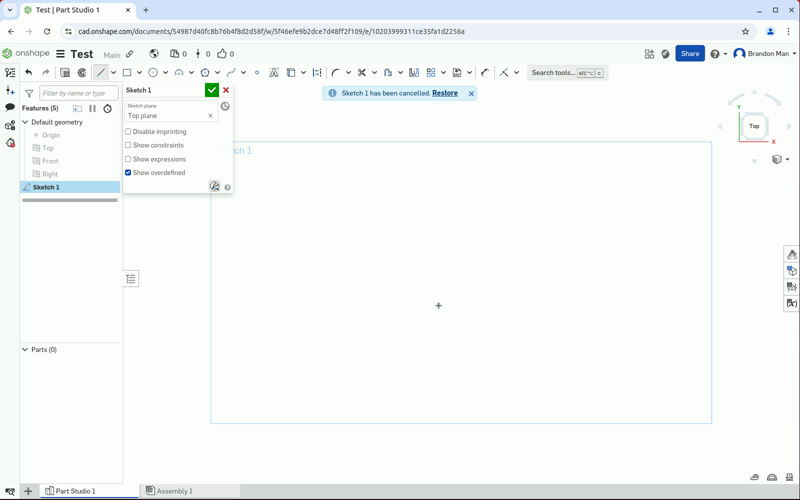
mouse_move(468, 305)
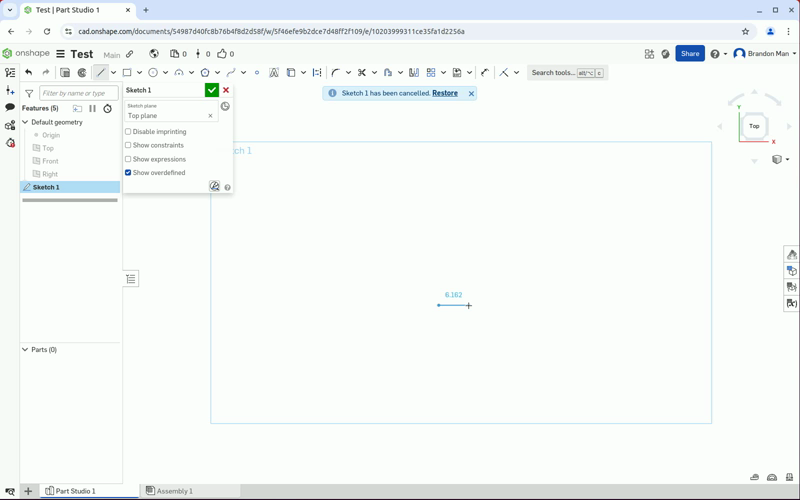
mouse_move(483, 305)
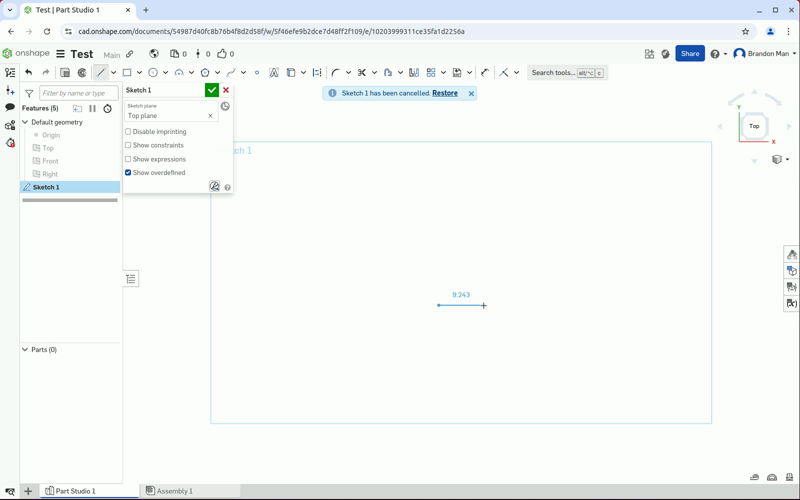
click(483, 305)
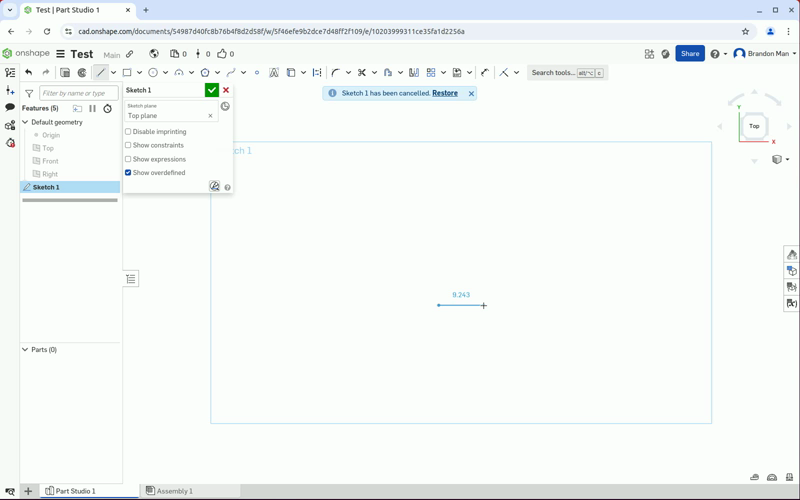
key_up(shift)
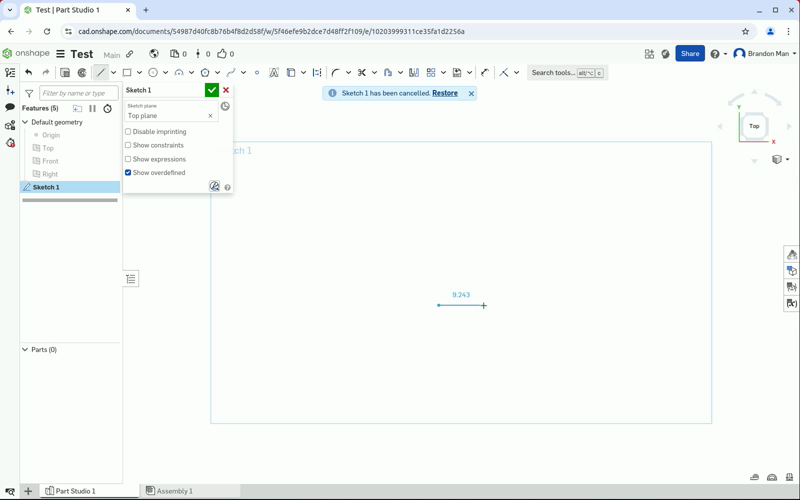
key_down(shift)
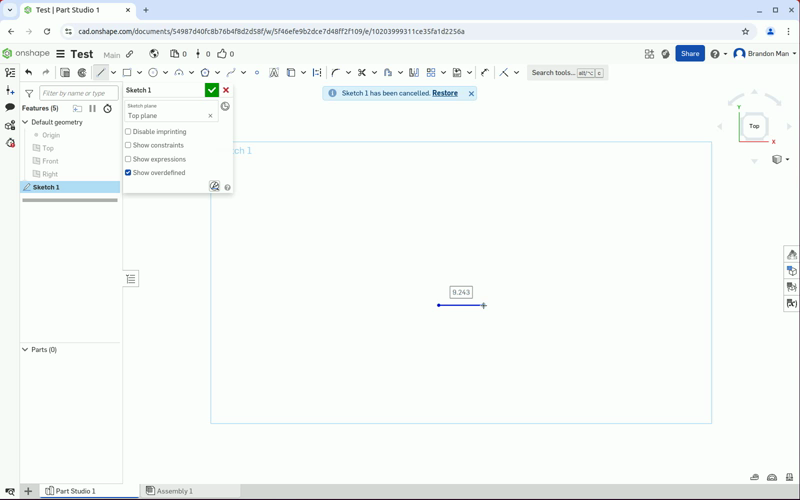
mouse_move(513, 305)
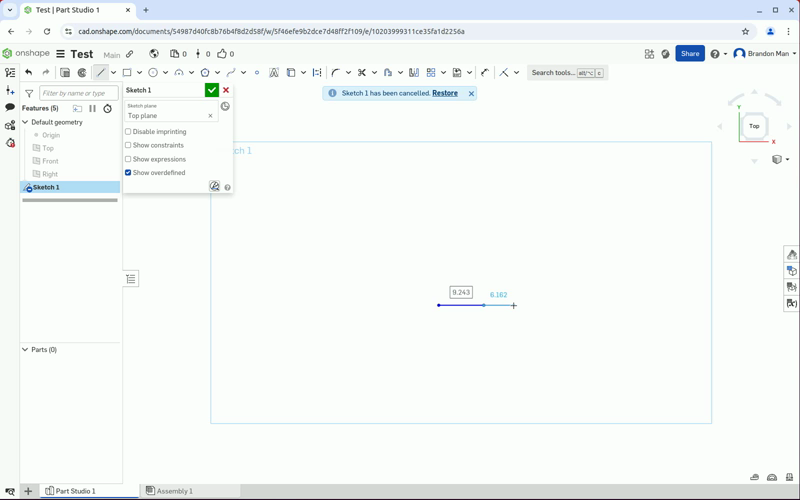
mouse_move(483, 259)
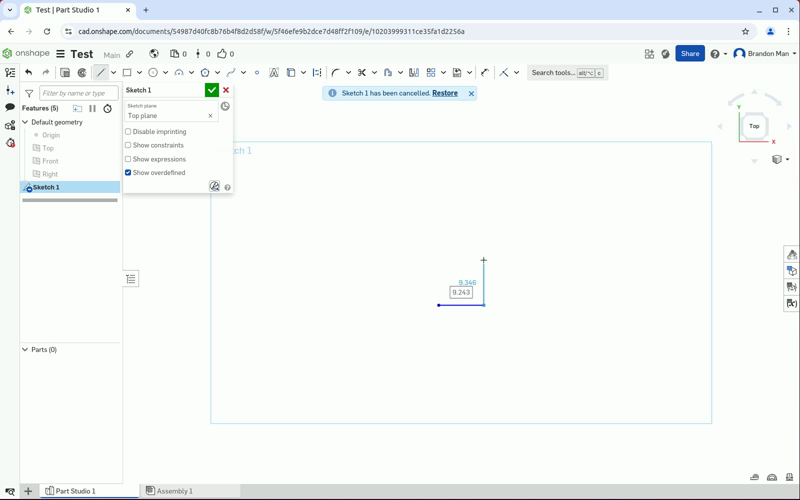
click(483, 259)
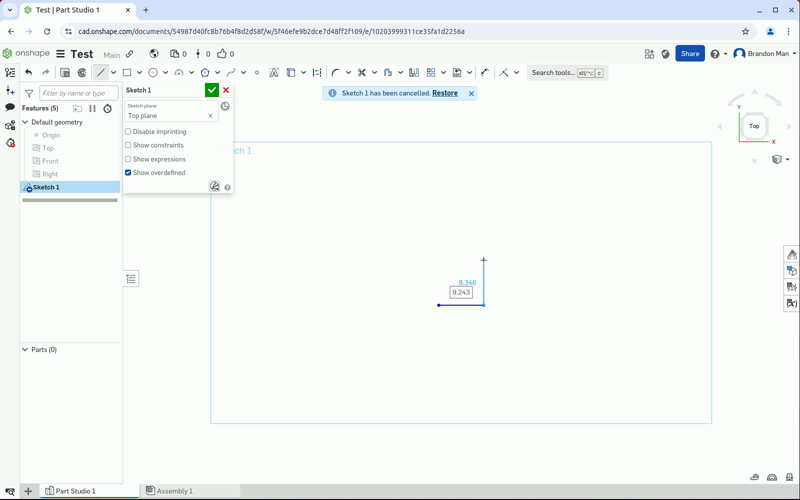
key_up(shift)
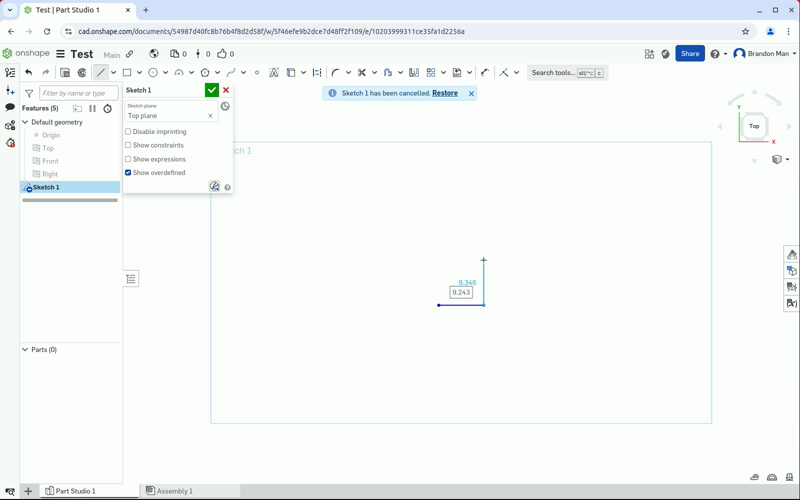
key_down(shift)
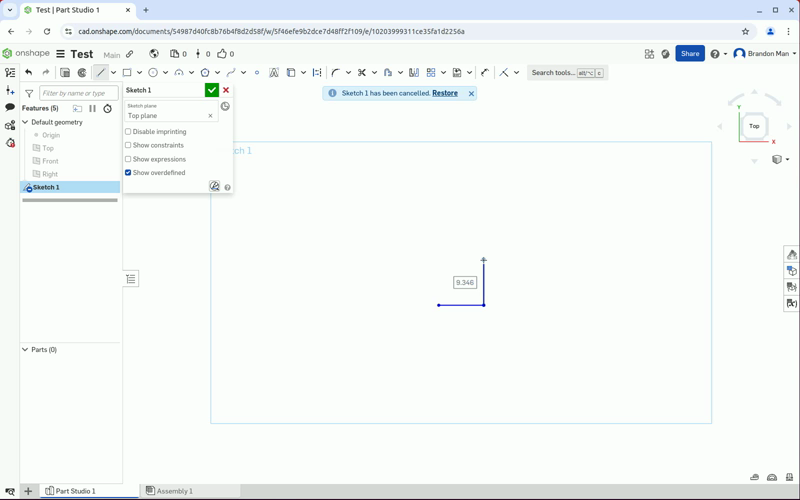
mouse_move(513, 259)
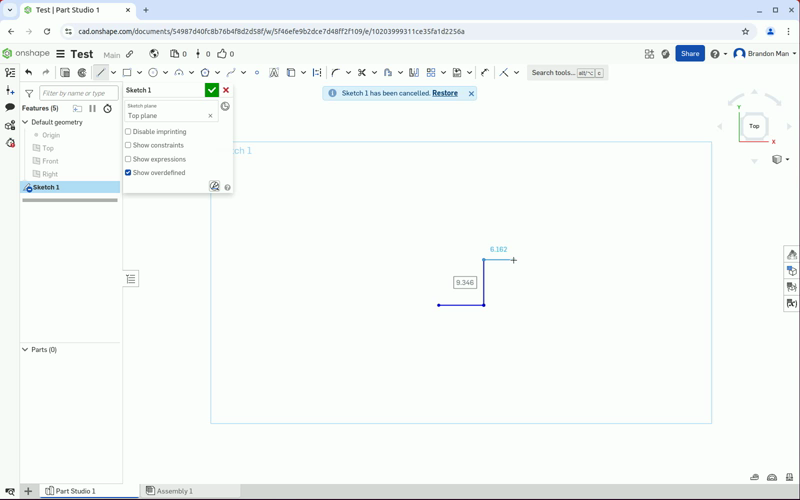
mouse_move(438, 259)
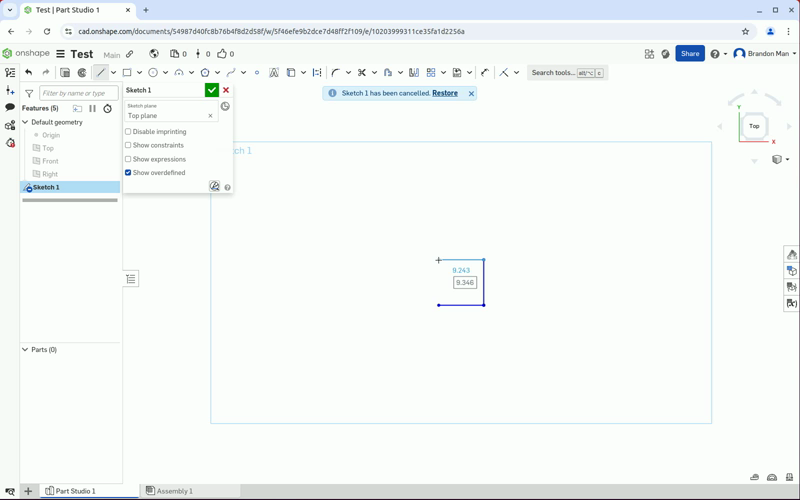
click(438, 259)
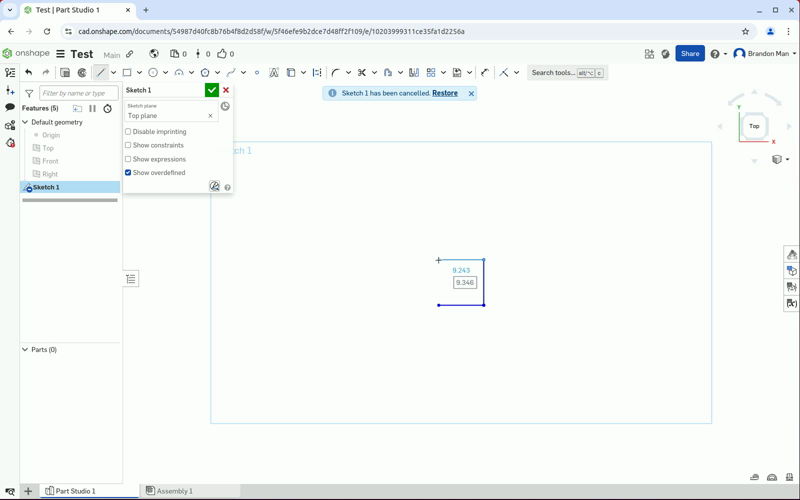
key_up(shift)
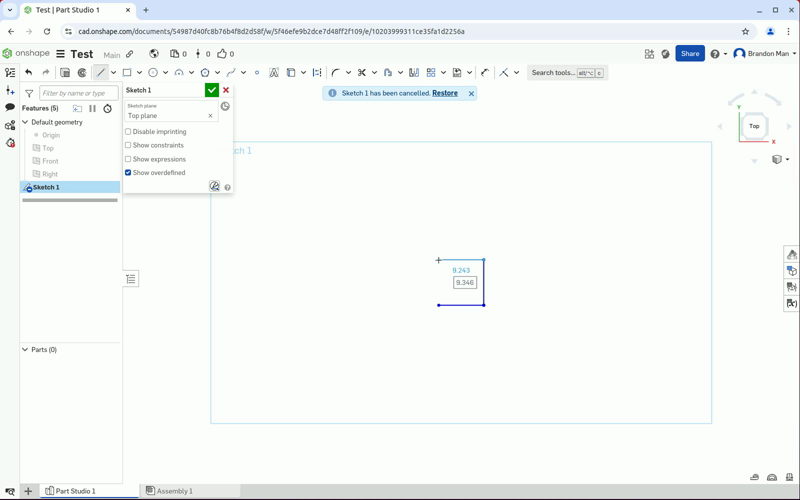
mouse_move(468, 259)
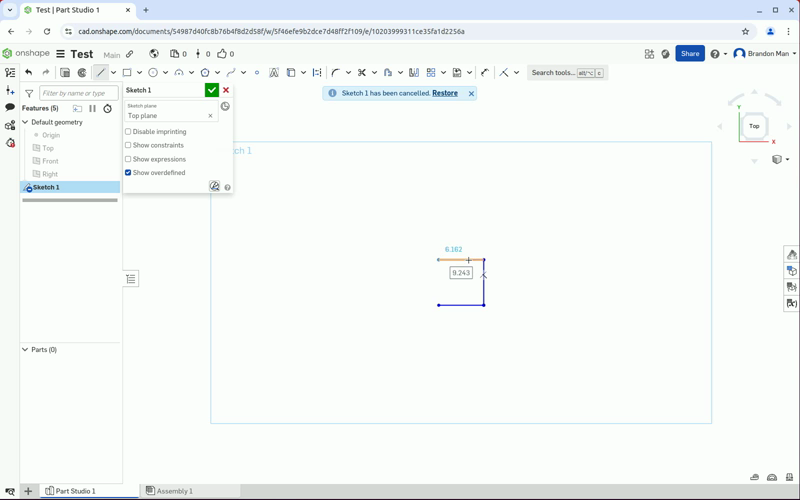
key_down(shift)
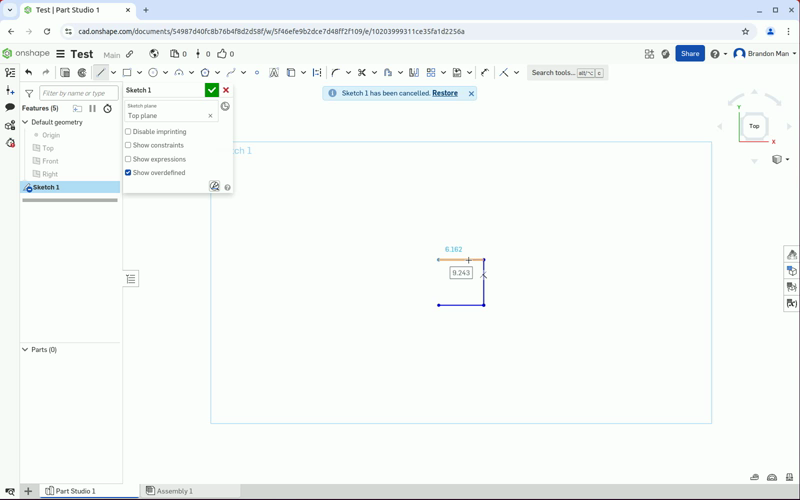
mouse_move(438, 305)
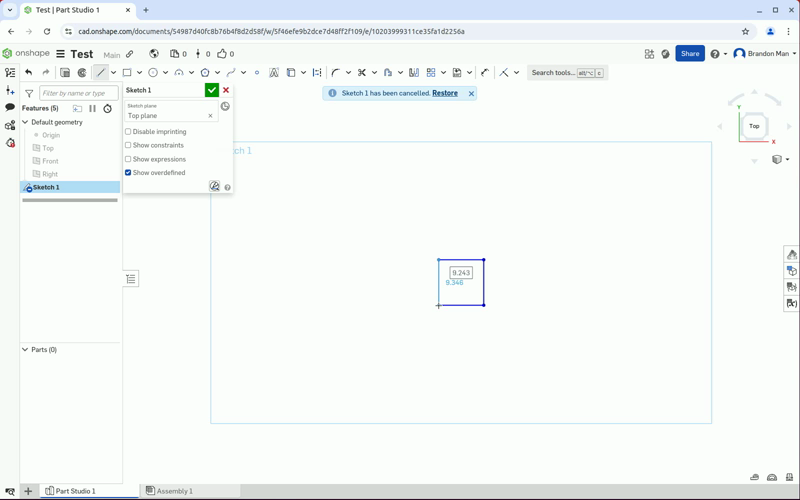
key_up(shift)
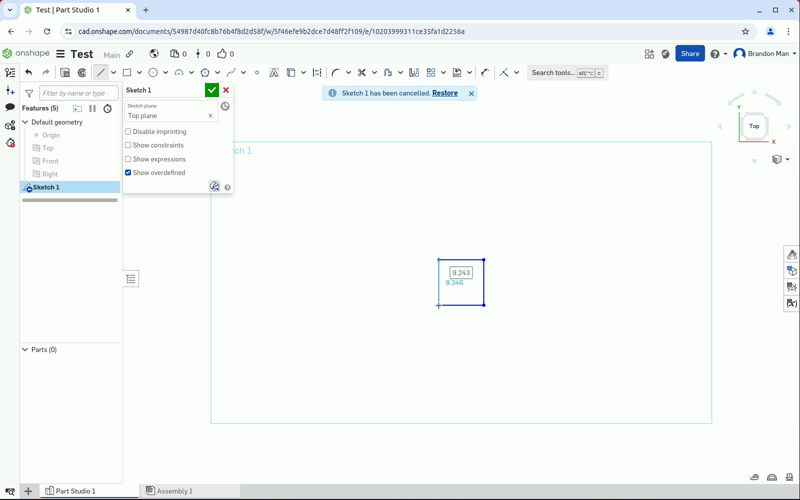
click(438, 305)
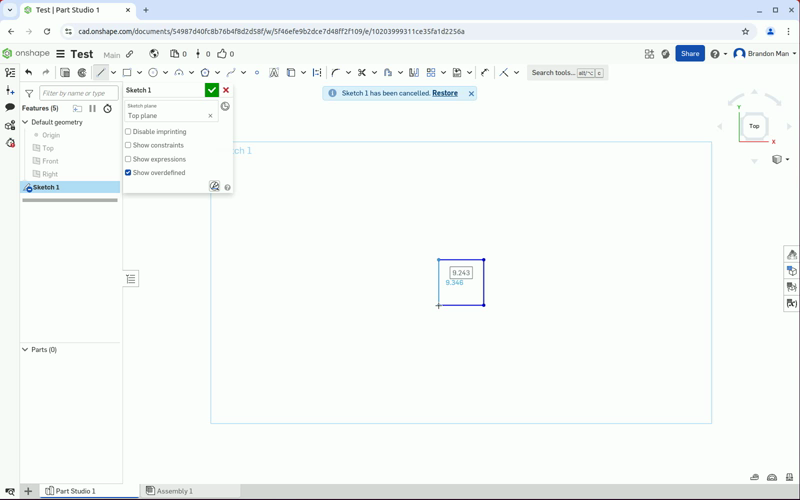
key(esc)
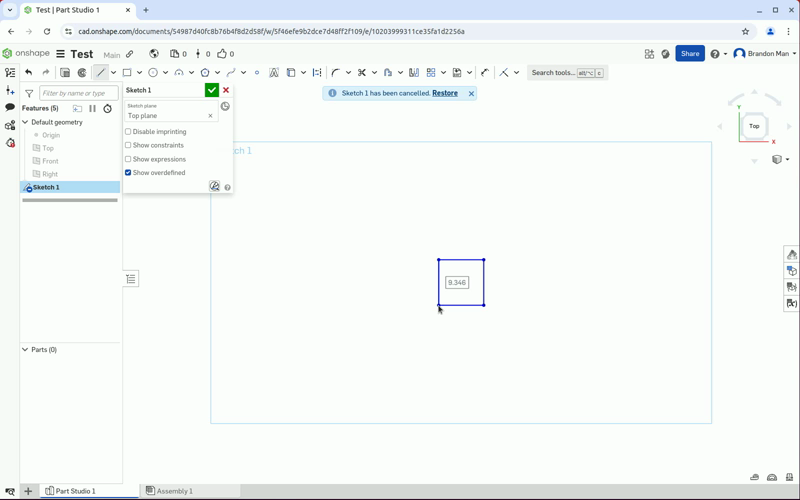
key(l)
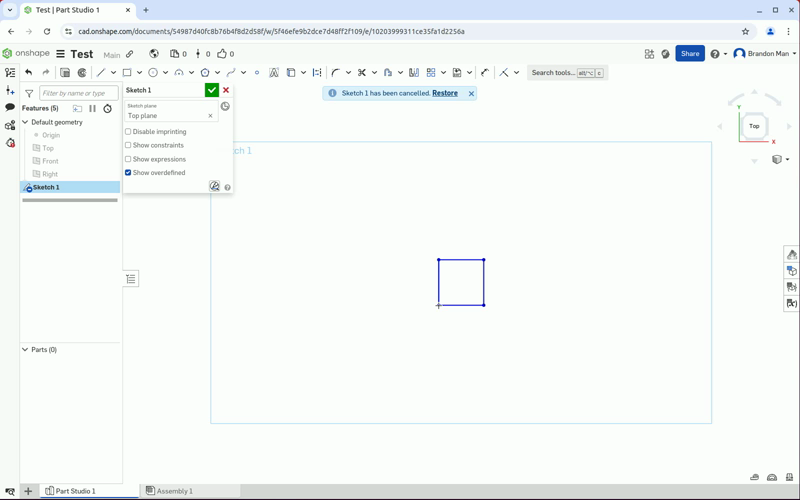
key_down(shift)
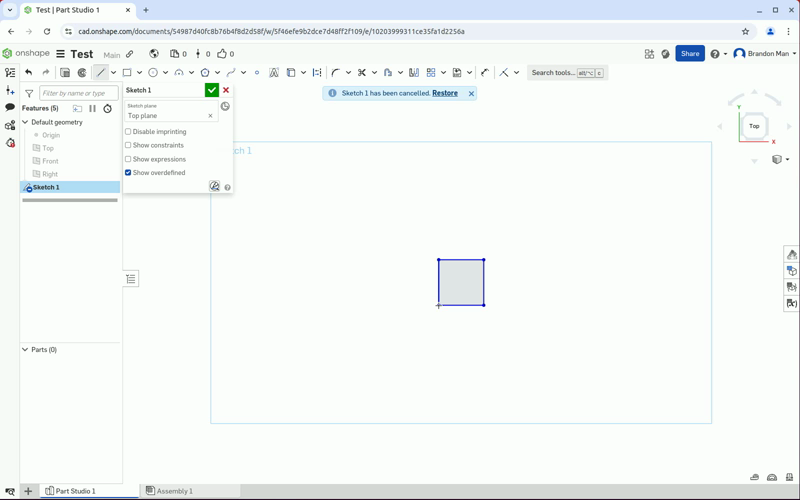
mouse_move(440, 303)
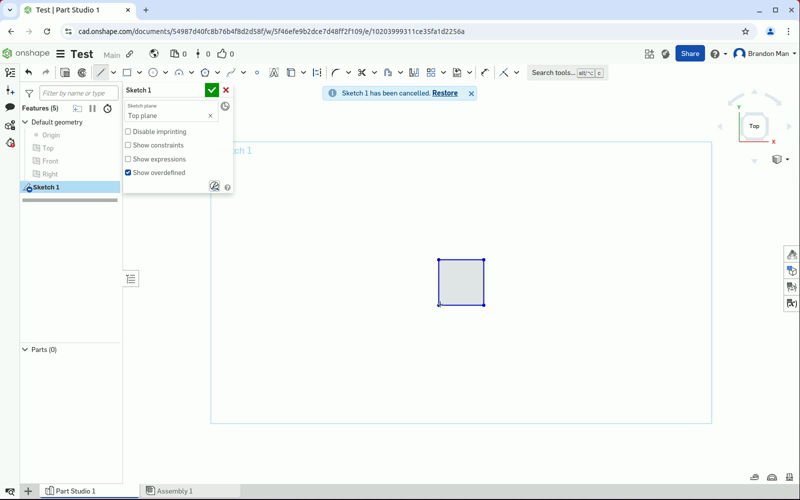
scroll(6)
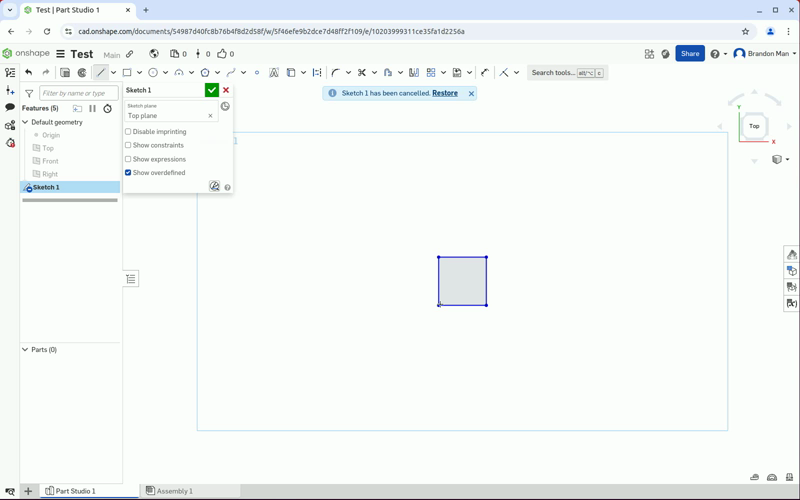
scroll(6)
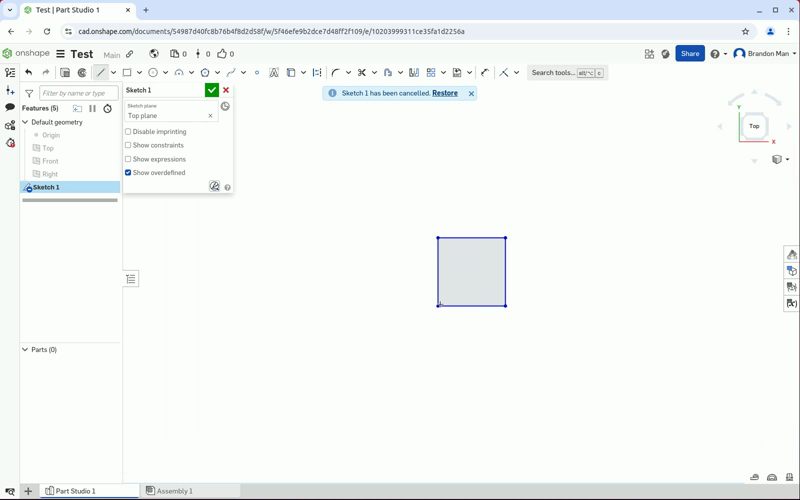
scroll(6)
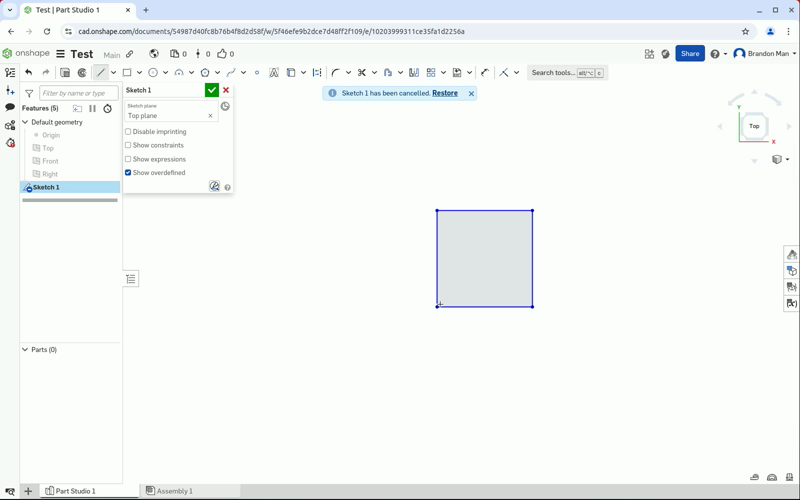
scroll(6)
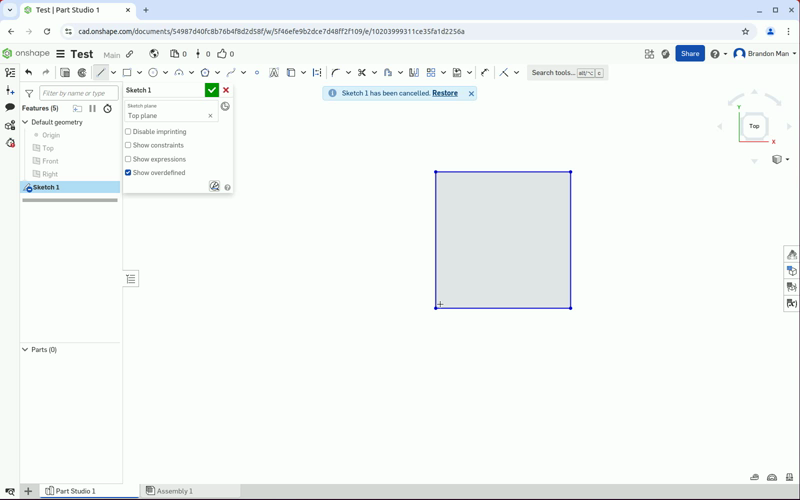
scroll(6)
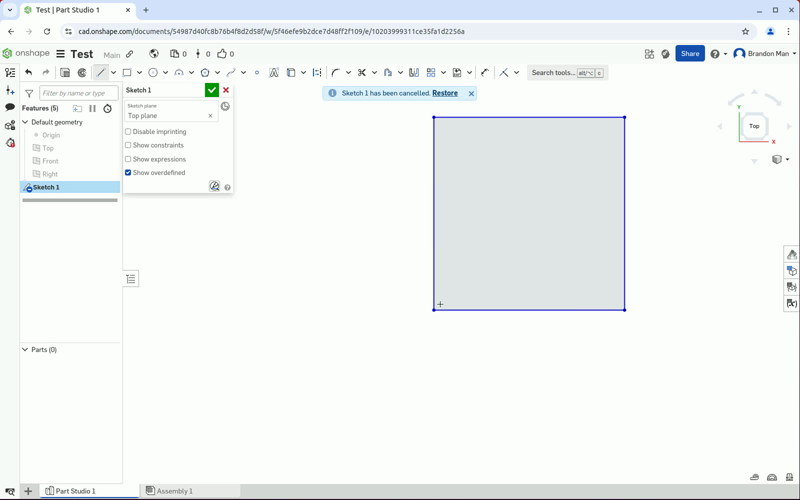
scroll(6)
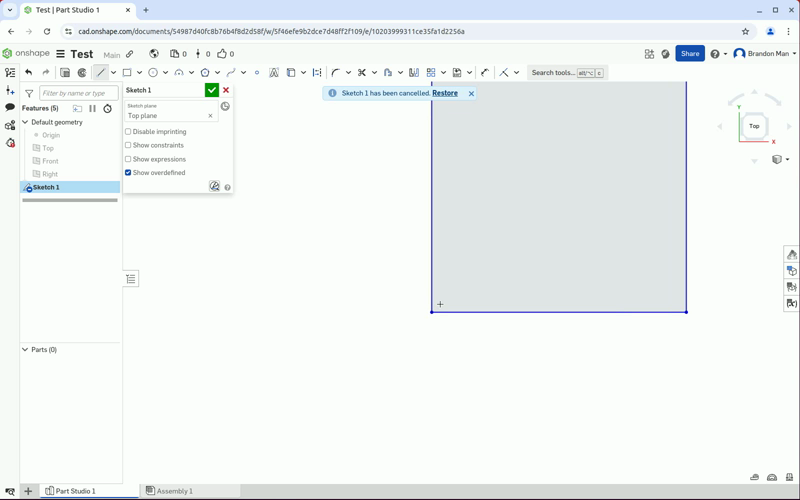
scroll(6)
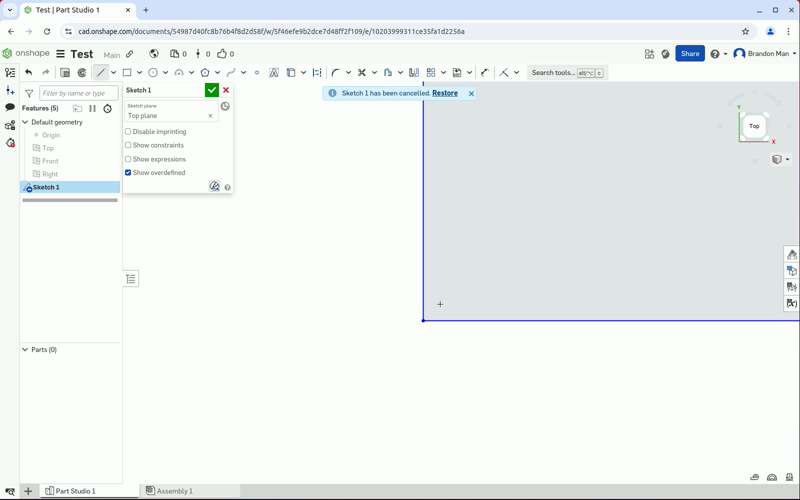
click(440, 303)
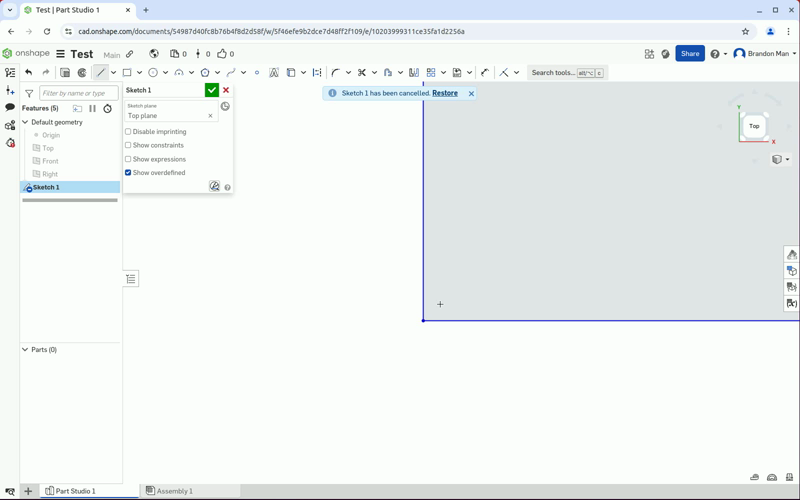
scroll(-6)
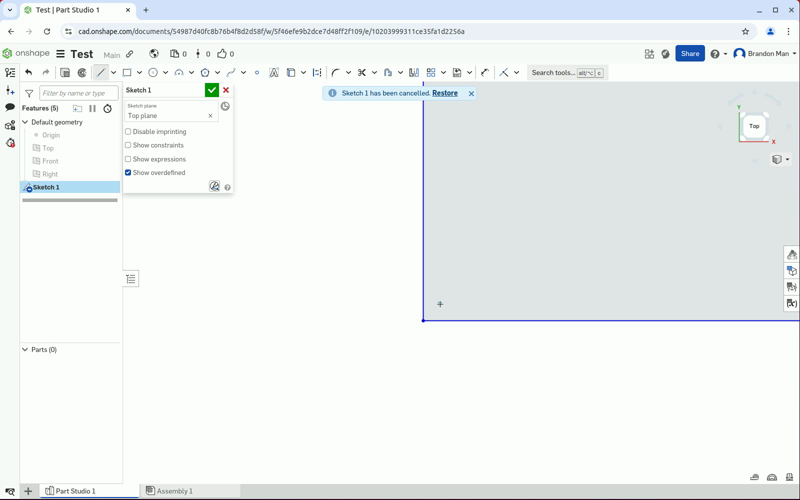
scroll(-6)
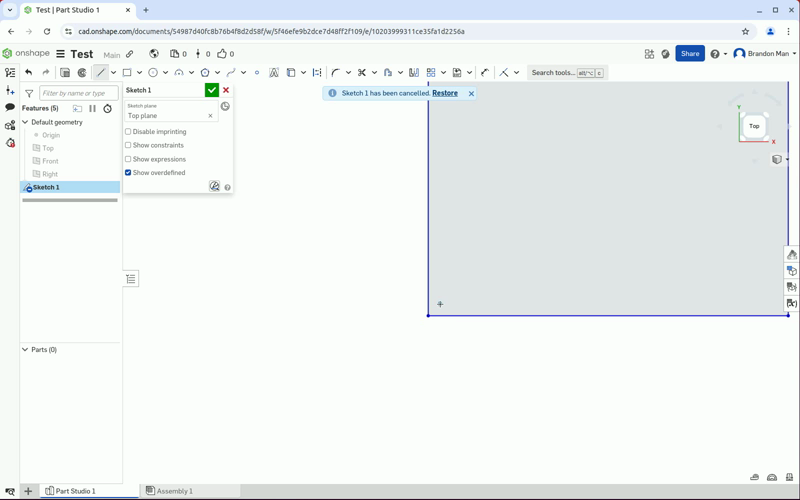
scroll(-6)
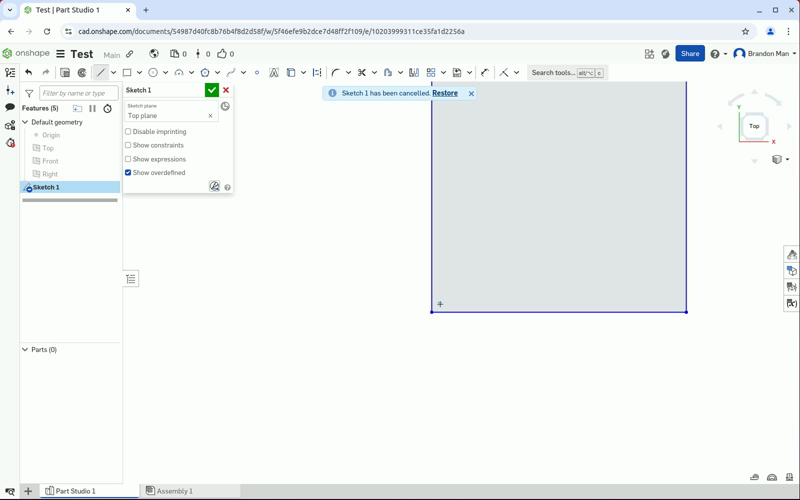
scroll(-6)
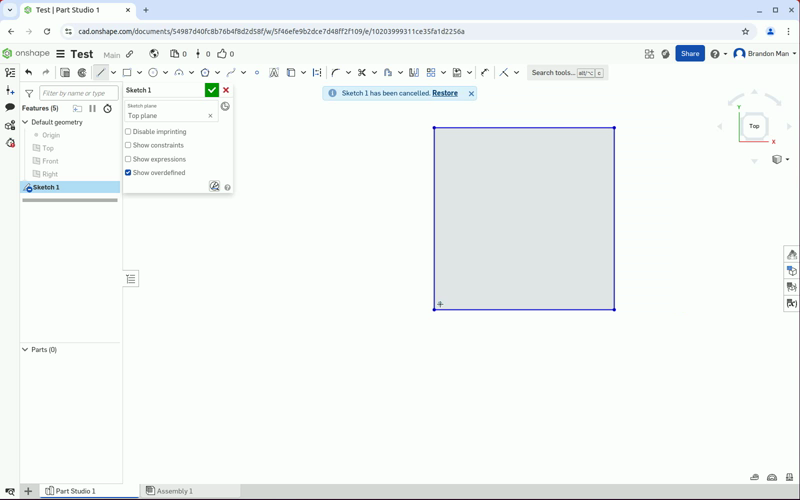
scroll(-6)
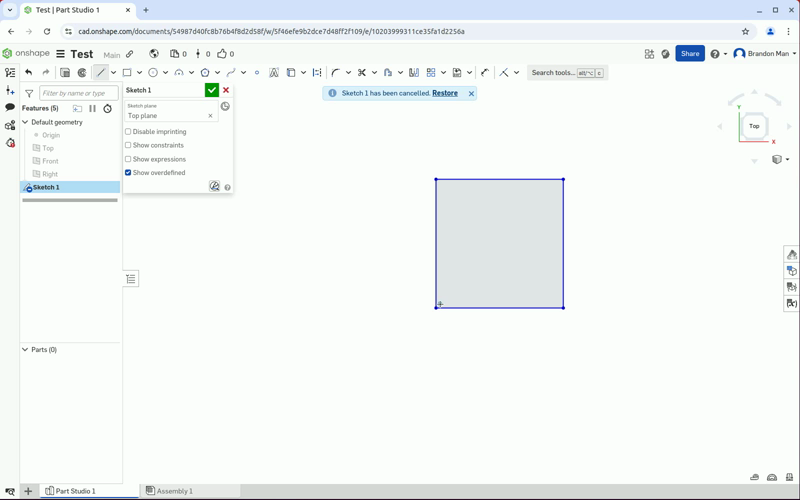
scroll(-6)
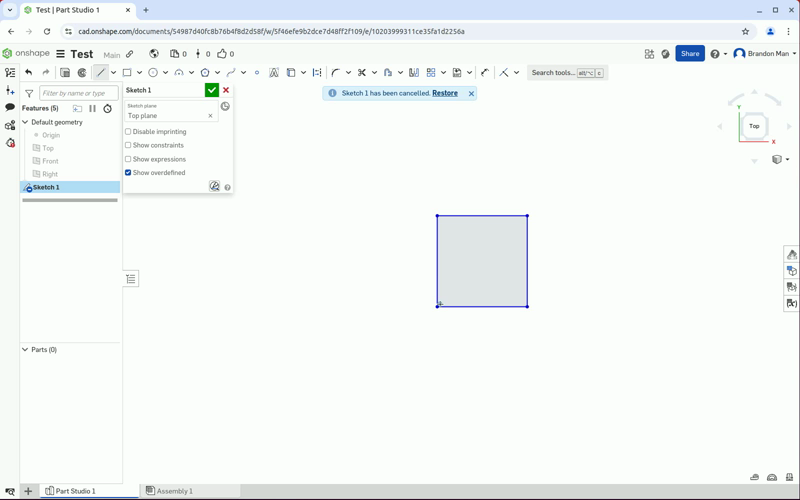
scroll(-6)
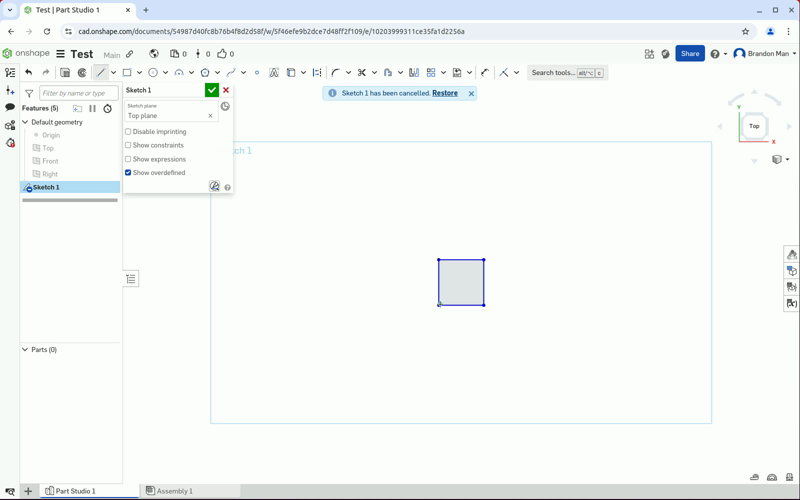
key_up(shift)
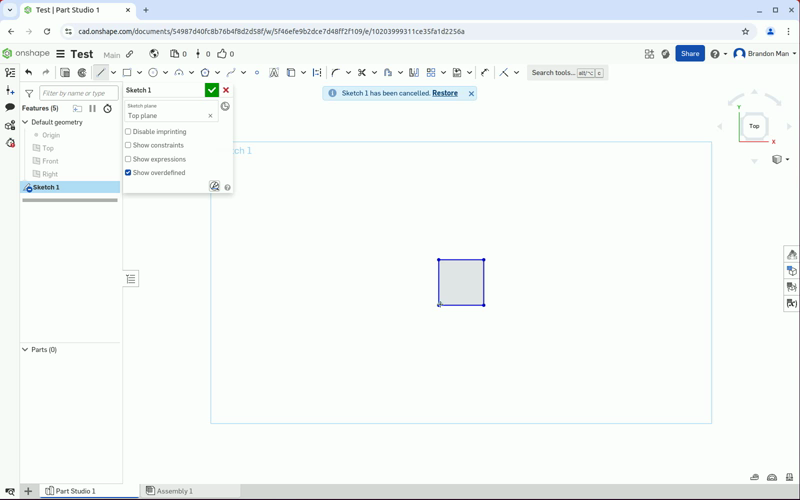
key_down(shift)
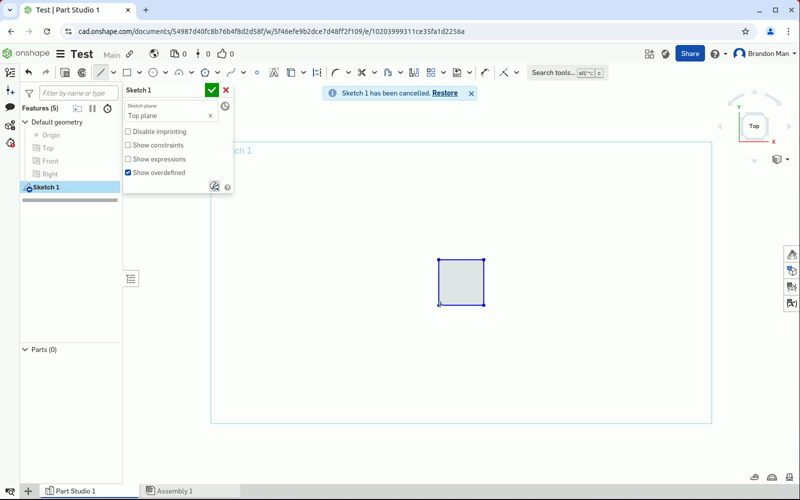
mouse_move(470, 303)
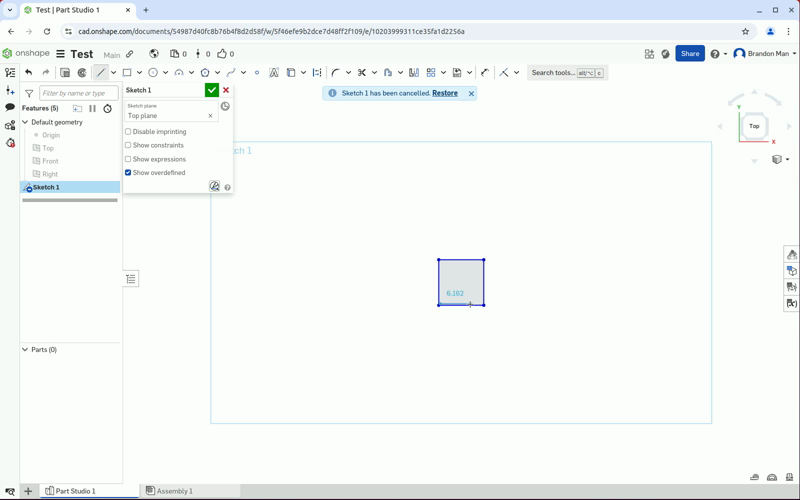
mouse_move(482, 303)
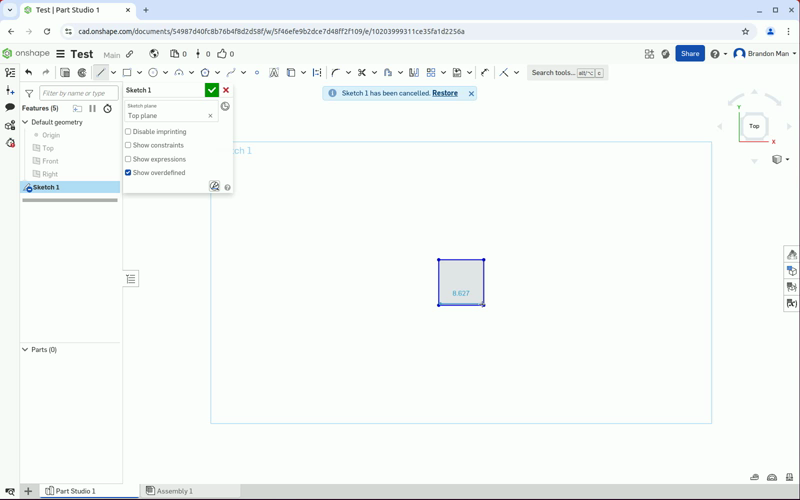
scroll(6)
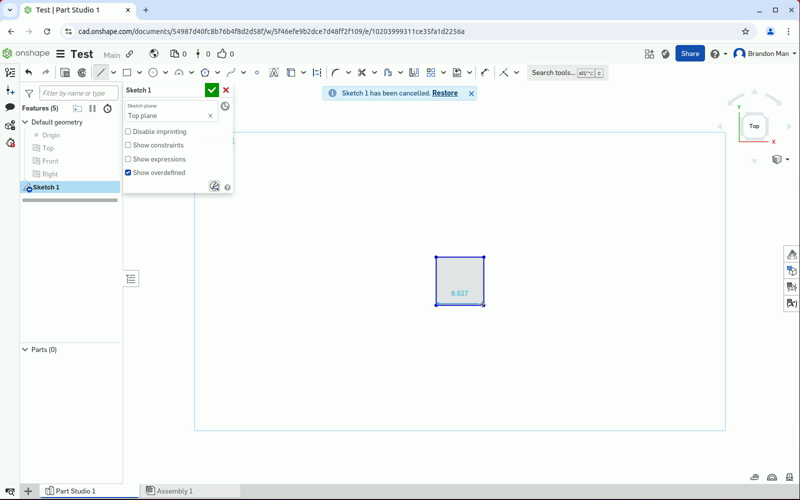
scroll(6)
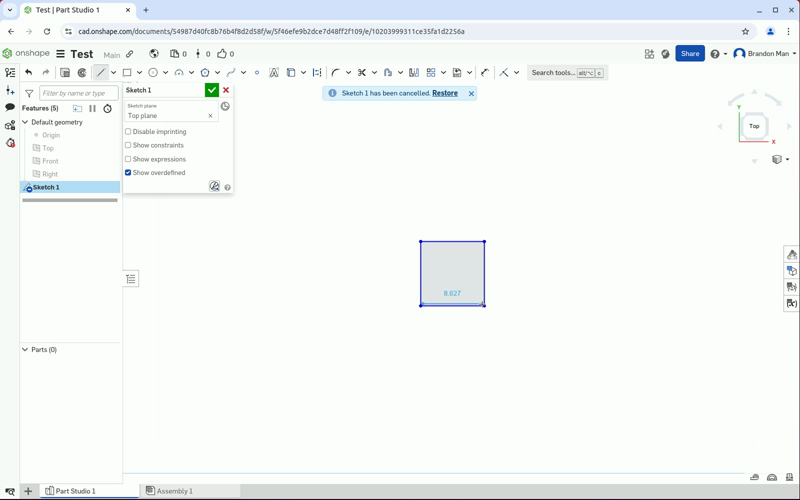
scroll(6)
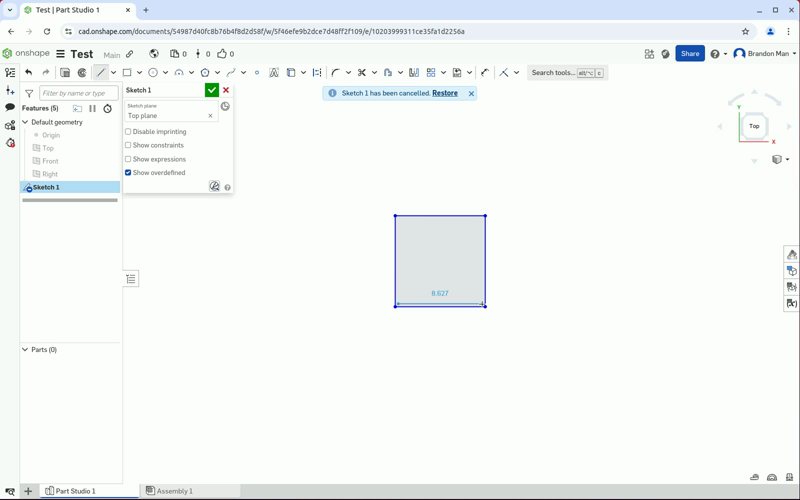
scroll(6)
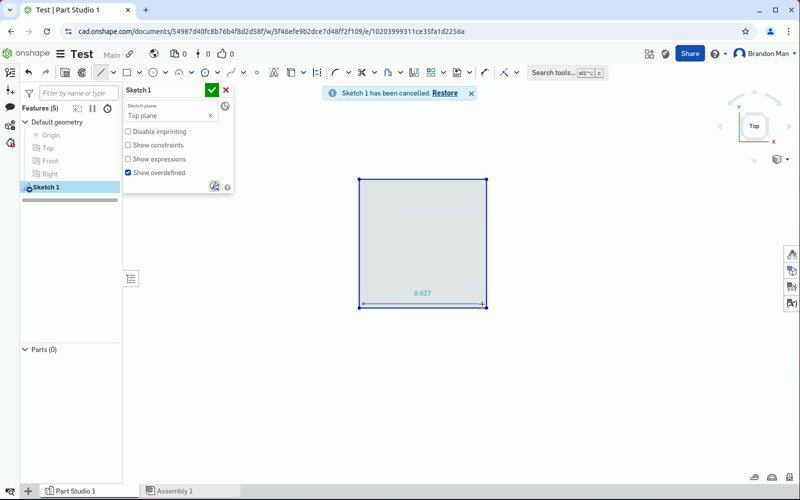
scroll(6)
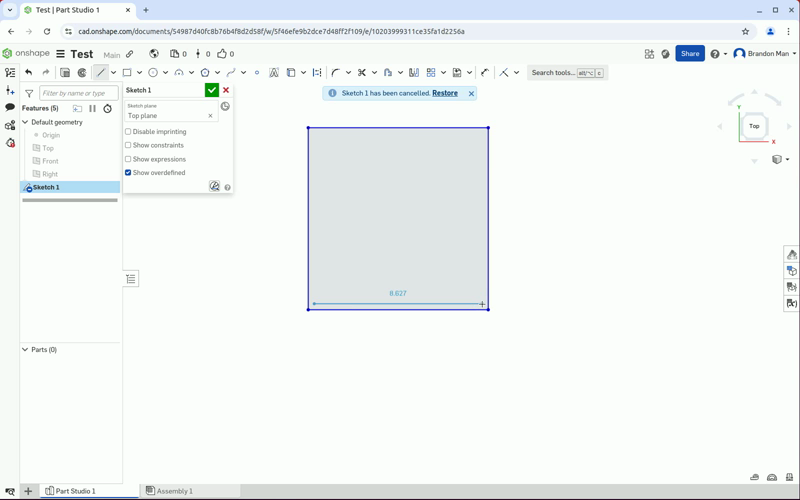
scroll(6)
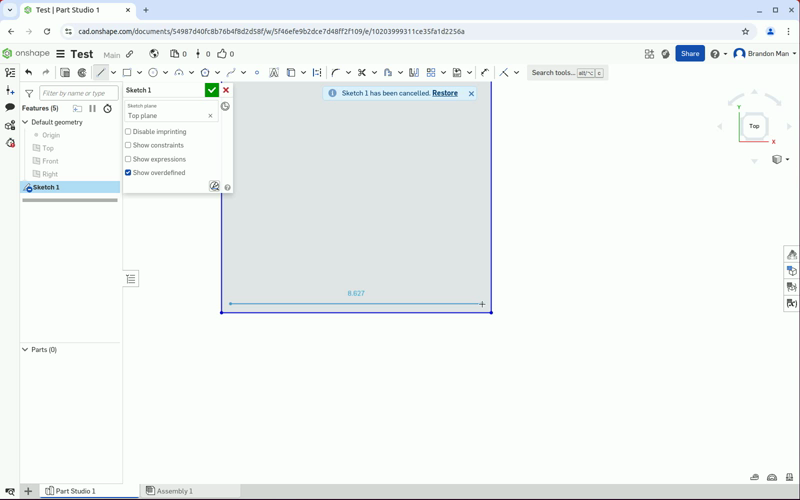
scroll(6)
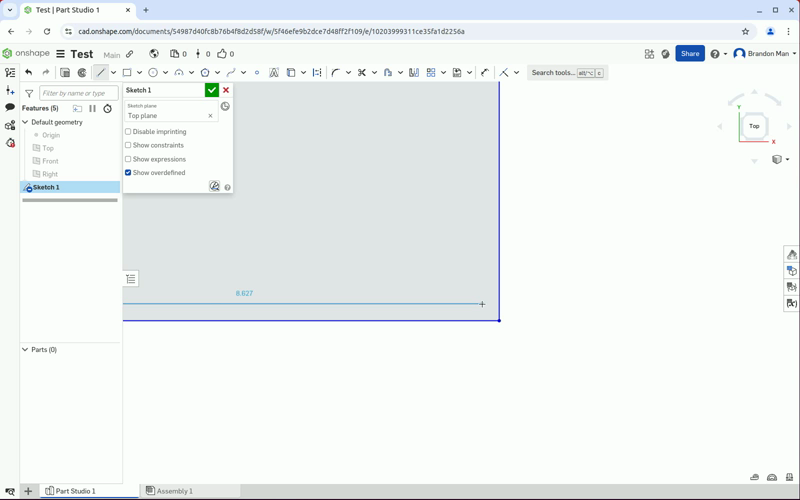
click(482, 303)
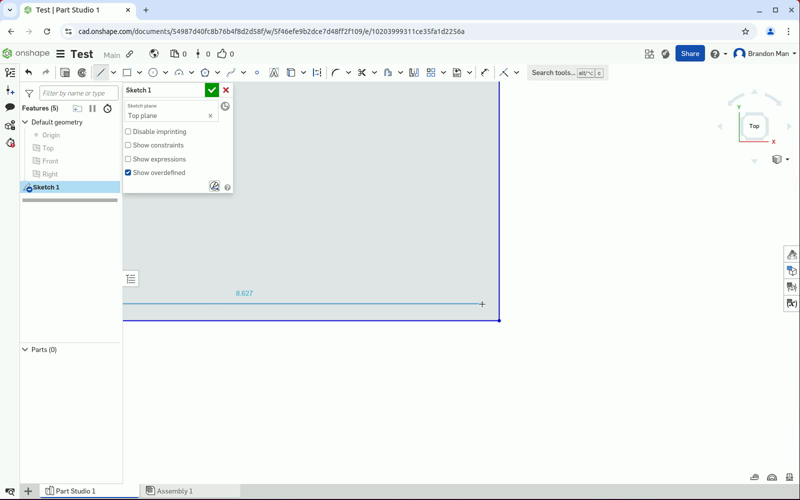
scroll(-6)
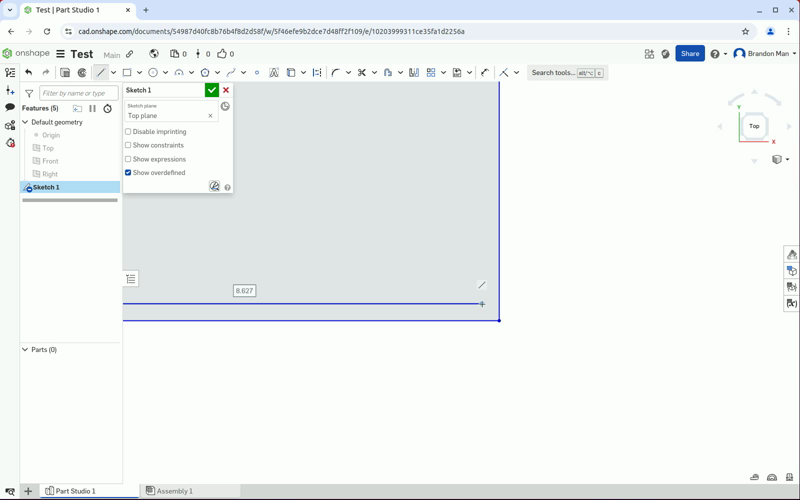
scroll(-6)
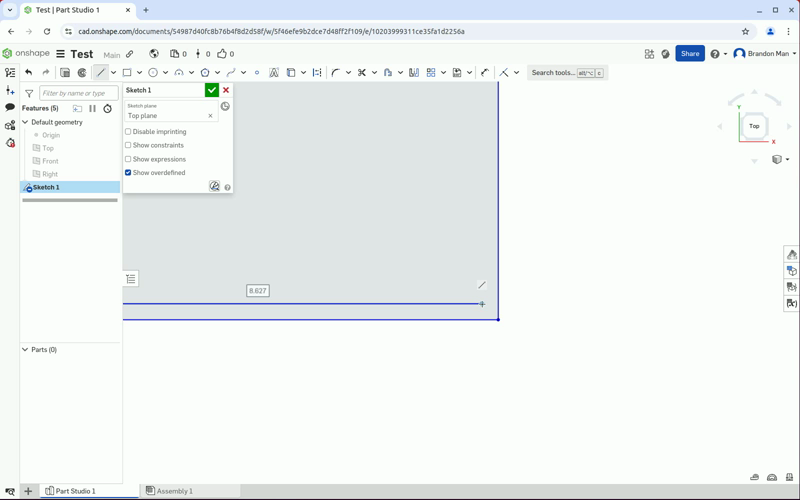
scroll(-6)
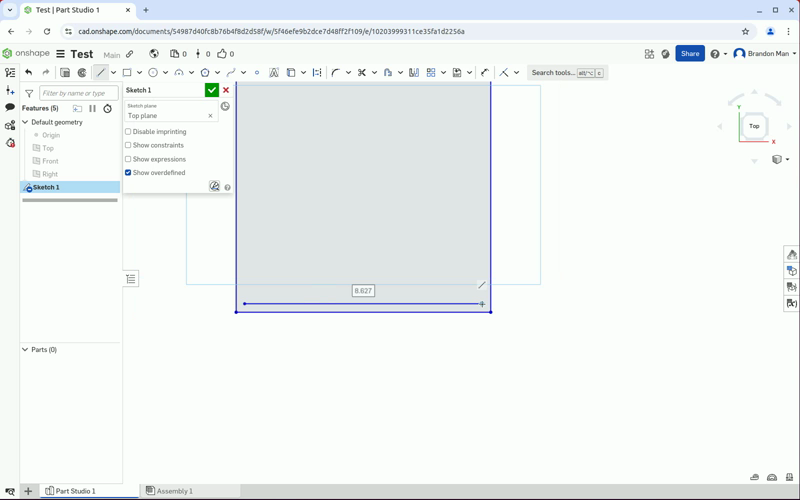
scroll(-6)
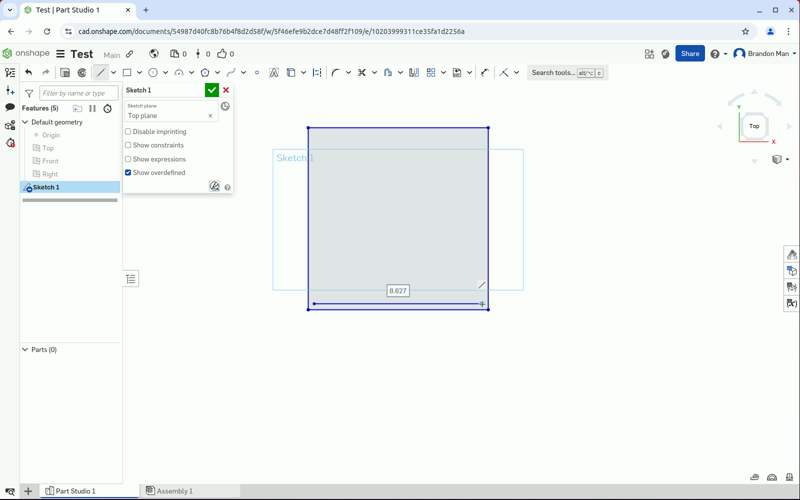
scroll(-6)
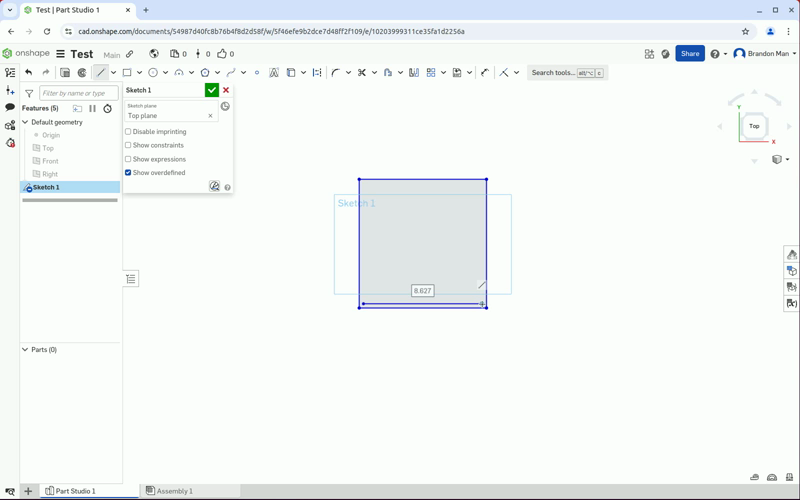
scroll(-6)
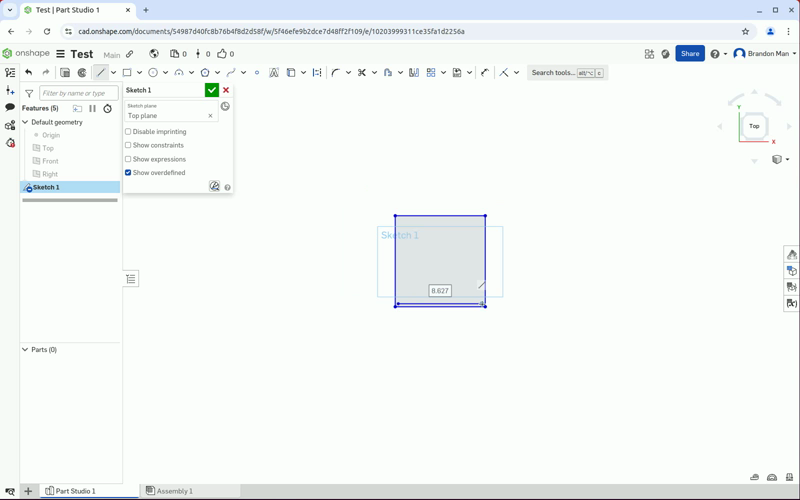
scroll(-6)
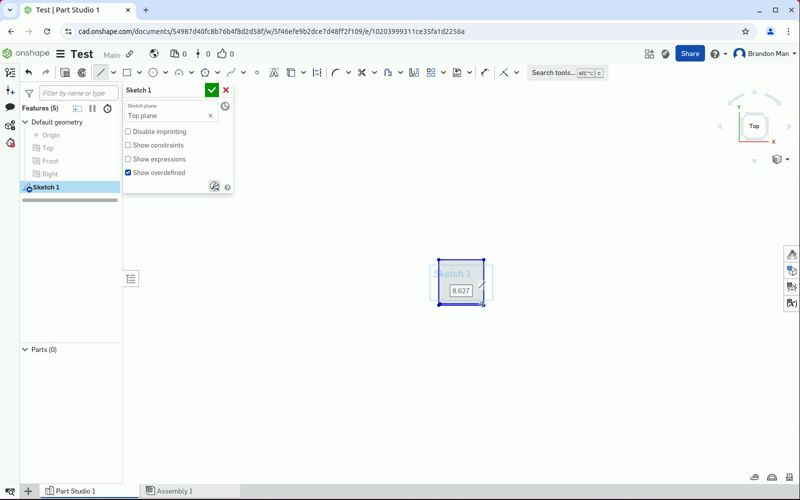
key_up(shift)
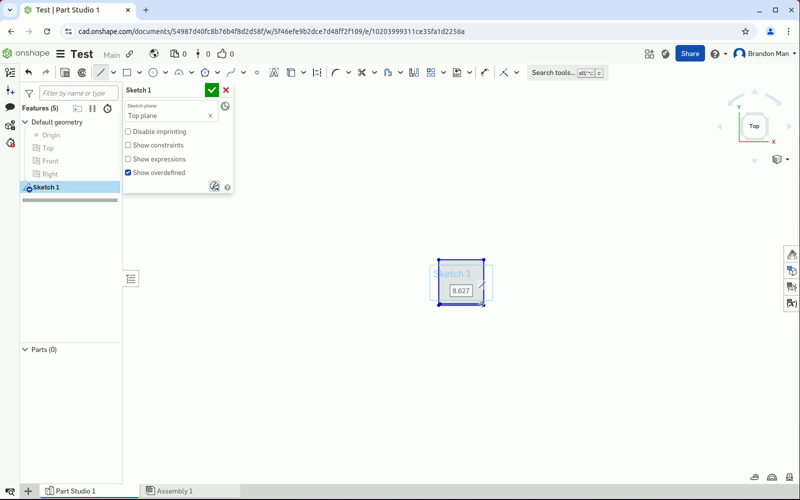
key_down(shift)
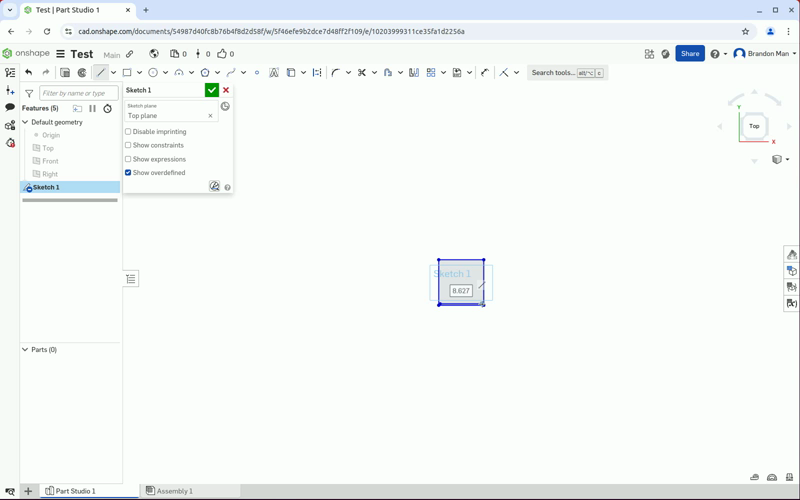
mouse_move(512, 303)
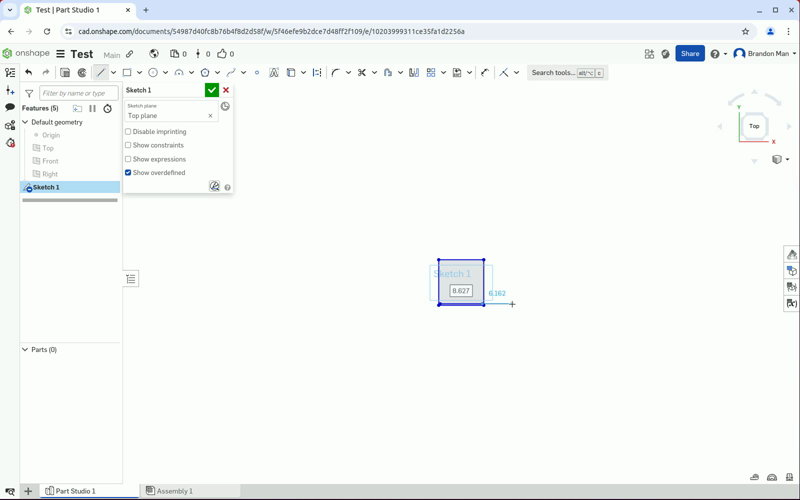
mouse_move(482, 261)
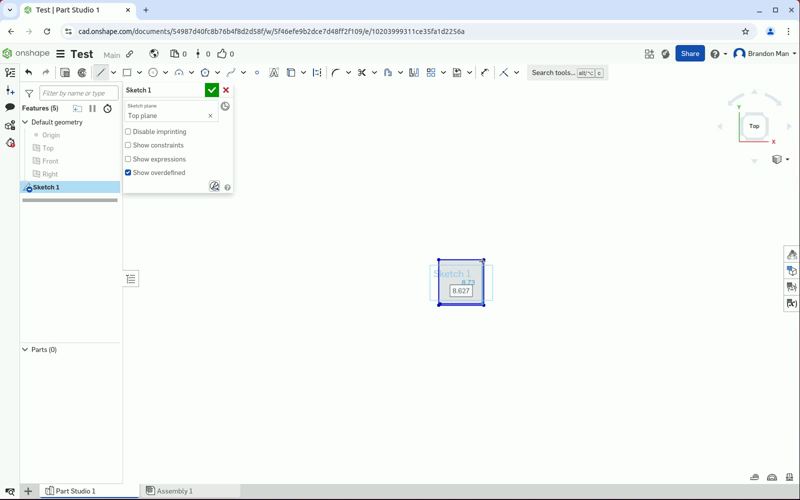
scroll(6)
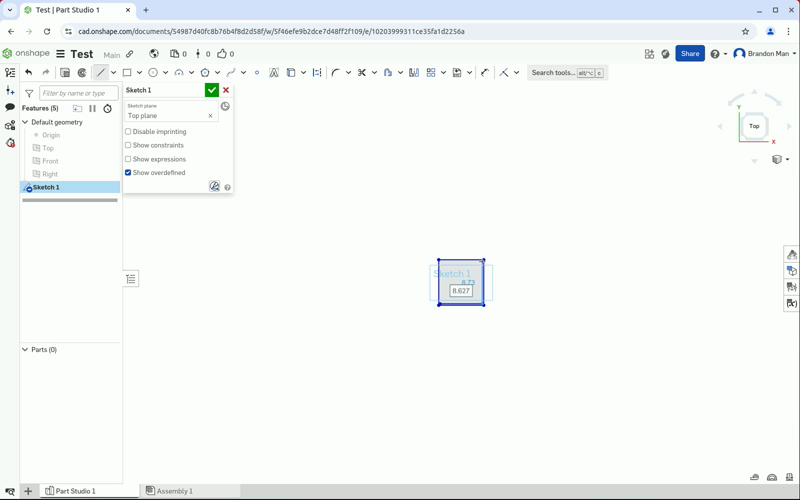
scroll(6)
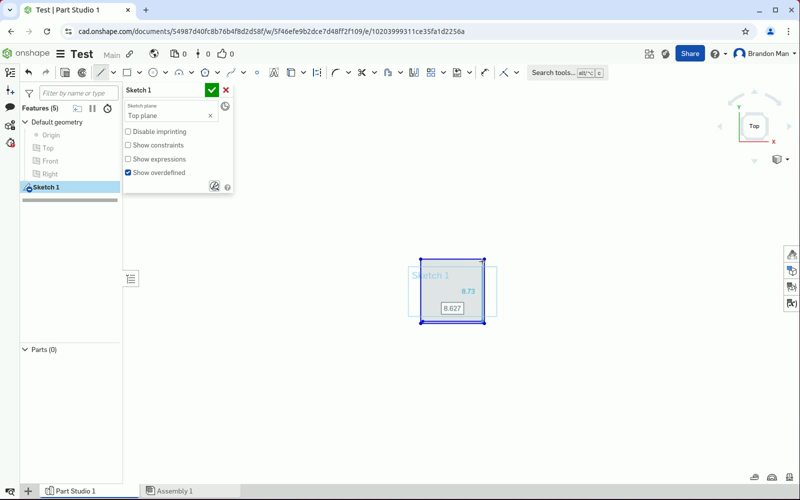
scroll(6)
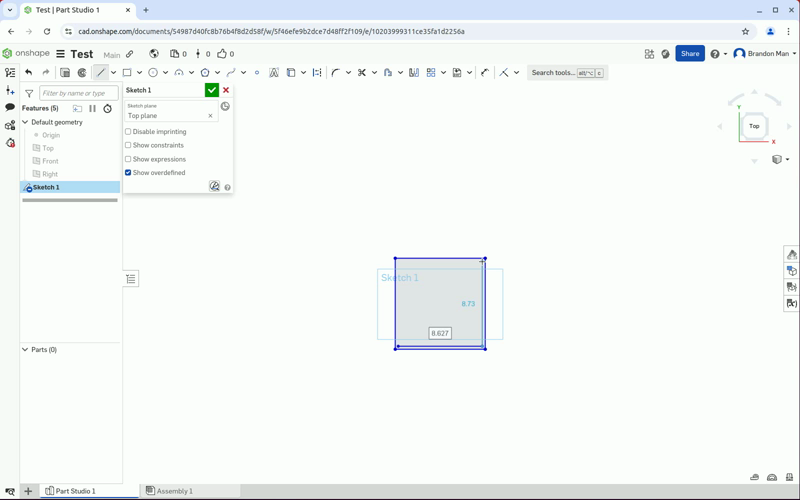
scroll(6)
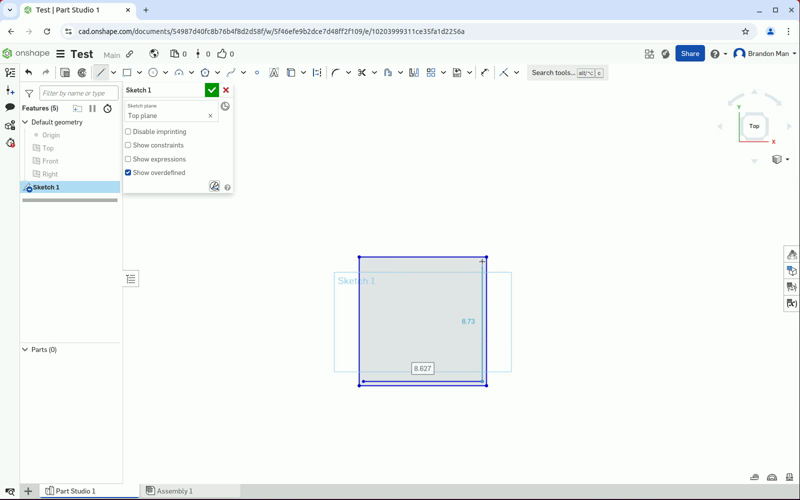
scroll(6)
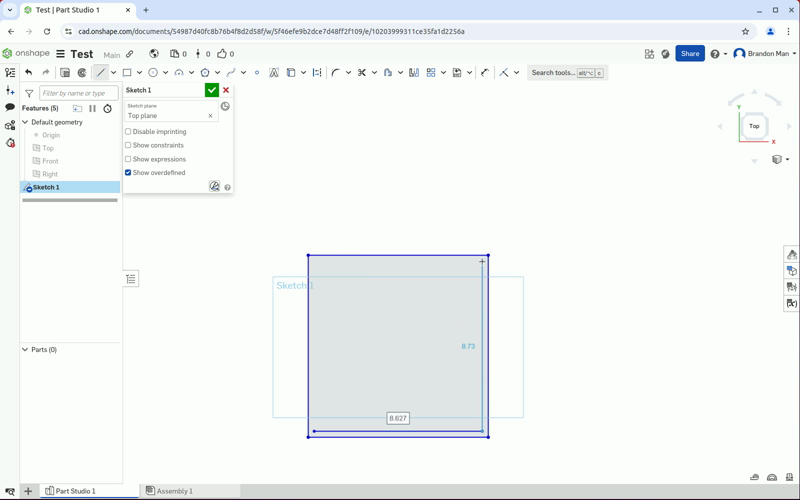
scroll(6)
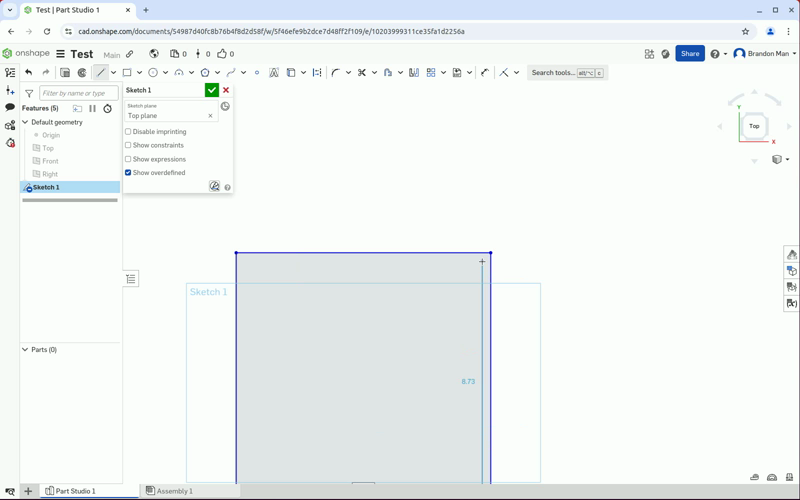
scroll(6)
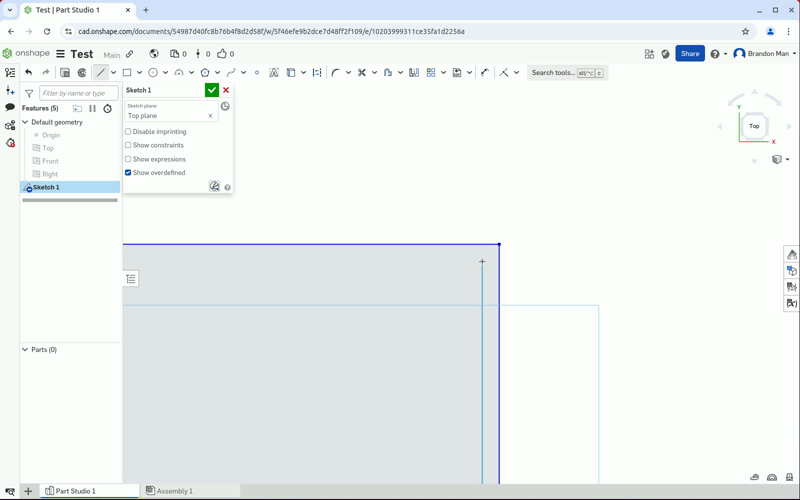
click(482, 261)
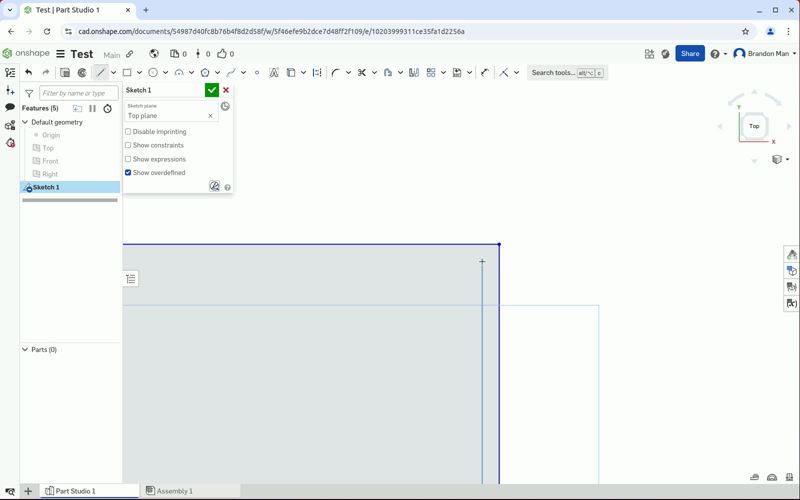
scroll(-6)
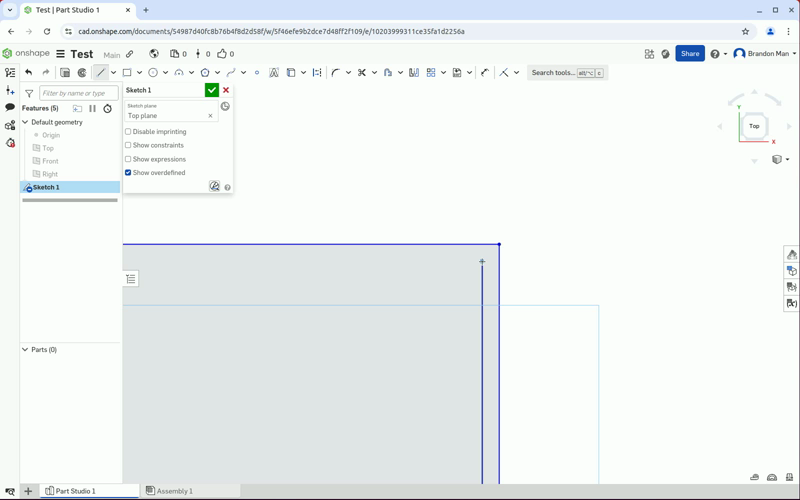
scroll(-6)
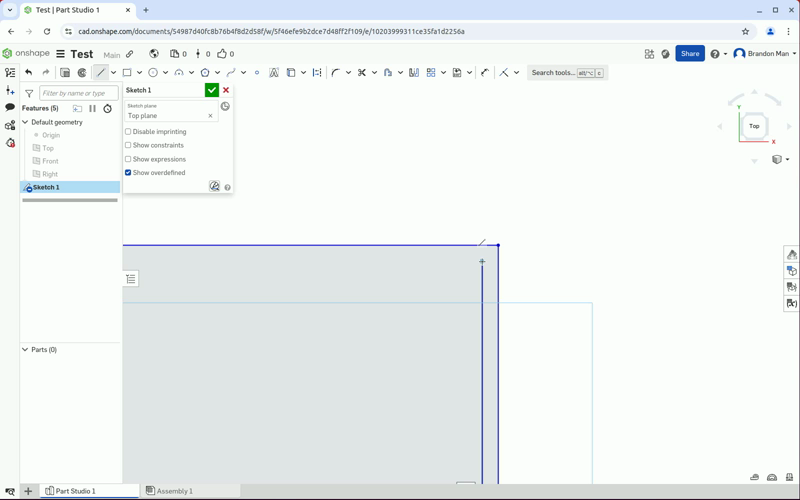
scroll(-6)
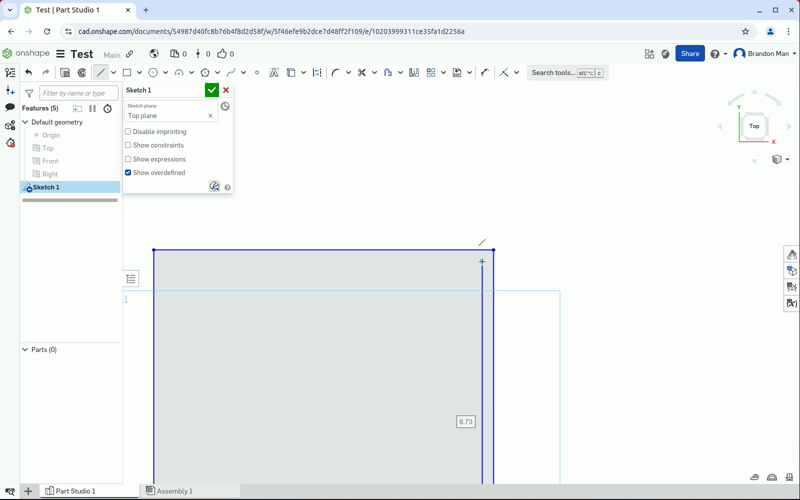
scroll(-6)
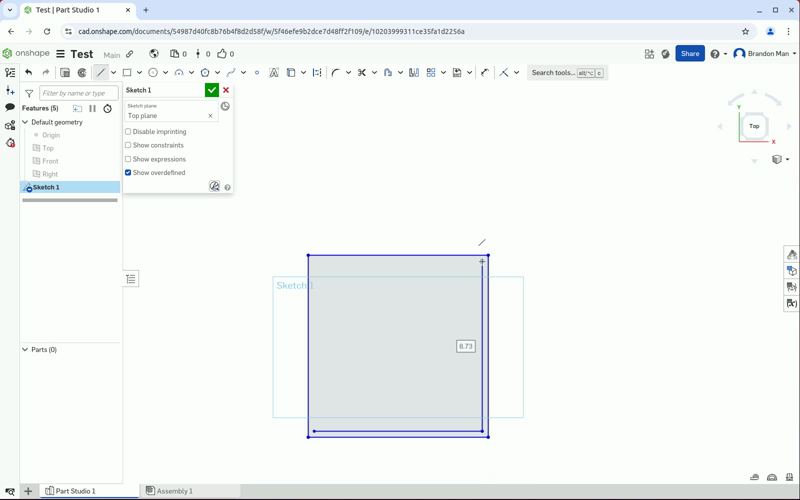
scroll(-6)
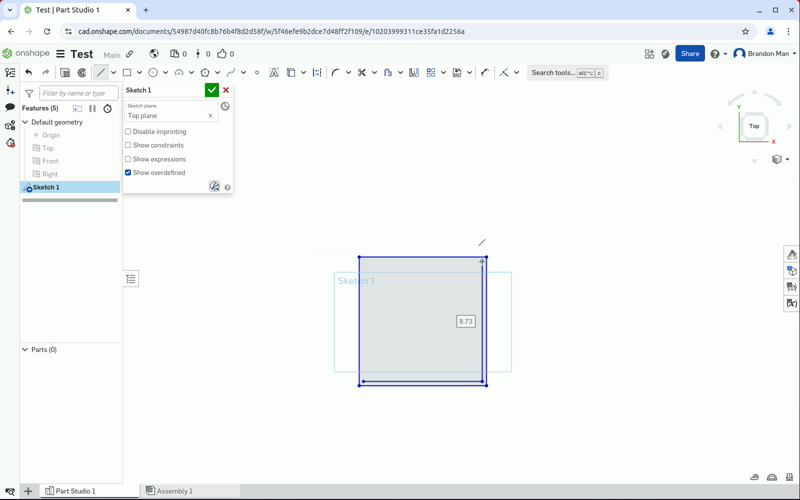
scroll(-6)
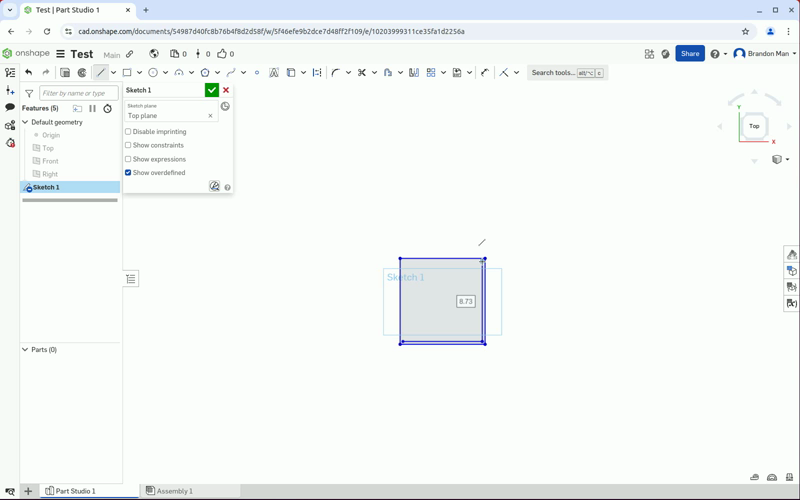
scroll(-6)
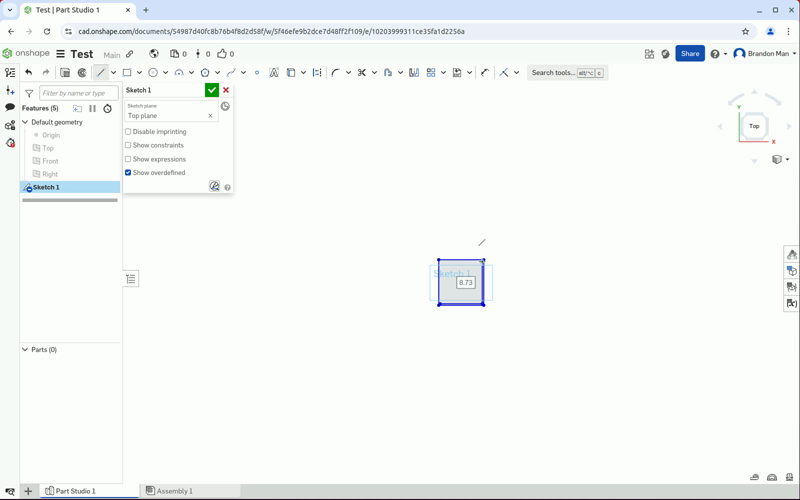
key_up(shift)
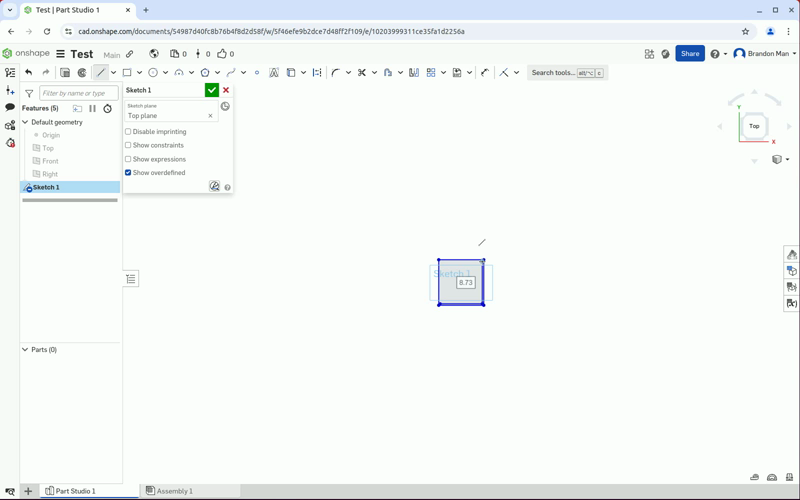
key_down(shift)
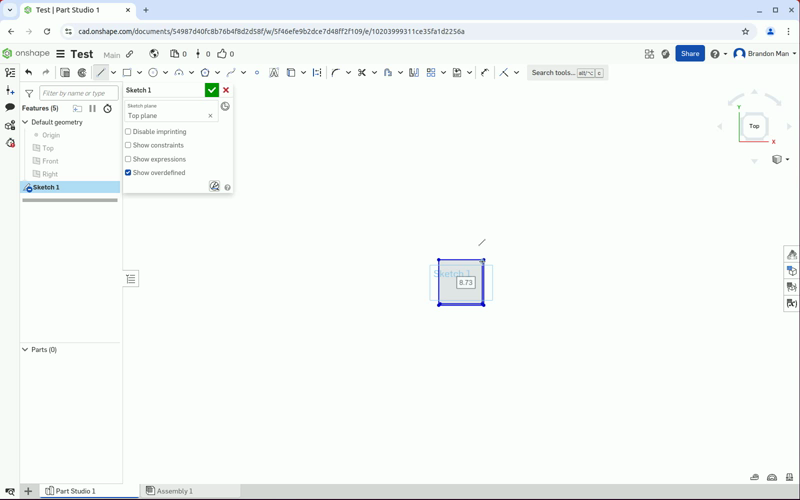
mouse_move(512, 261)
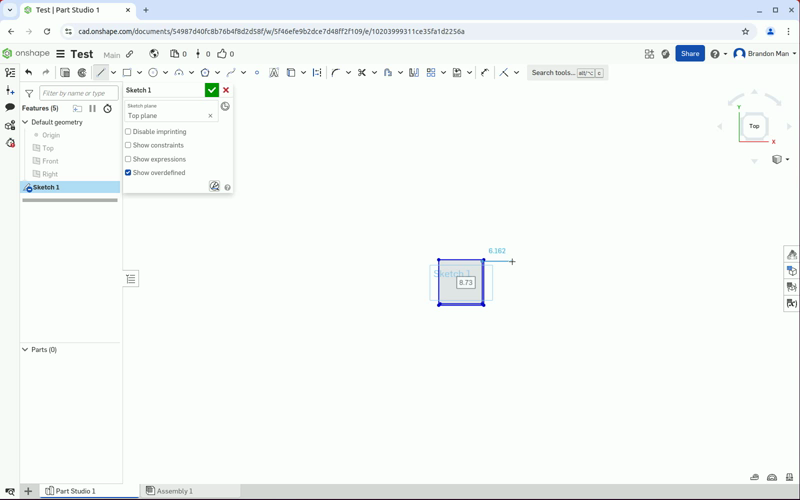
mouse_move(440, 261)
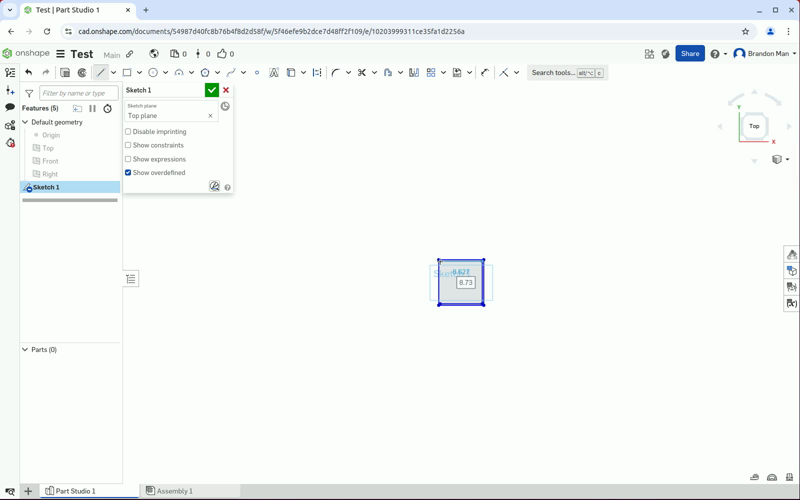
scroll(6)
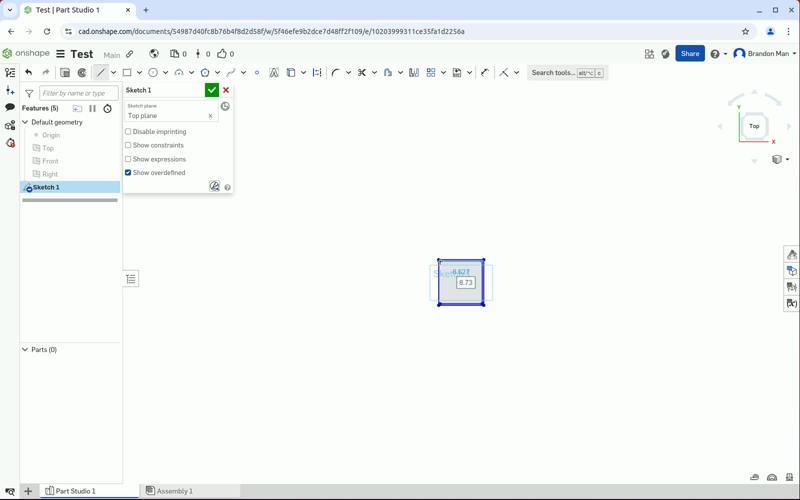
scroll(6)
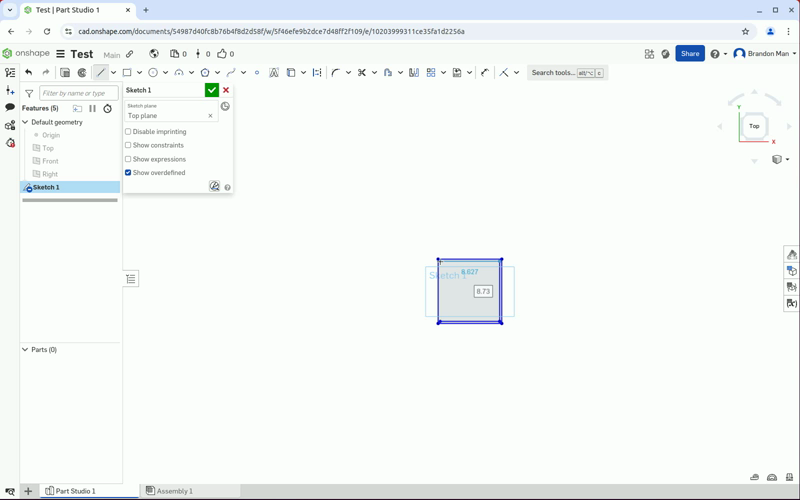
scroll(6)
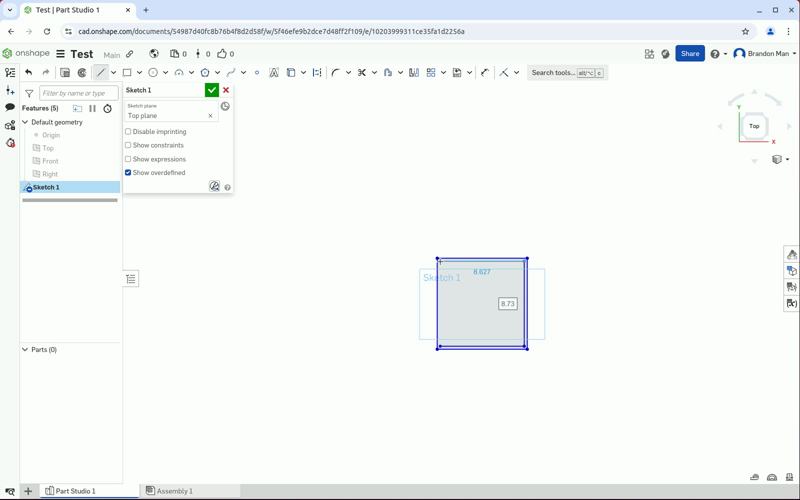
scroll(6)
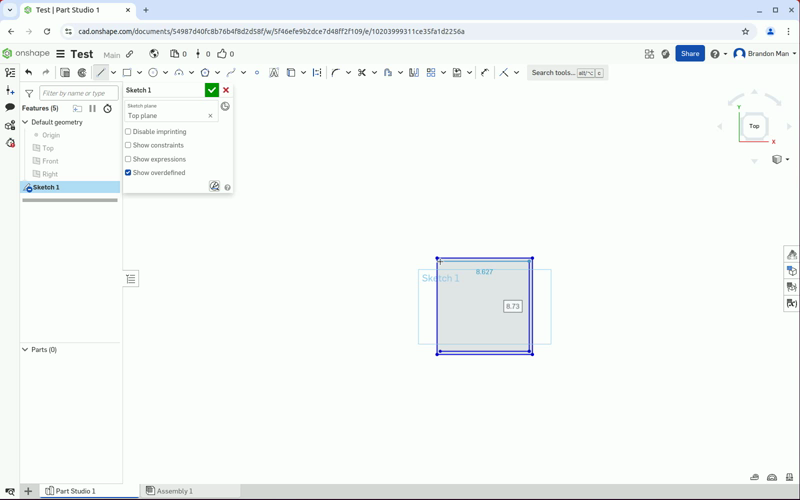
scroll(6)
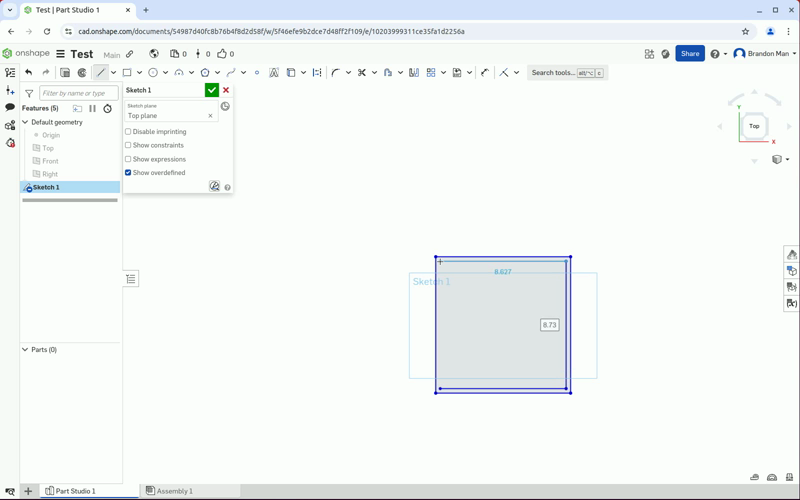
scroll(6)
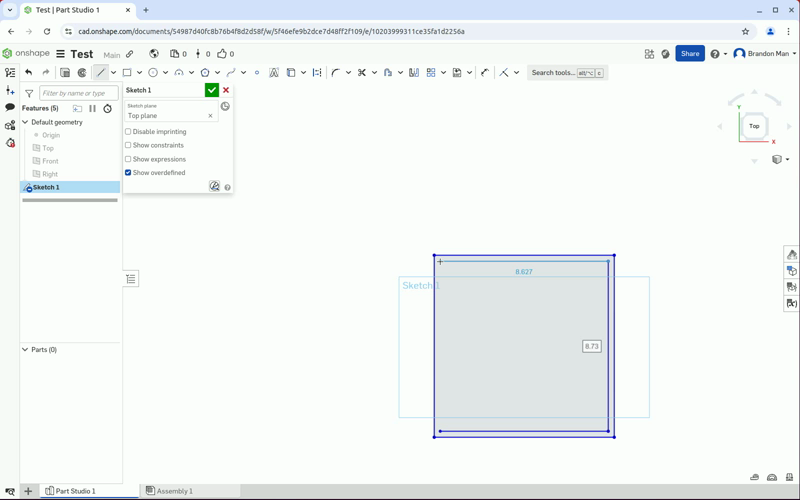
scroll(6)
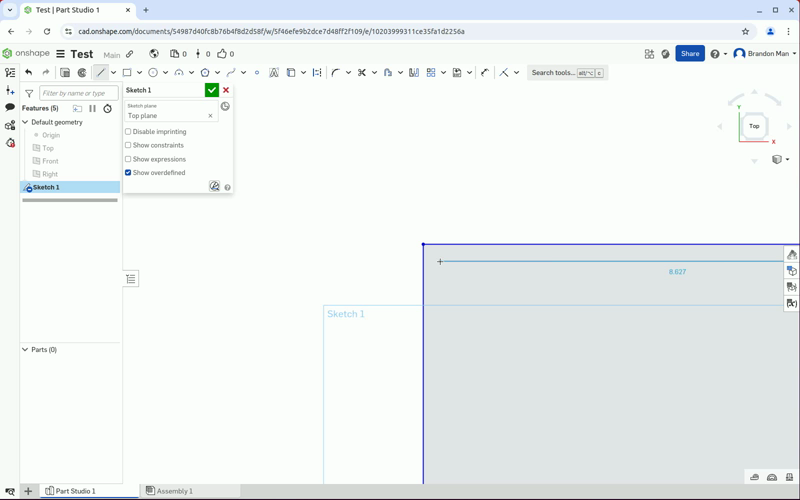
click(440, 261)
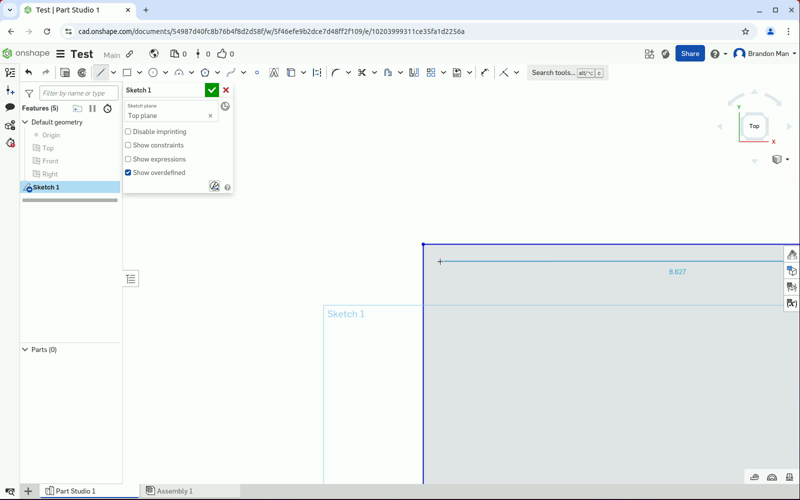
scroll(-6)
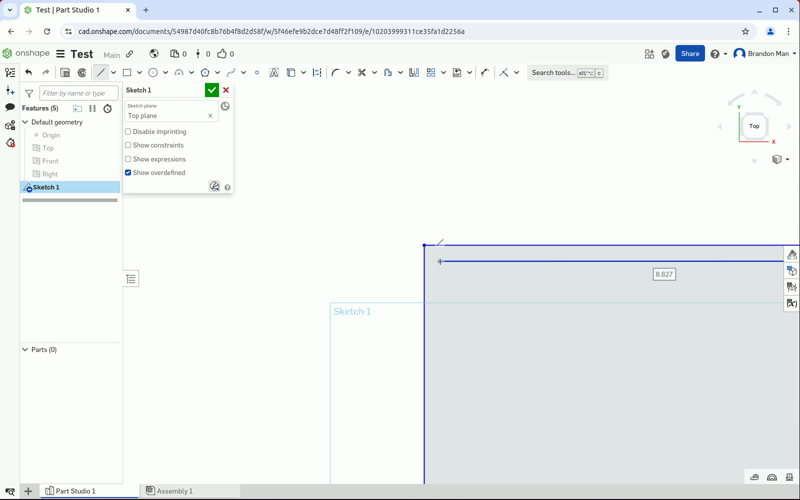
scroll(-6)
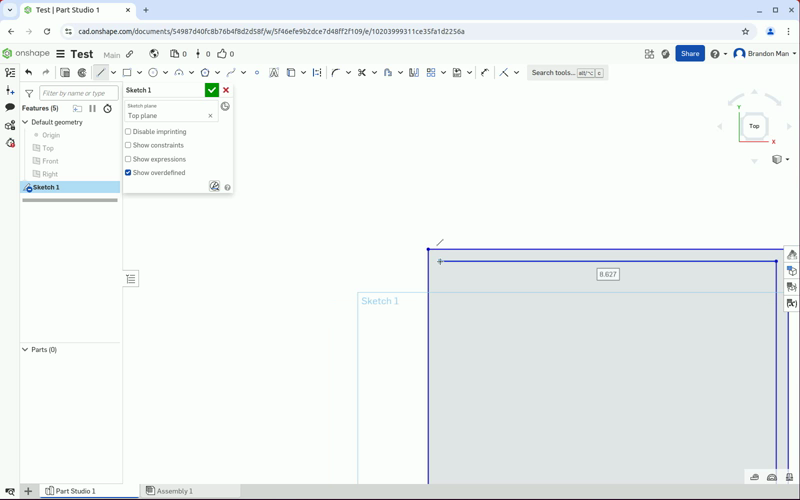
scroll(-6)
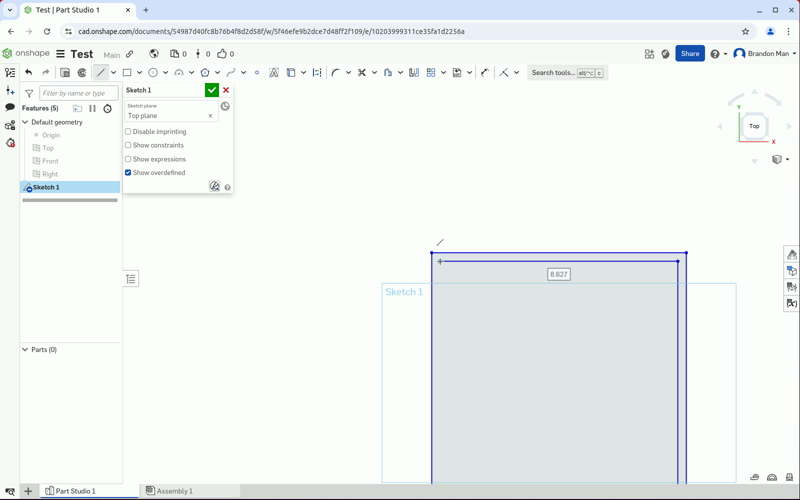
scroll(-6)
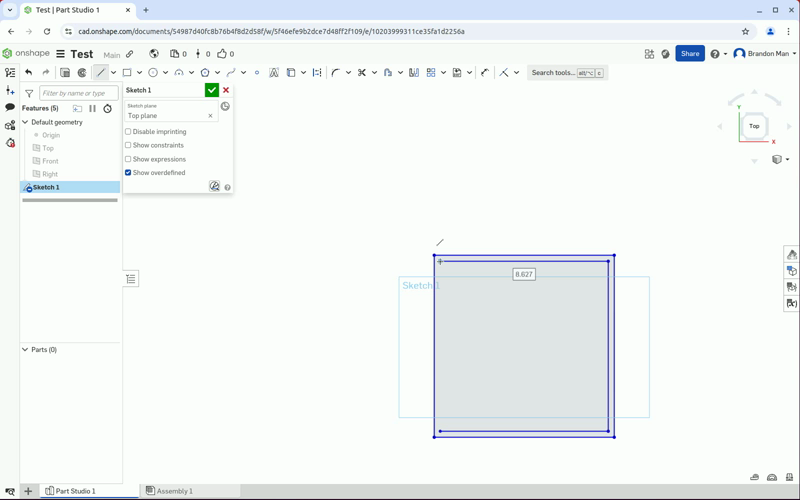
scroll(-6)
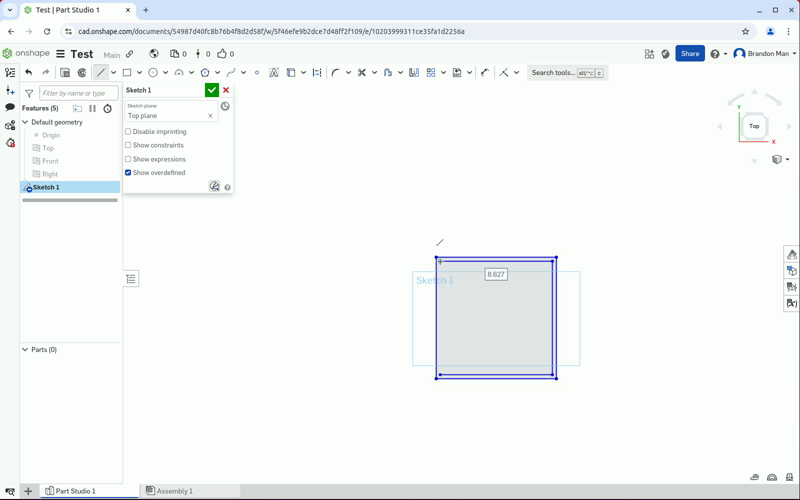
scroll(-6)
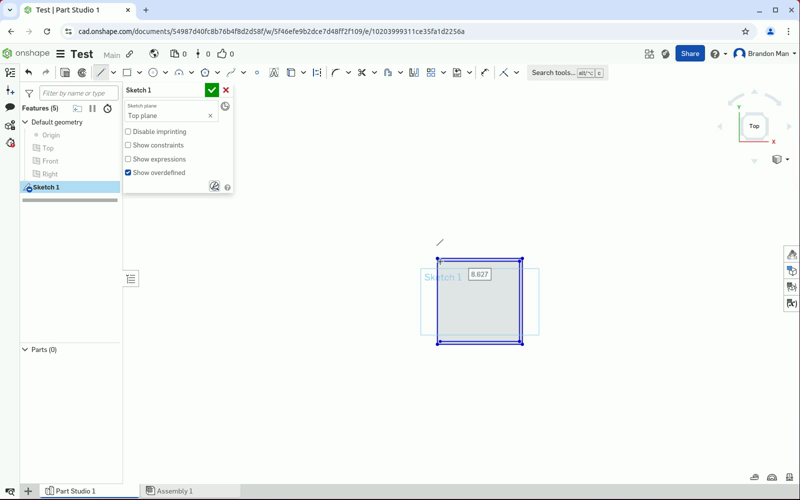
scroll(-6)
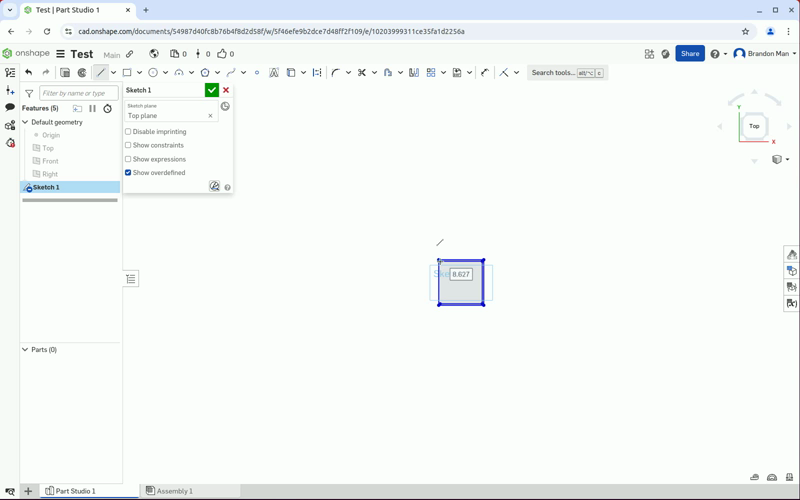
key_up(shift)
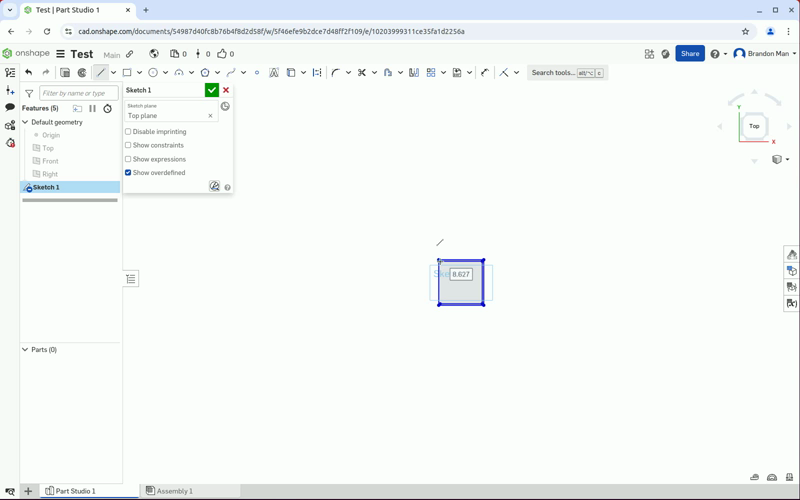
mouse_move(470, 261)
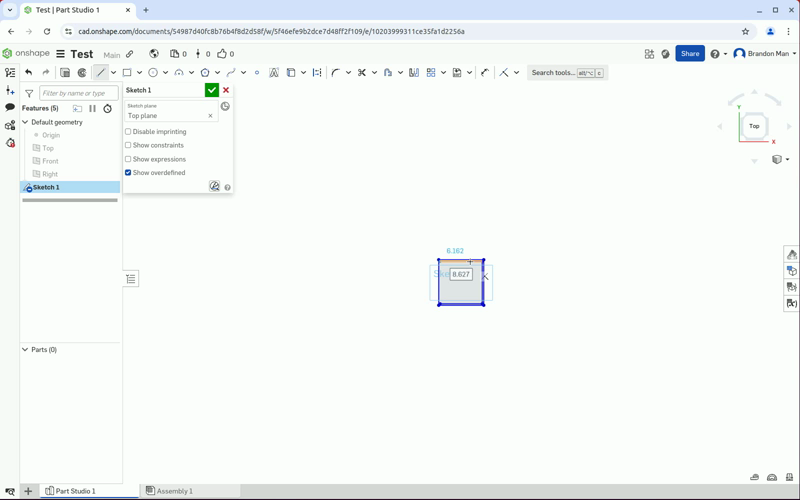
key_down(shift)
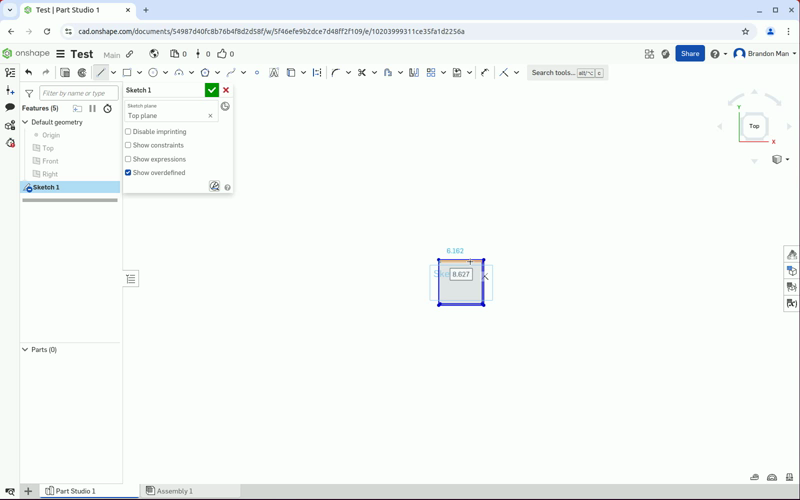
mouse_move(440, 303)
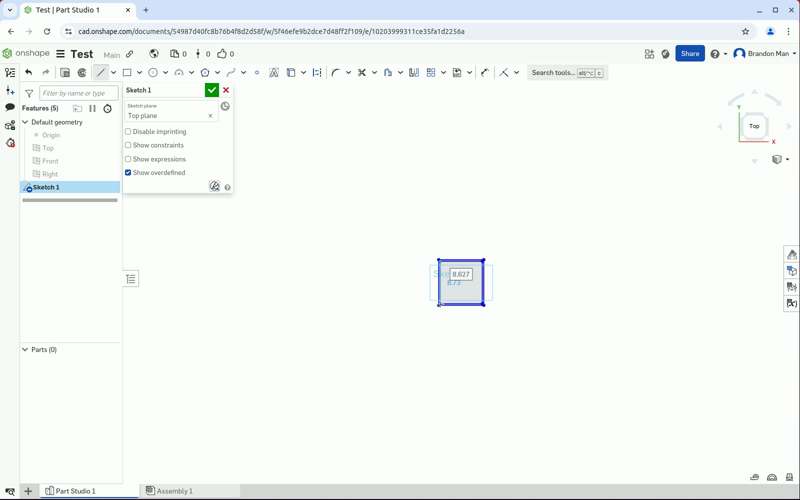
scroll(6)
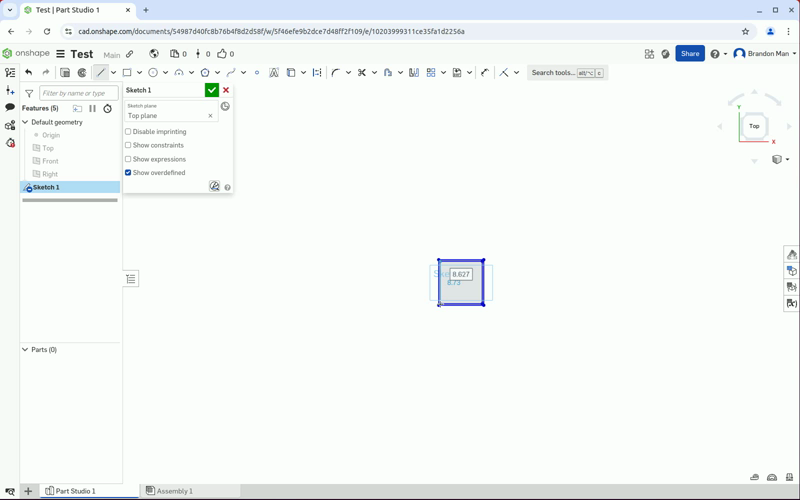
scroll(6)
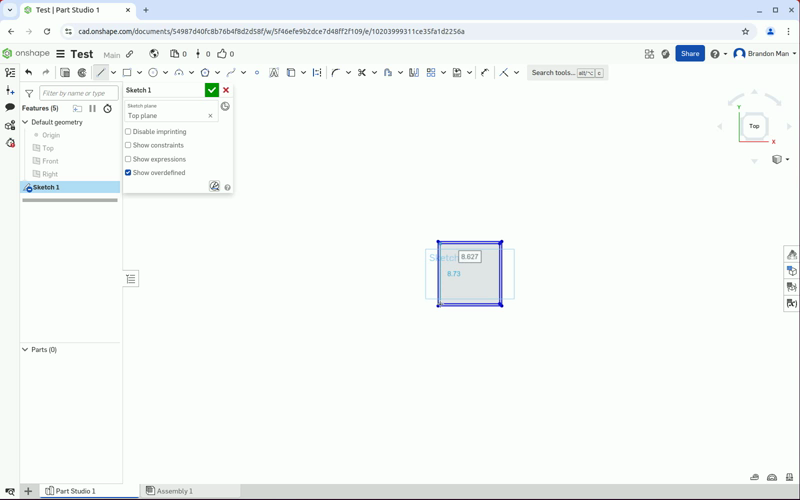
scroll(6)
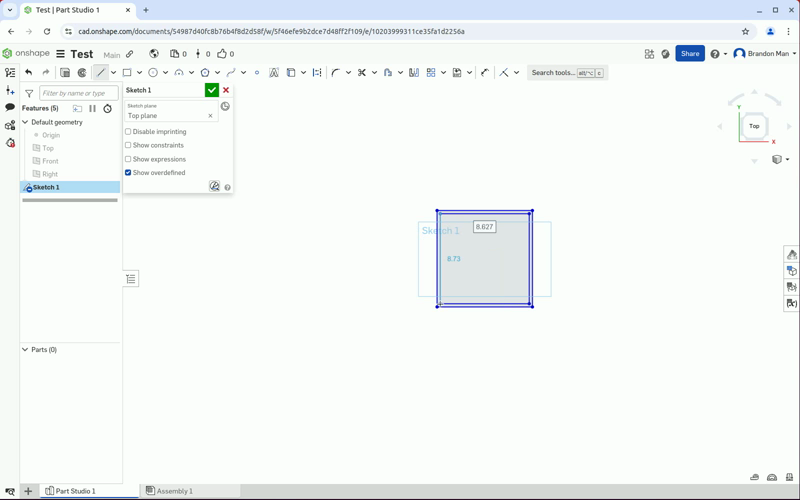
scroll(6)
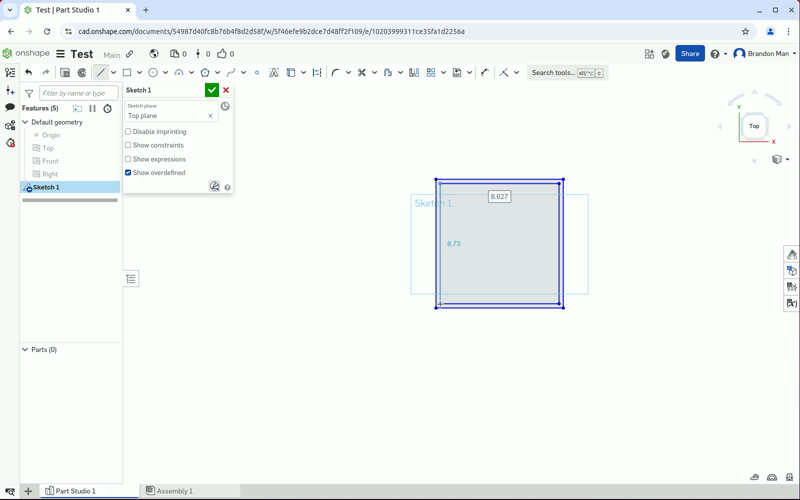
scroll(6)
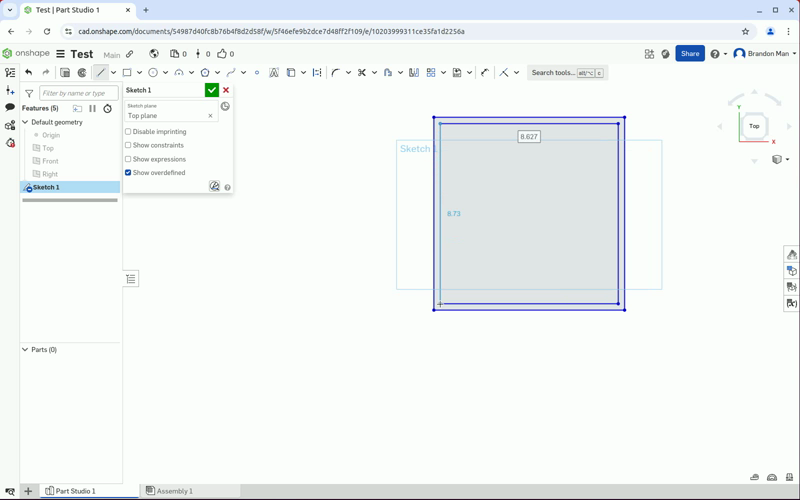
scroll(6)
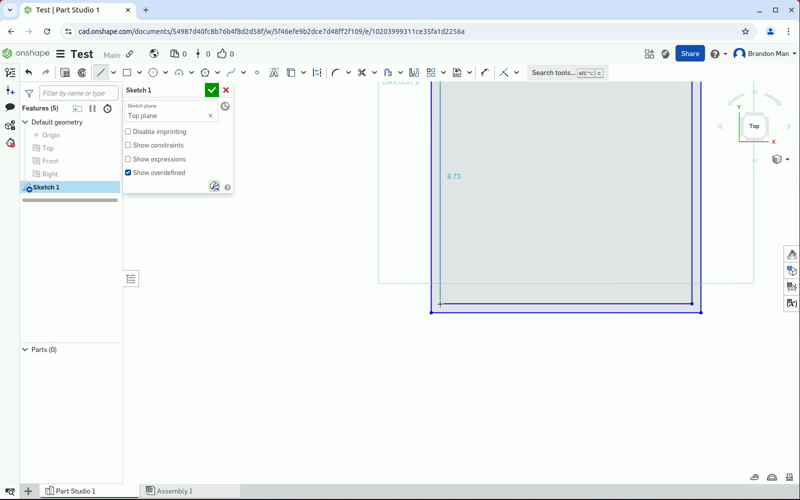
scroll(6)
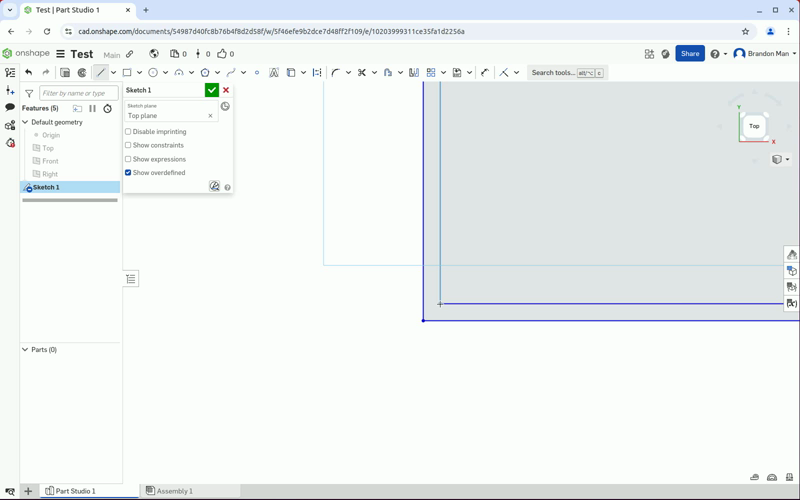
key_up(shift)
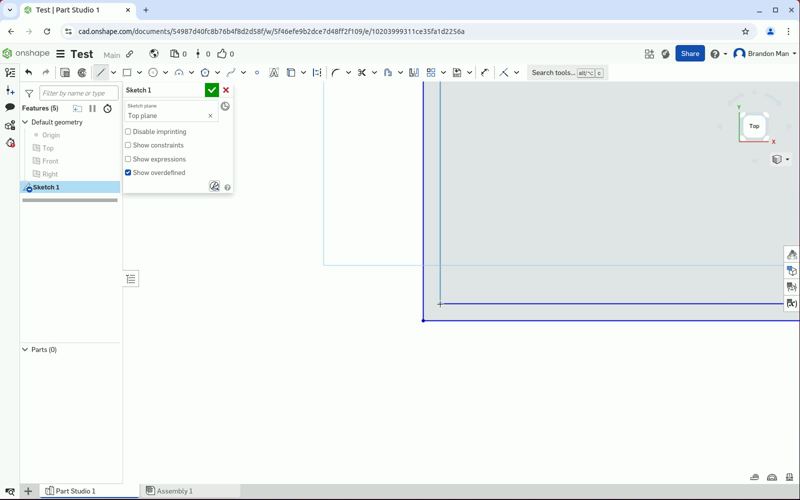
click(440, 303)
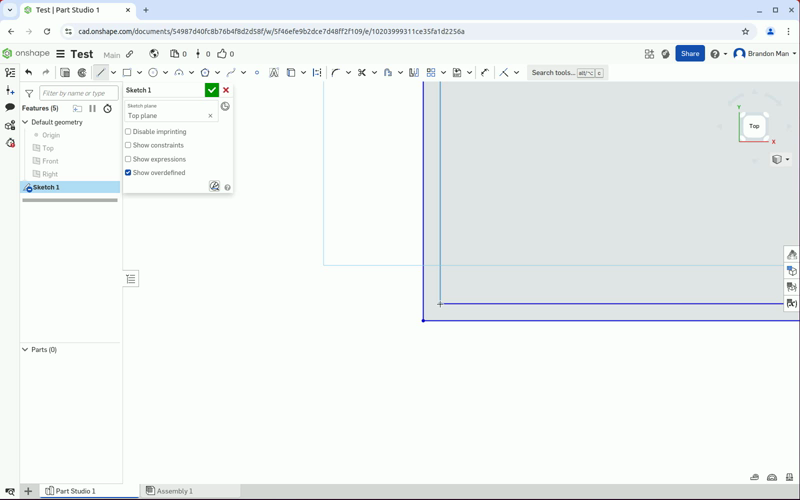
scroll(-6)
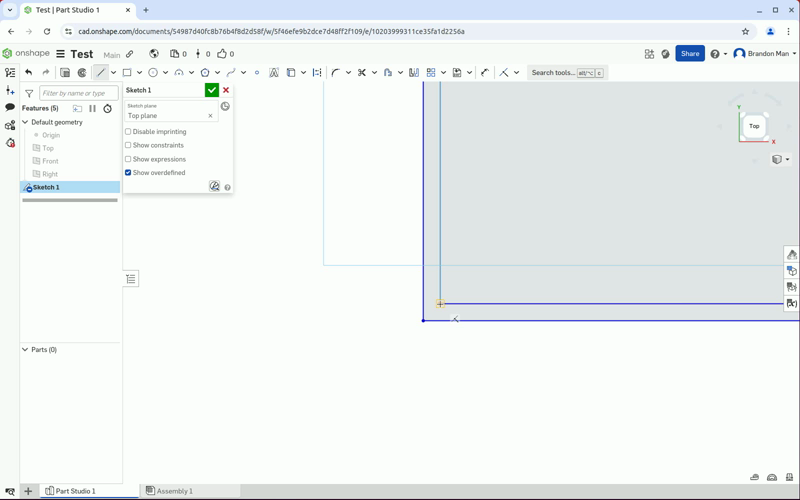
scroll(-6)
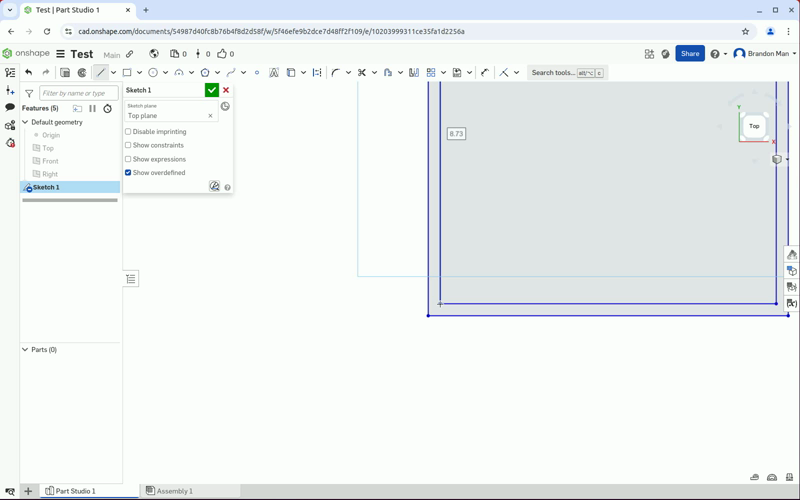
scroll(-6)
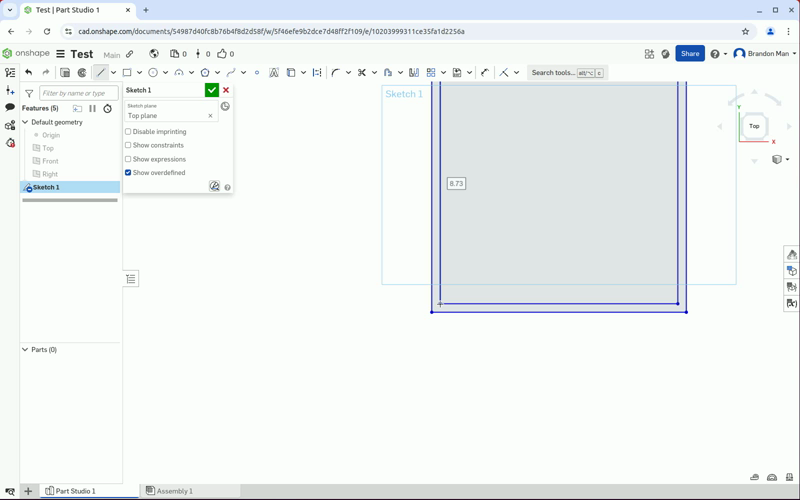
scroll(-6)
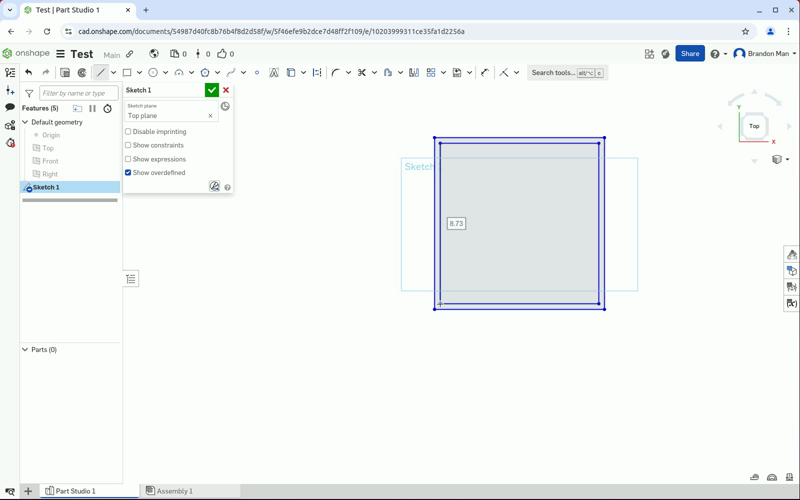
scroll(-6)
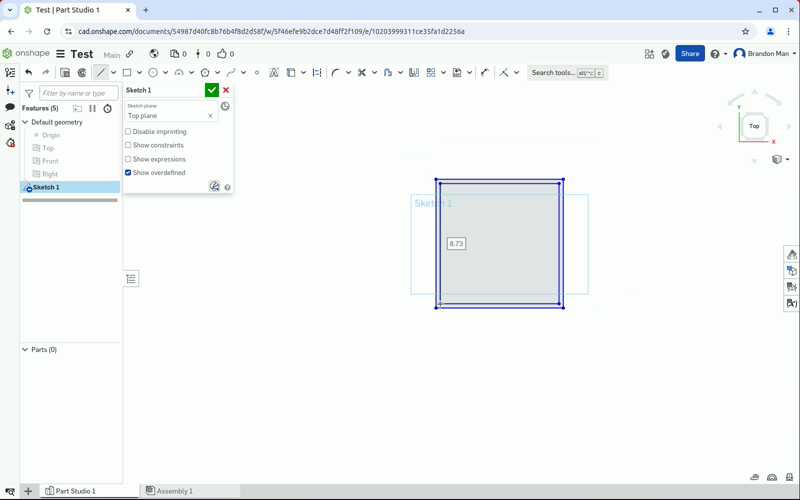
scroll(-6)
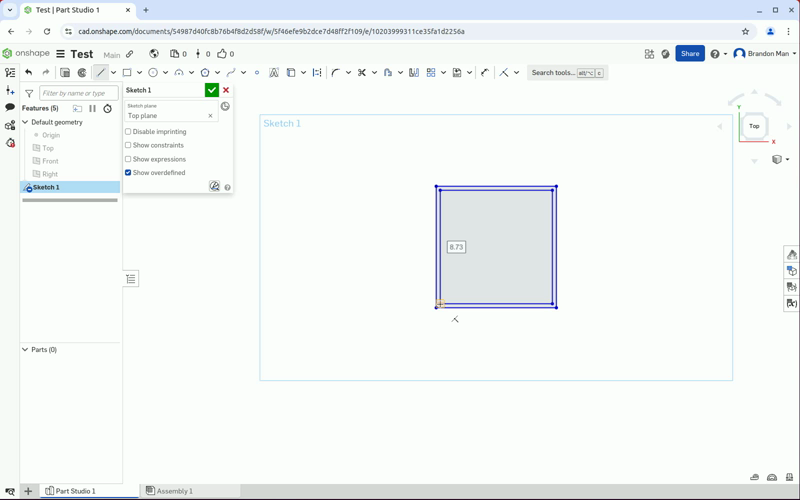
scroll(-6)
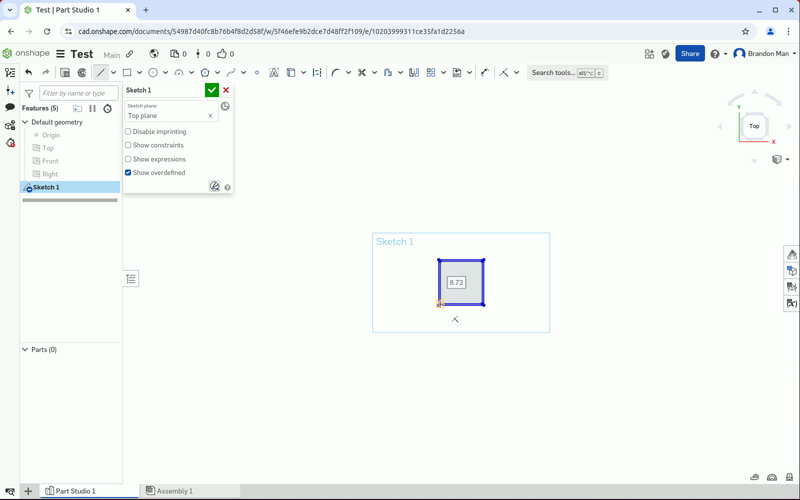
key(esc)
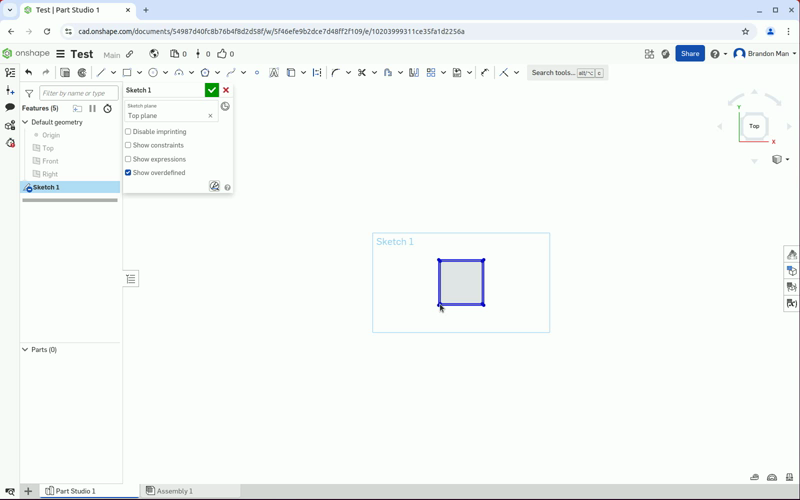
mouse_move(482, 296)
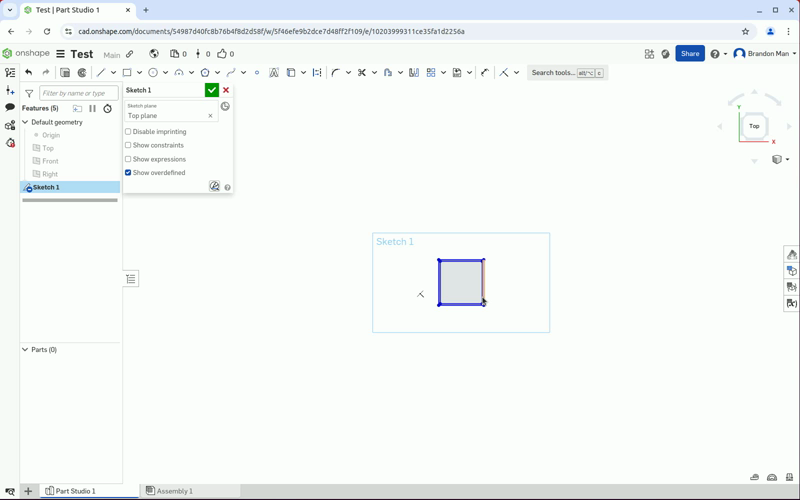
scroll(6)
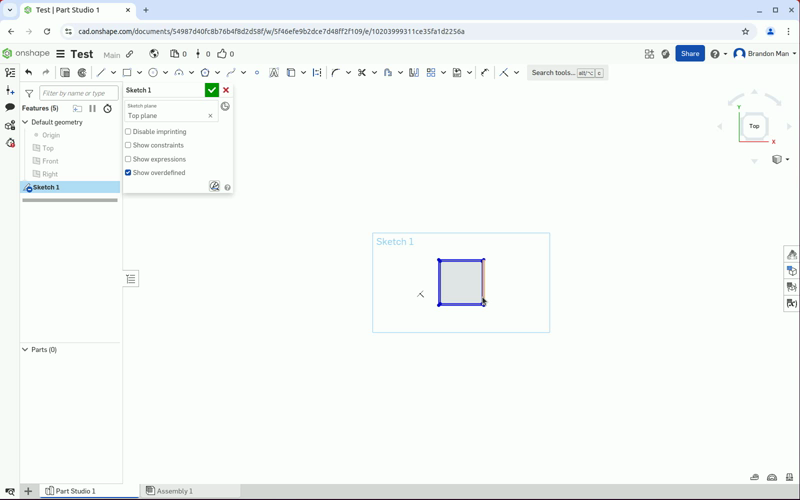
scroll(6)
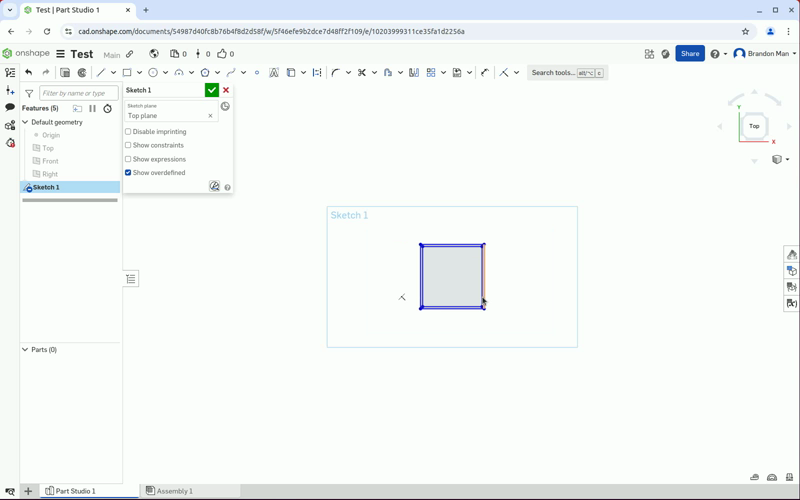
scroll(6)
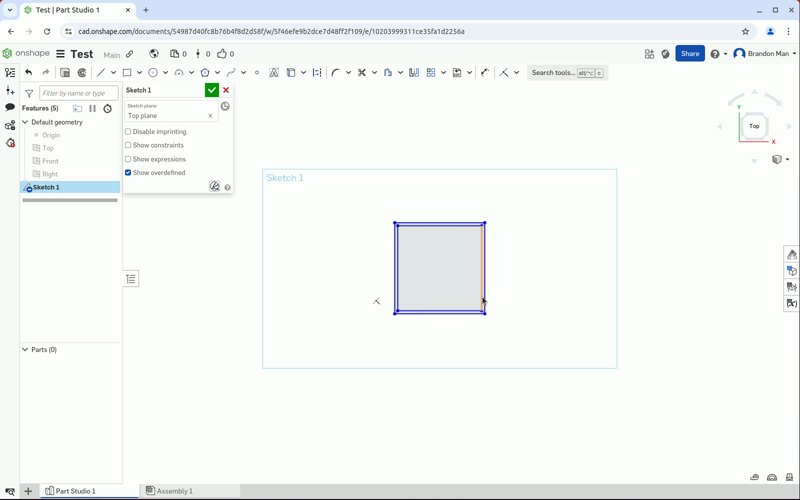
scroll(6)
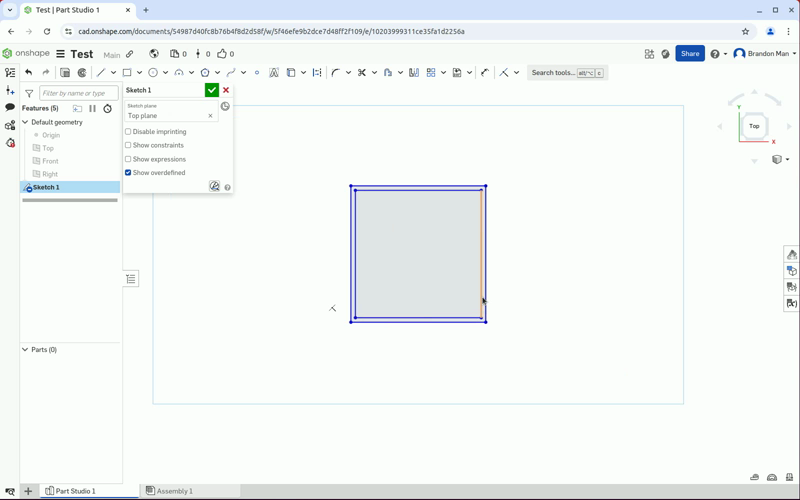
scroll(6)
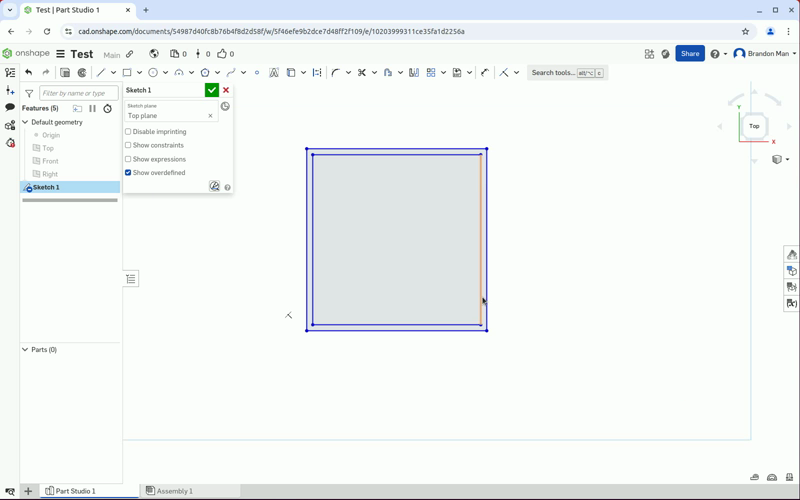
scroll(6)
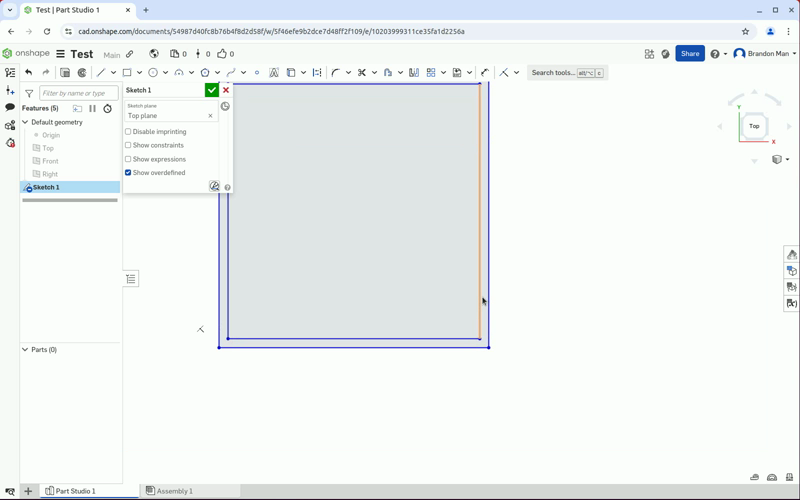
scroll(6)
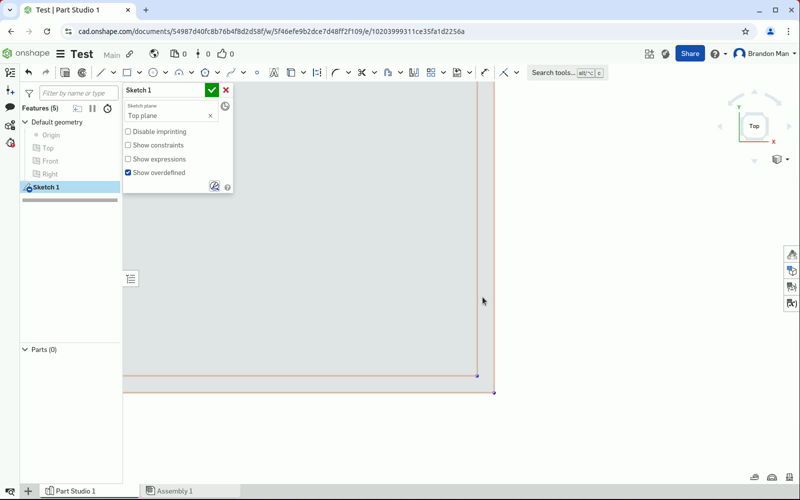
click(482, 296)
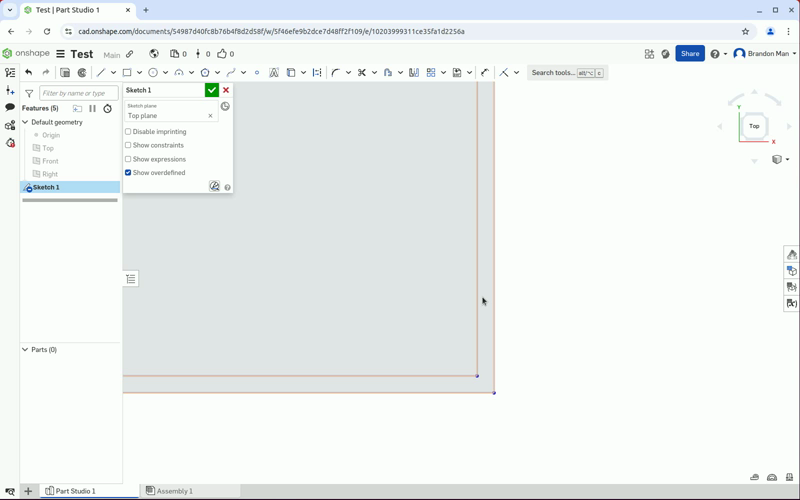
scroll(-6)
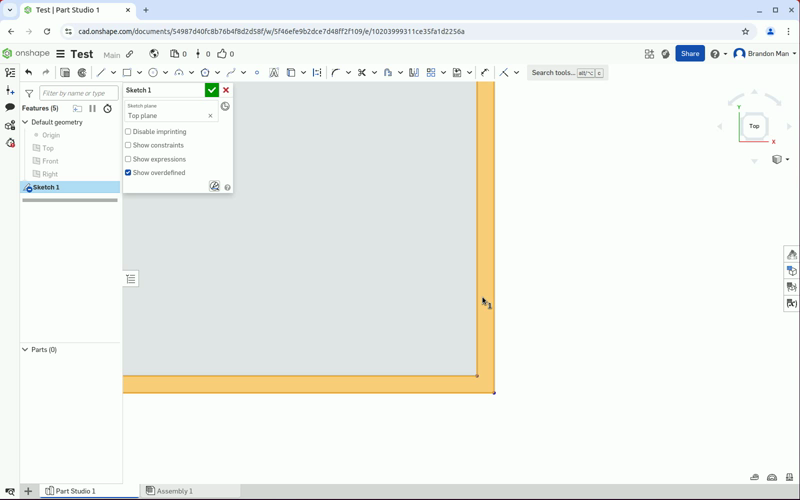
scroll(-6)
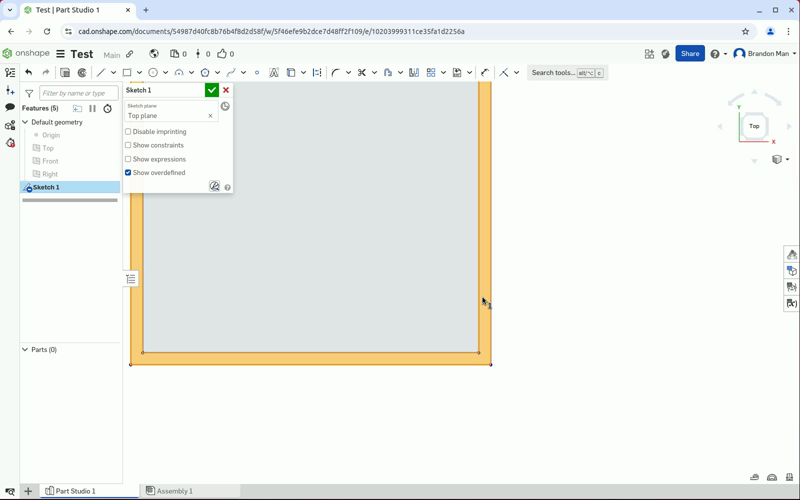
scroll(-6)
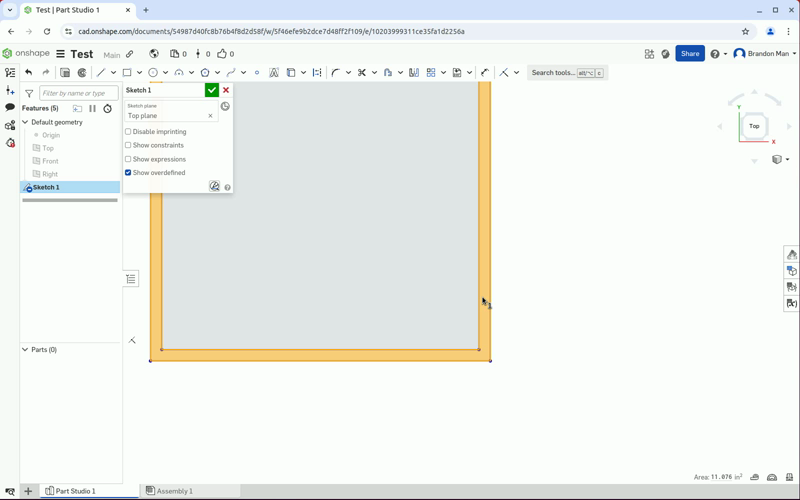
scroll(-6)
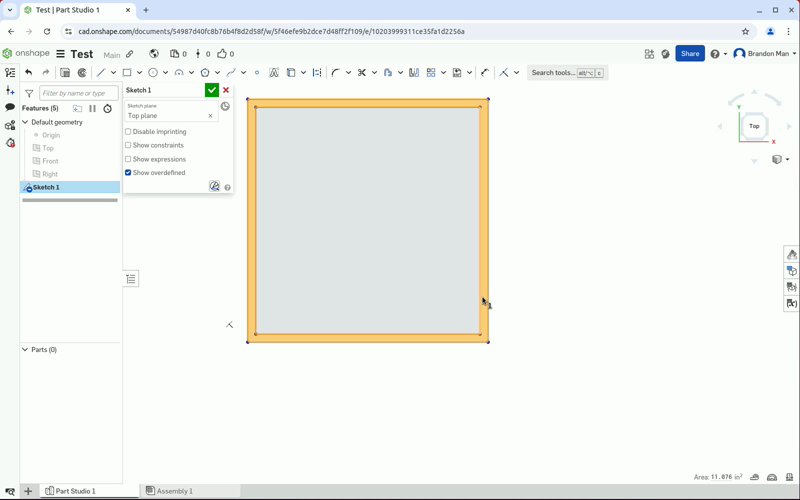
scroll(-6)
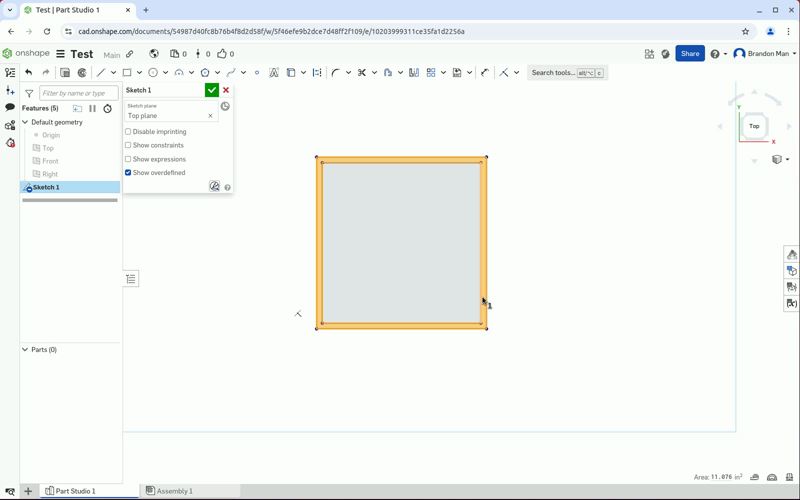
scroll(-6)
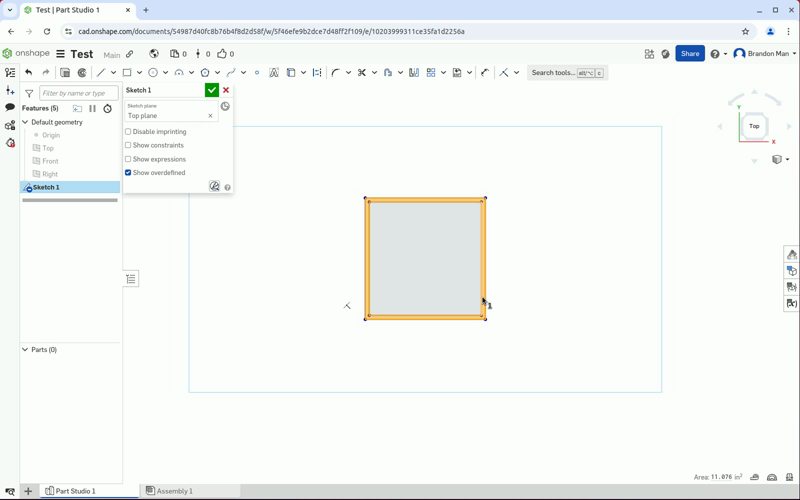
scroll(-6)
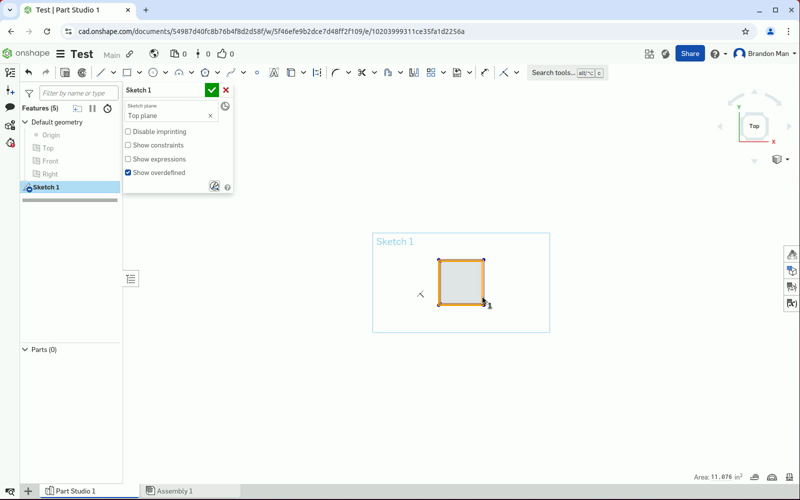
mouse_move(73, 352)
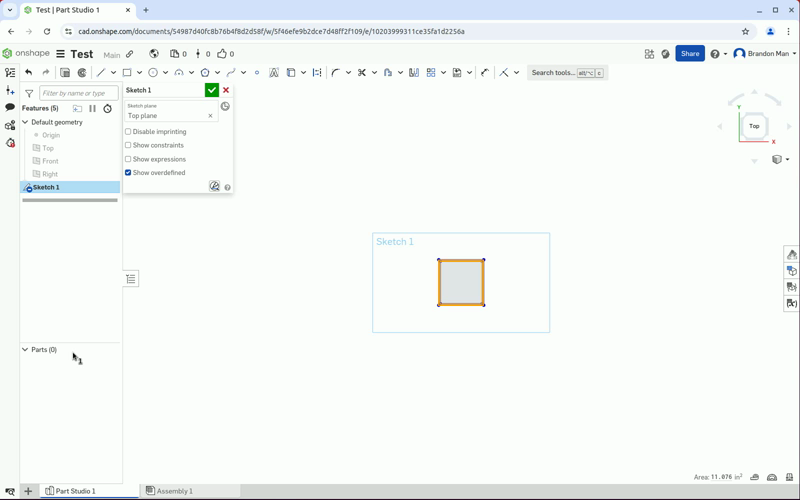
key(shift+y)
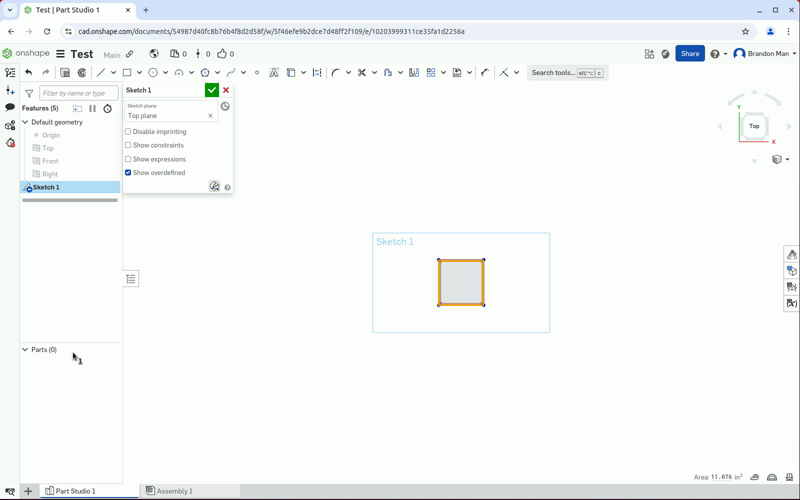
key(shift+e)
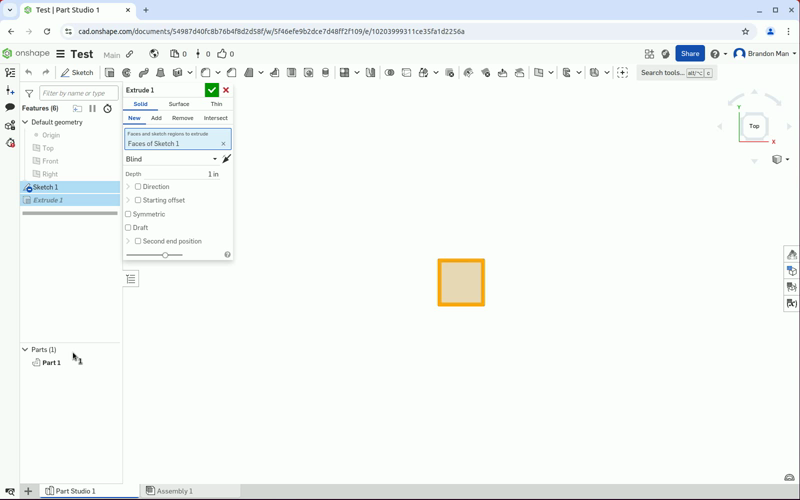
mouse_move(143, 106)
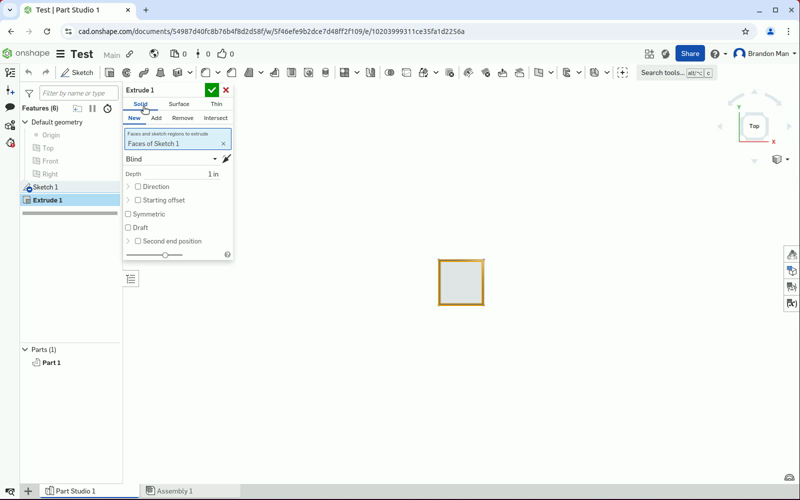
click(143, 106)
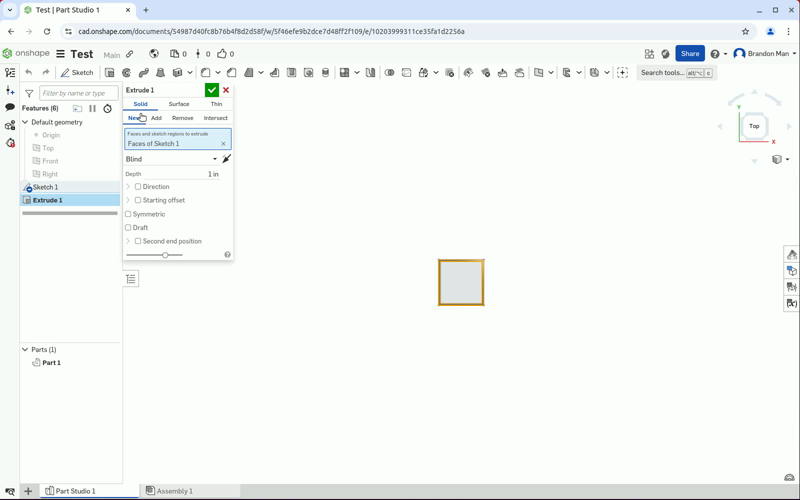
mouse_move(137, 120)
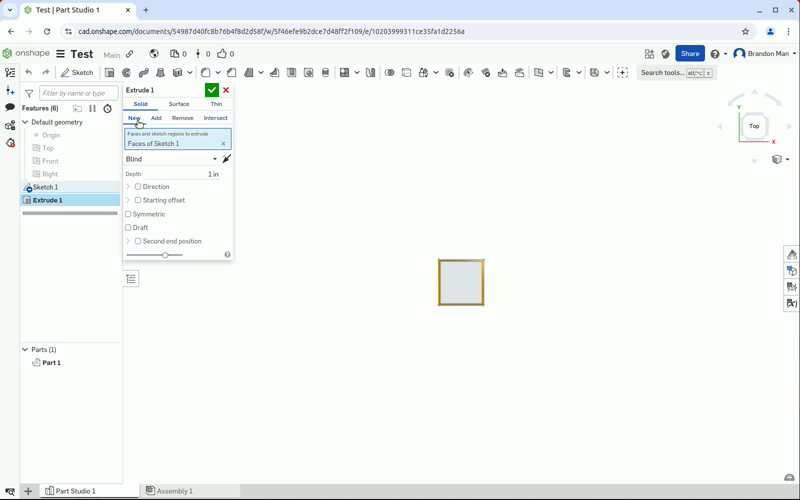
click(137, 120)
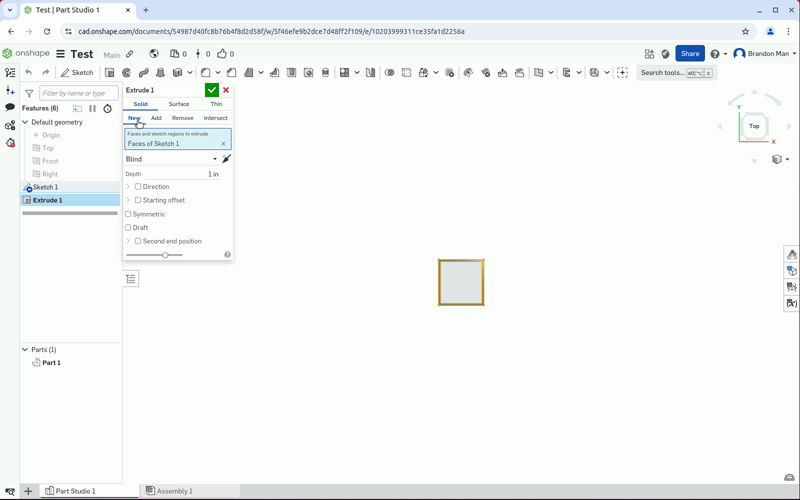
key(tab, 4)
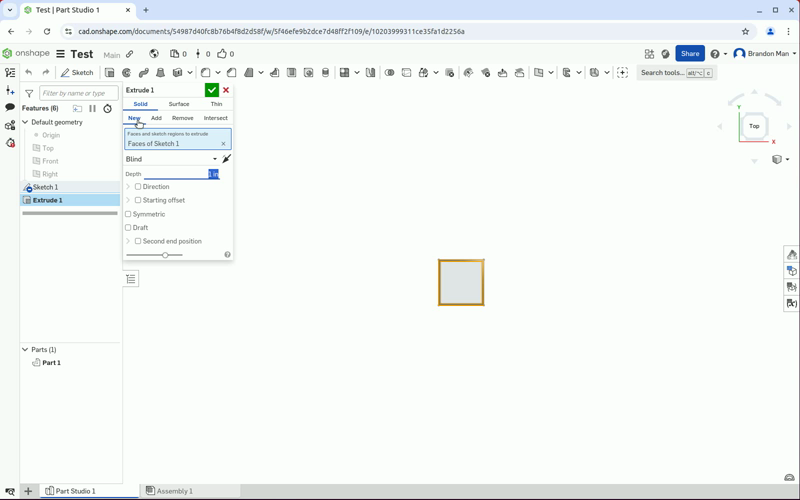
text(23.108)
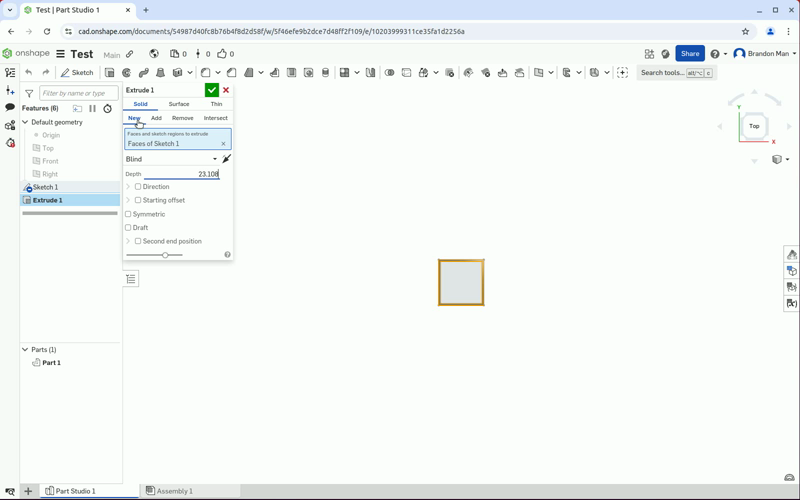
key(enter)
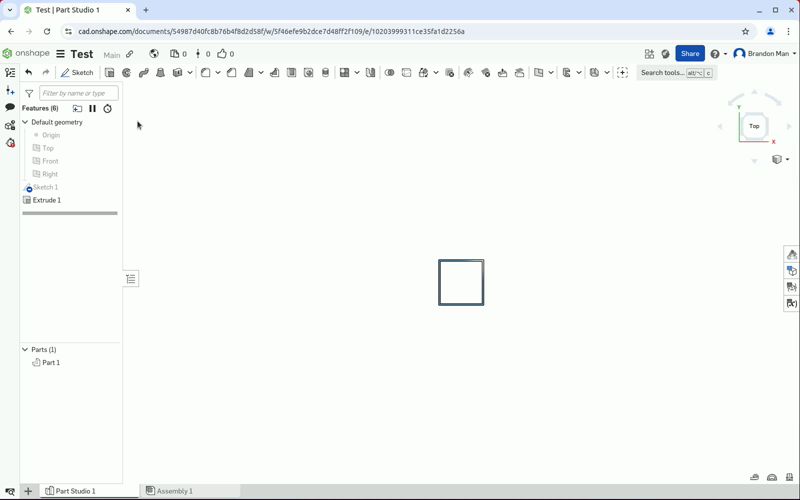
key(shift+h)
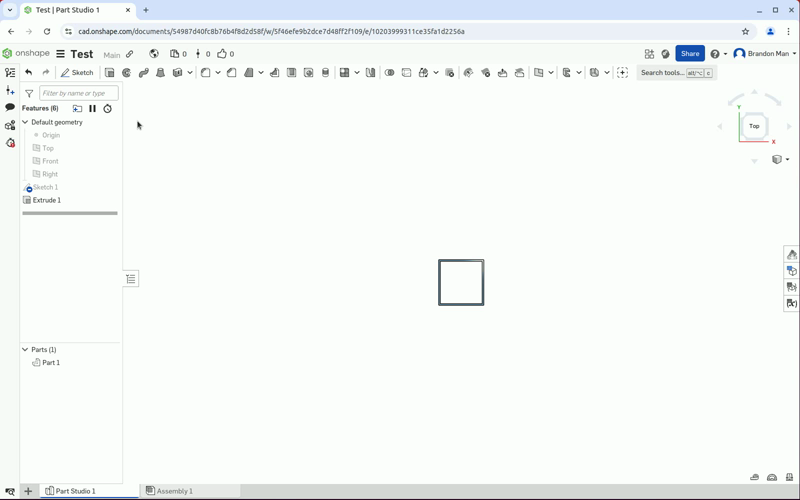
key(shift+h)
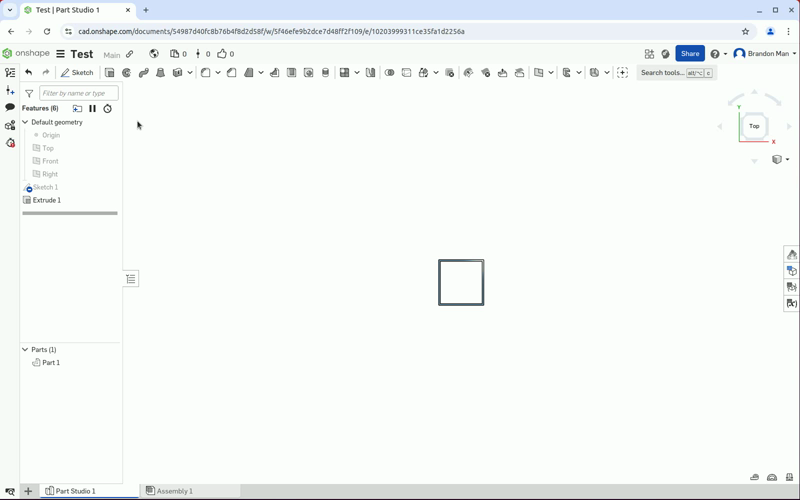
mouse_move(73, 189)
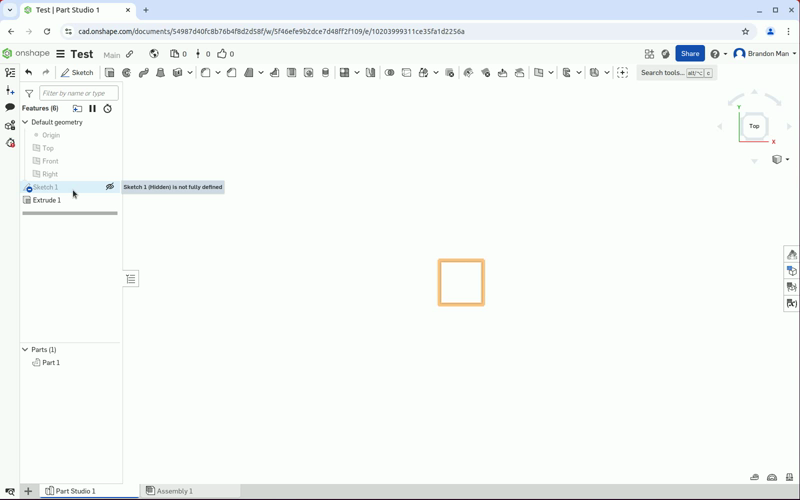
click(73, 189)
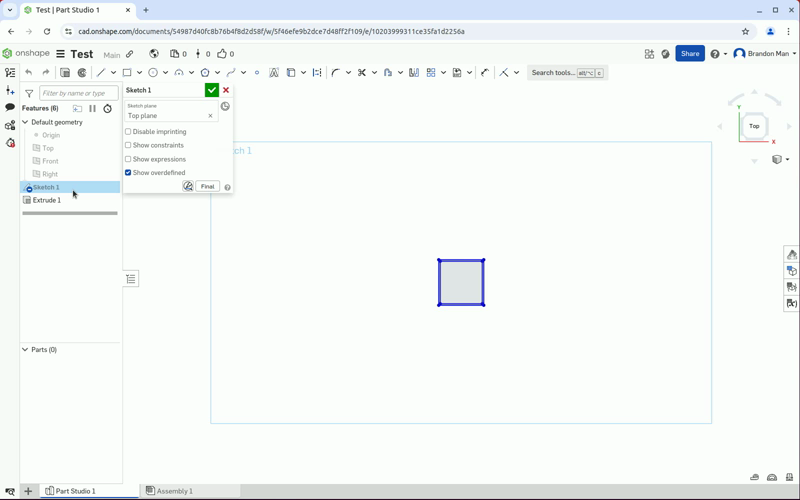
mouse_move(229, 92)
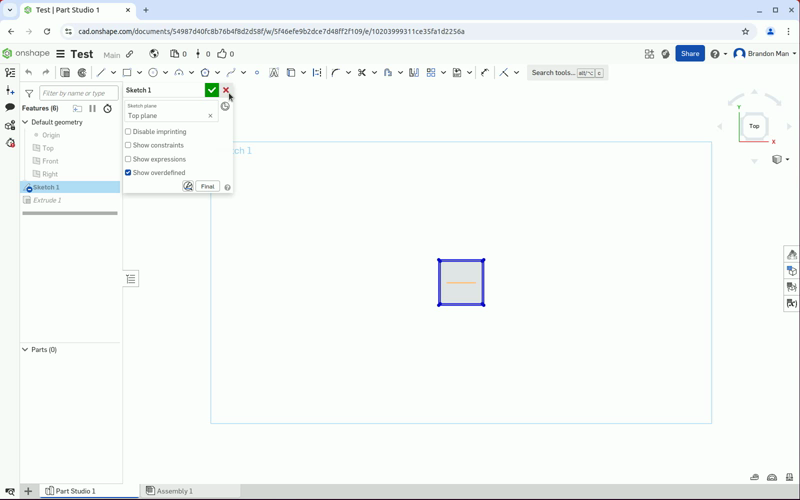
click(229, 92)
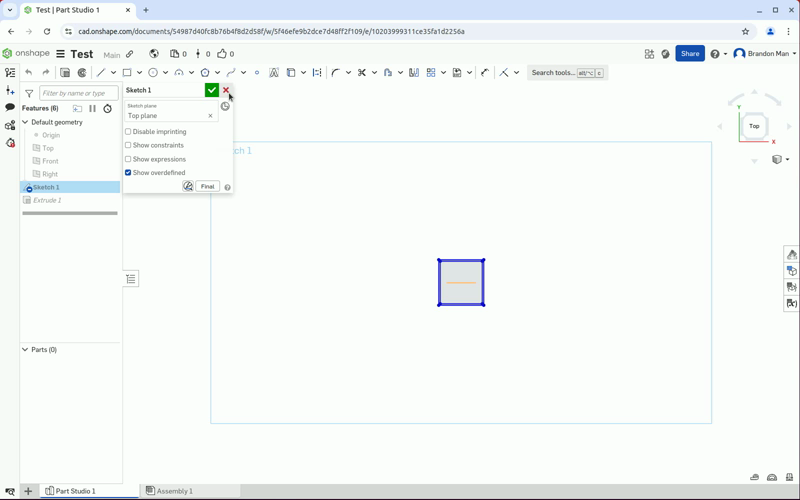
key(shift+s)
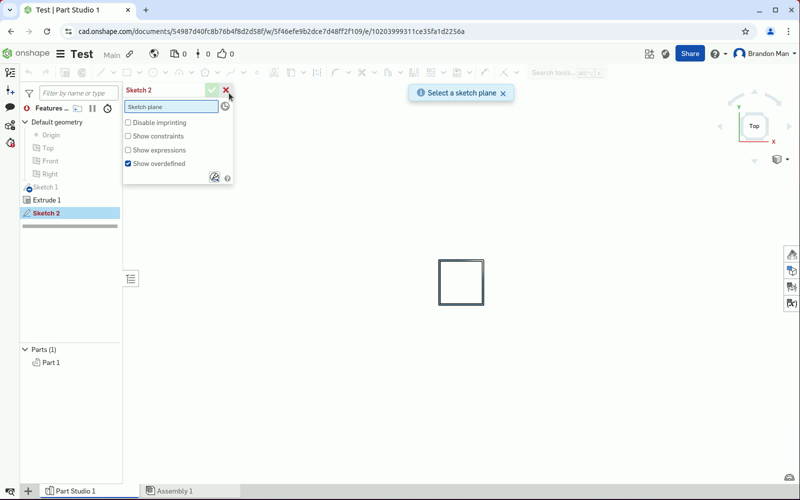
mouse_move(73, 150)
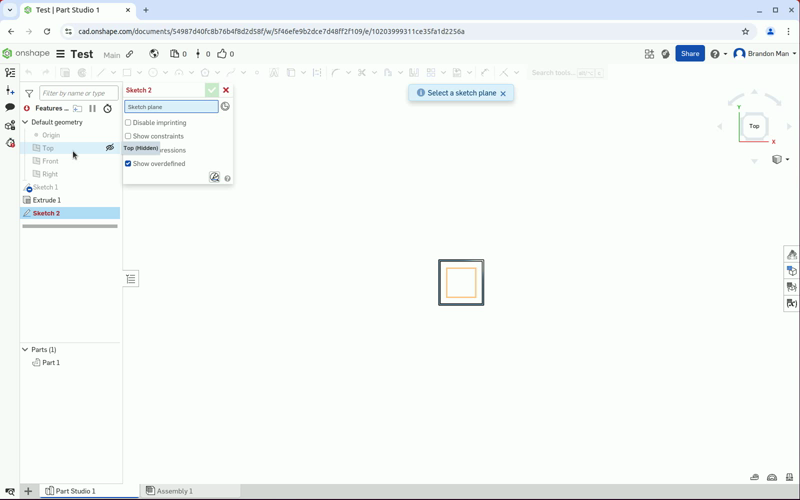
click(73, 150)
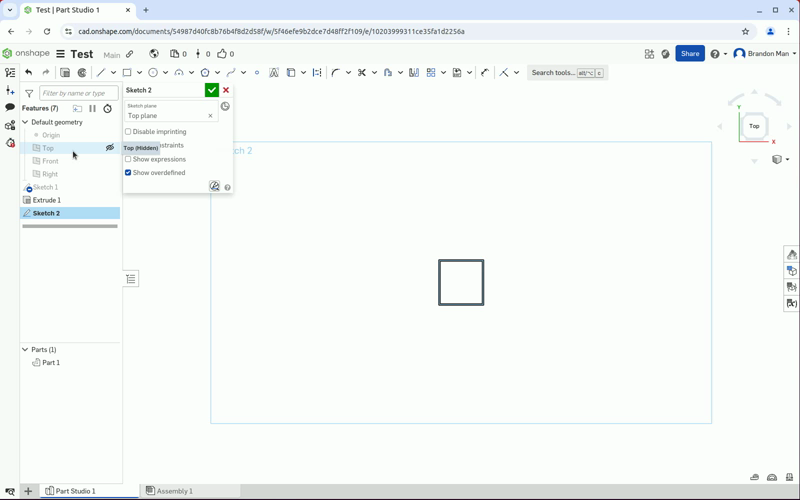
mouse_move(73, 352)
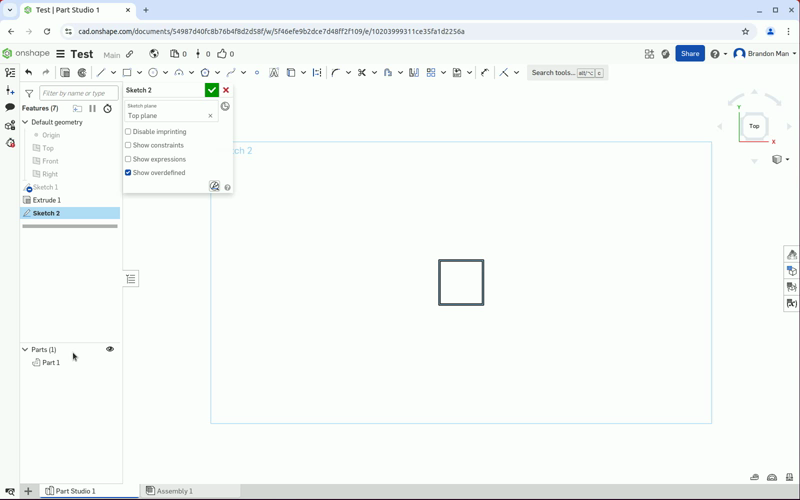
key(y)
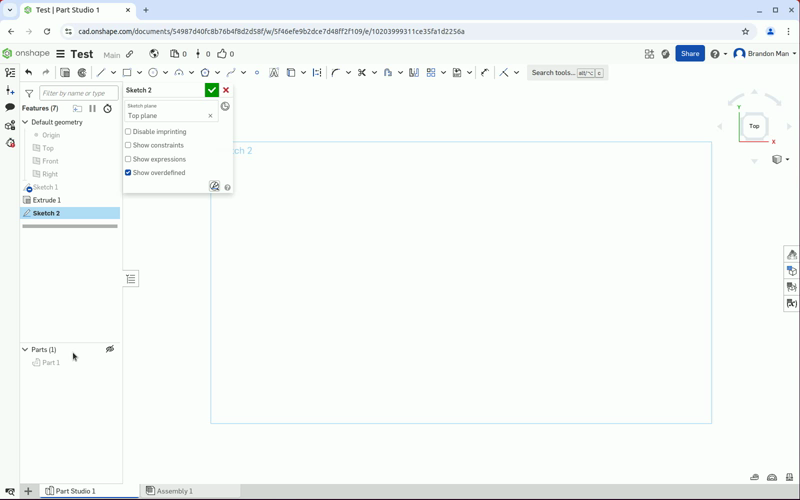
key(l)
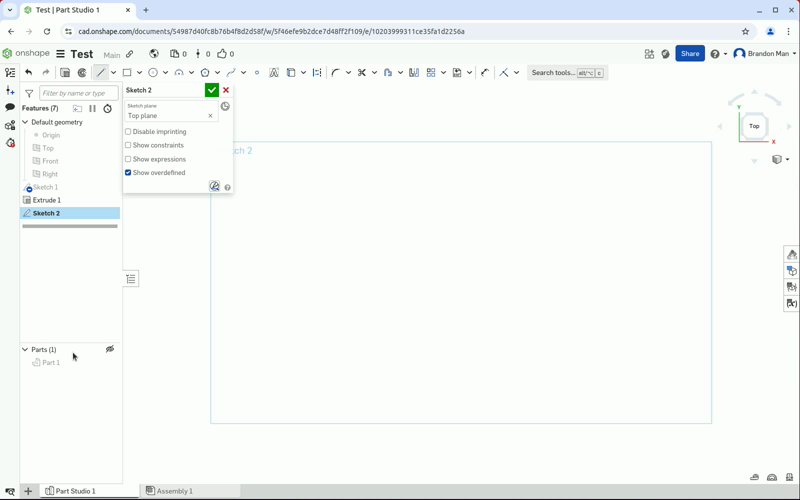
key_down(shift)
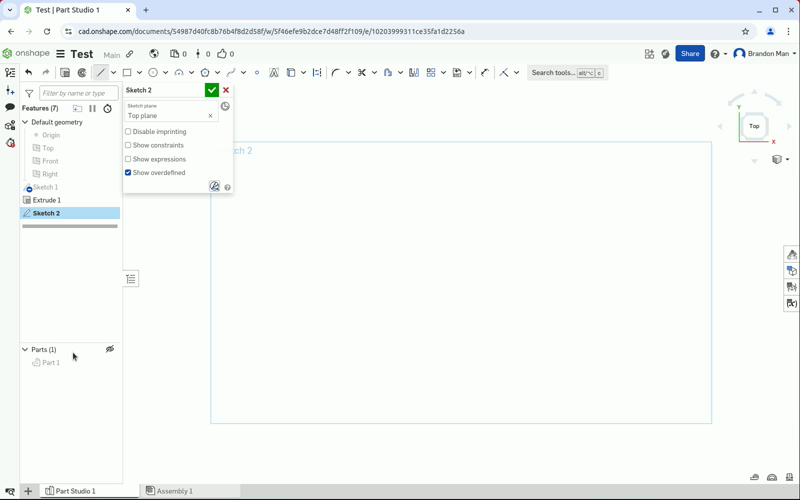
mouse_move(432, 311)
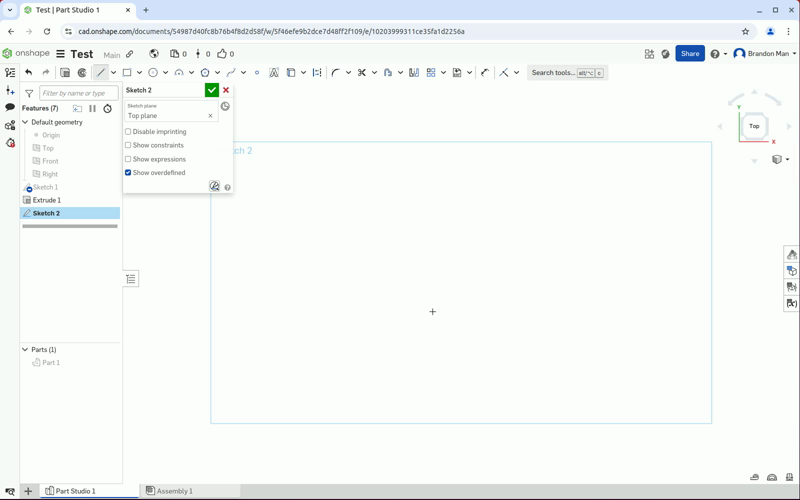
click(432, 311)
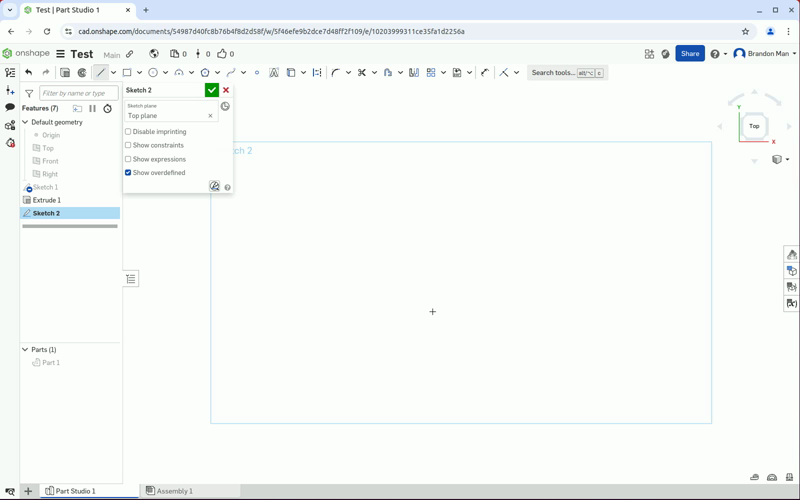
key_up(shift)
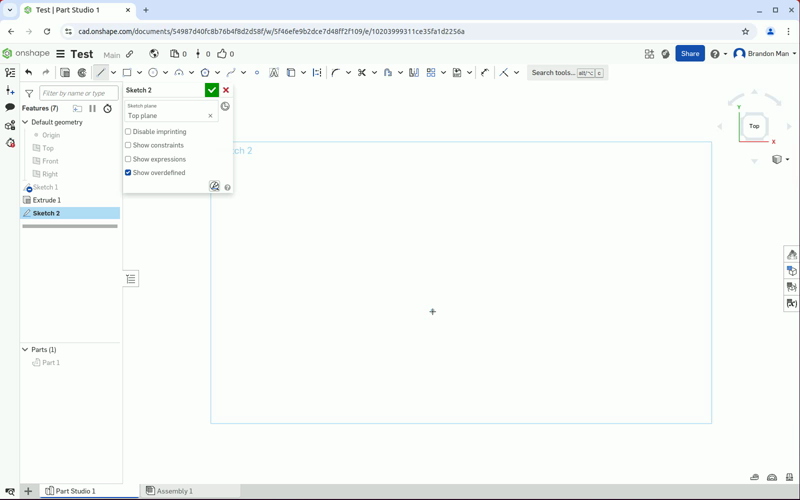
key_down(shift)
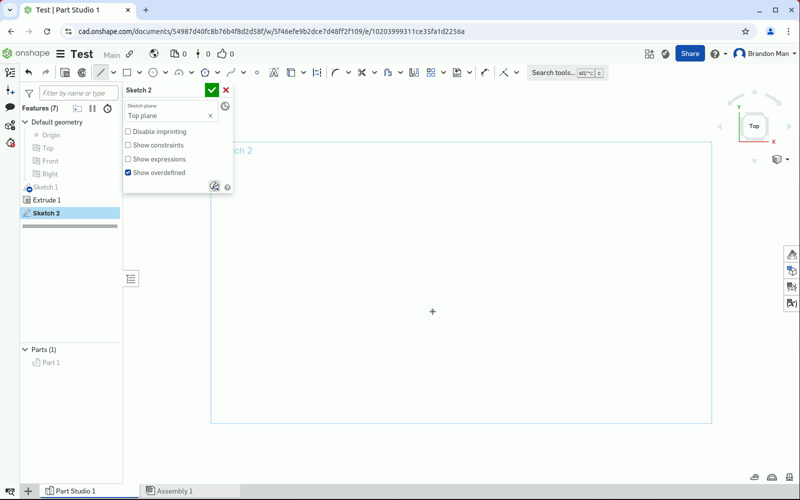
mouse_move(462, 311)
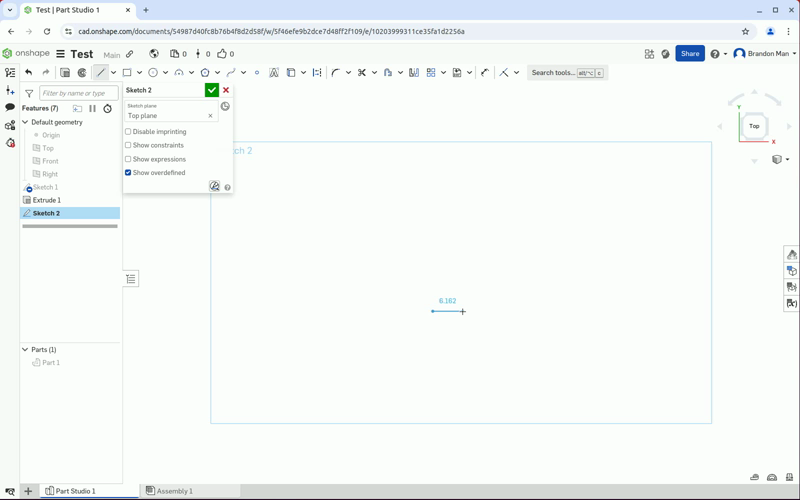
mouse_move(489, 311)
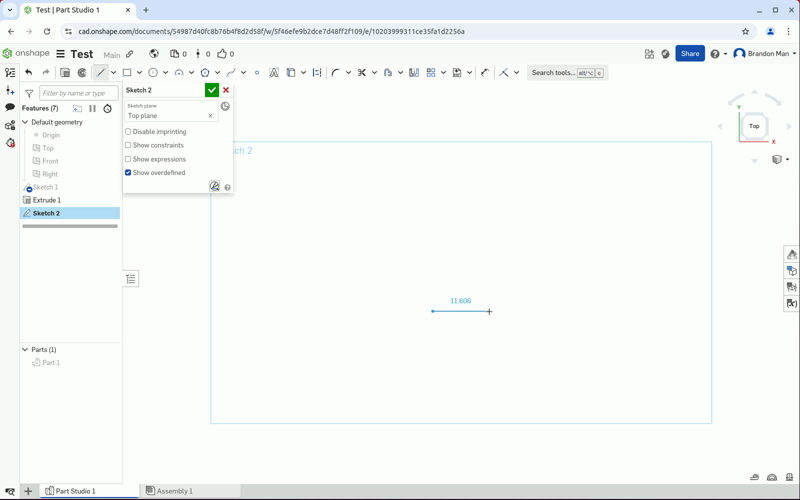
click(489, 311)
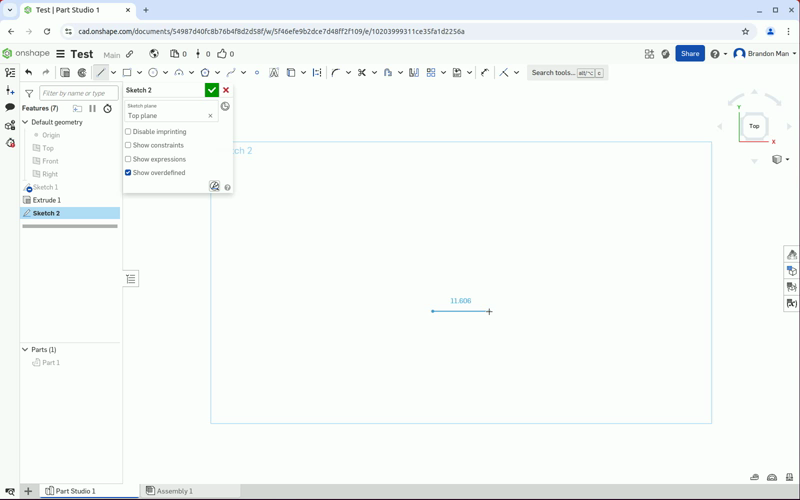
key_up(shift)
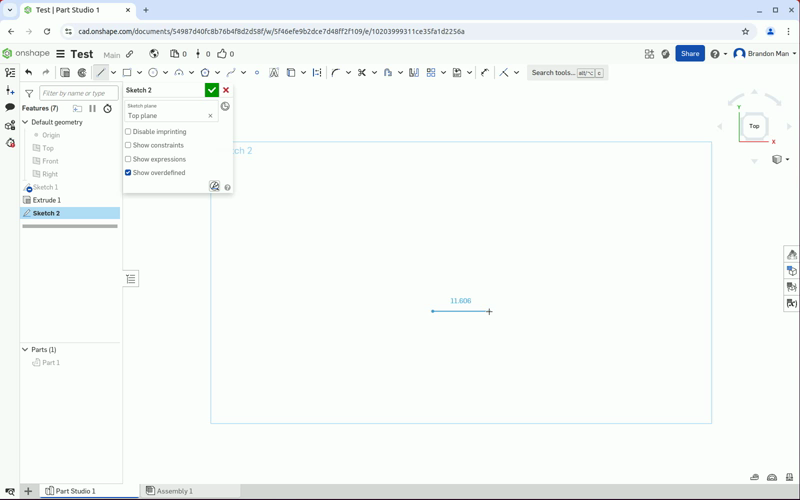
key_down(shift)
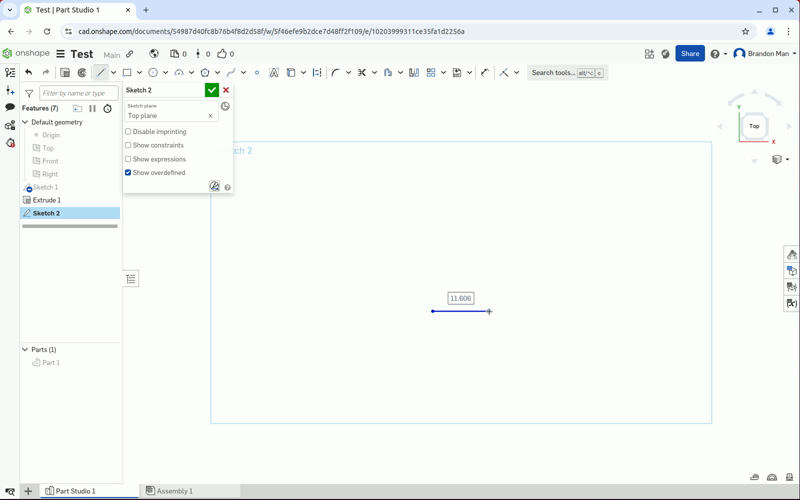
mouse_move(519, 311)
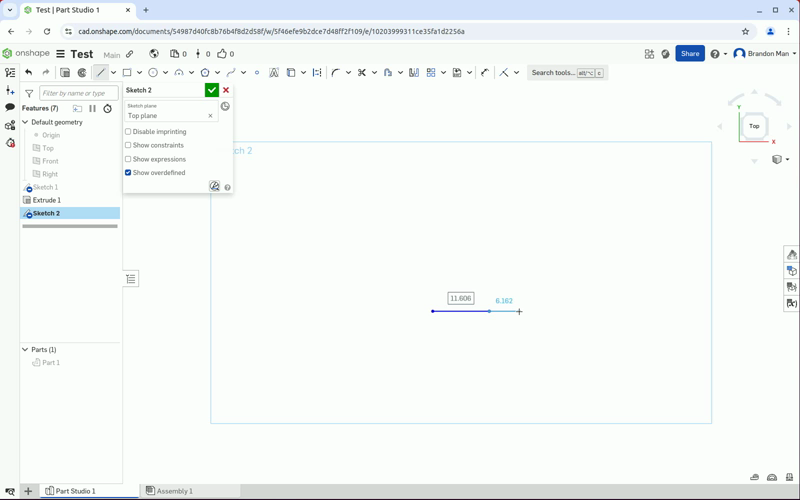
mouse_move(489, 254)
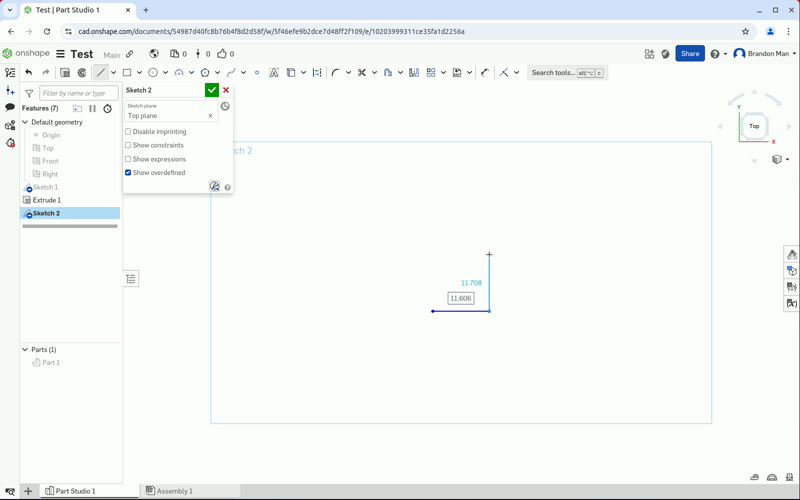
click(489, 254)
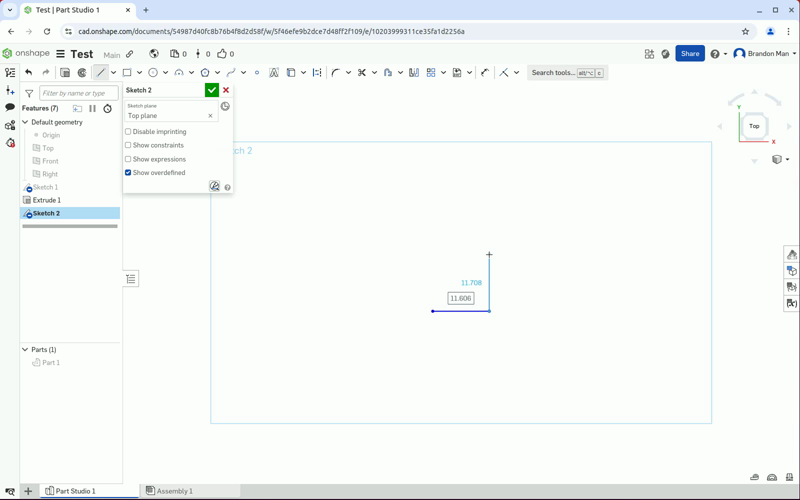
key_up(shift)
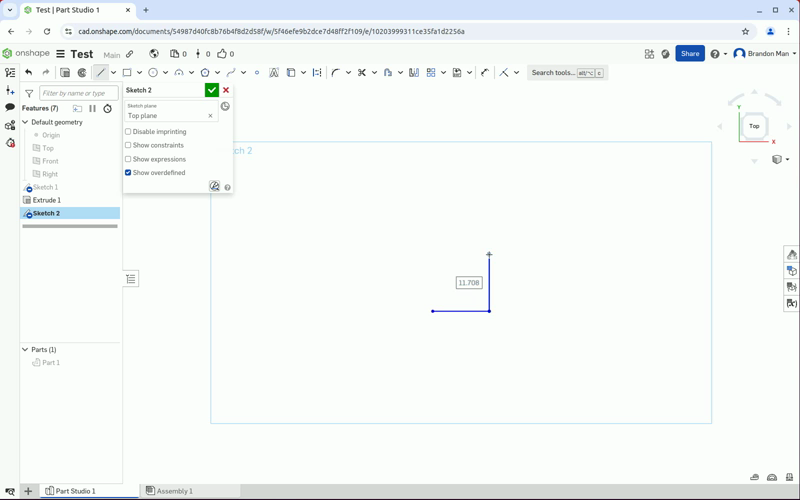
key_down(shift)
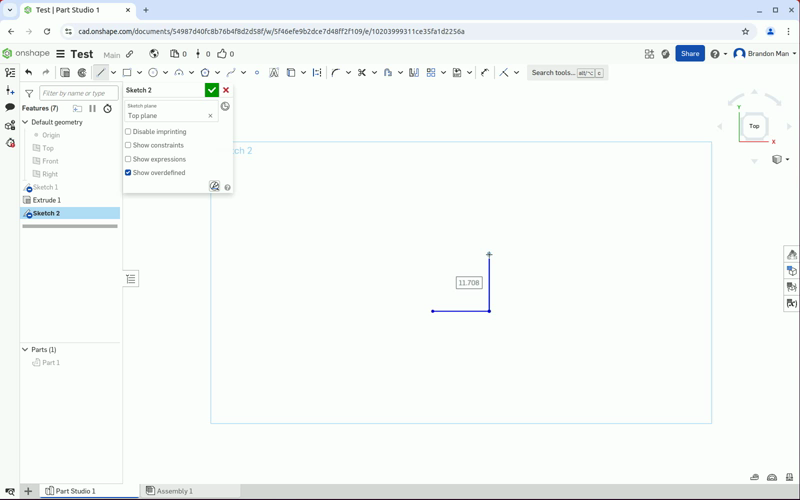
mouse_move(519, 254)
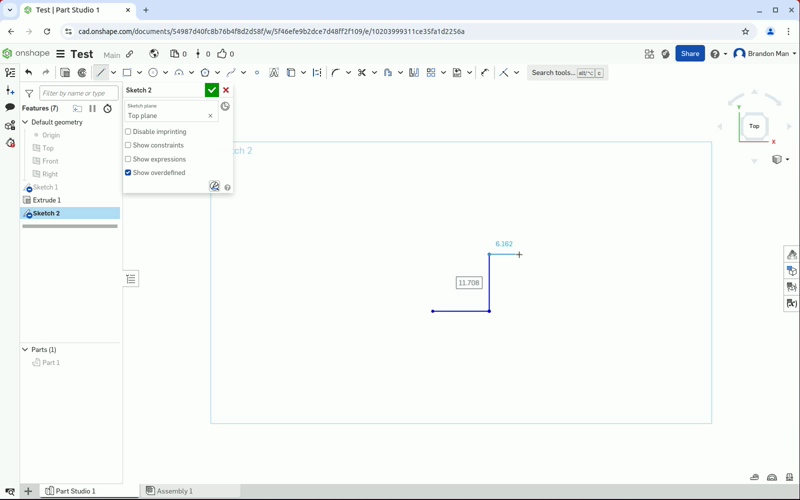
mouse_move(432, 254)
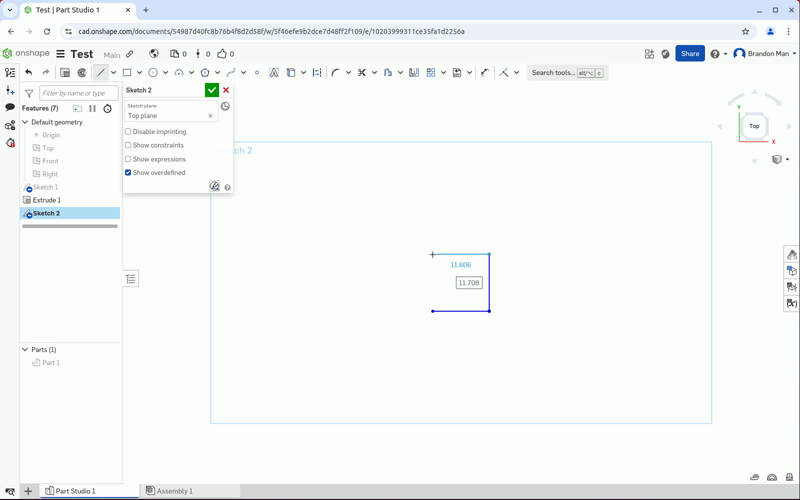
click(432, 254)
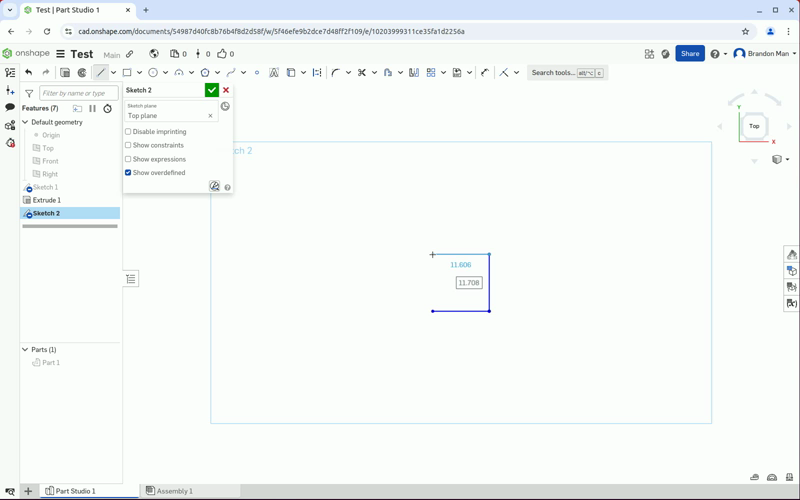
key_up(shift)
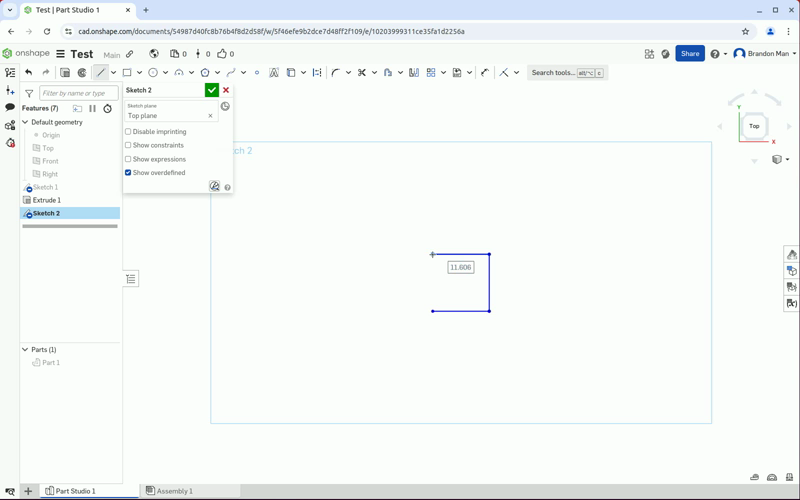
mouse_move(462, 254)
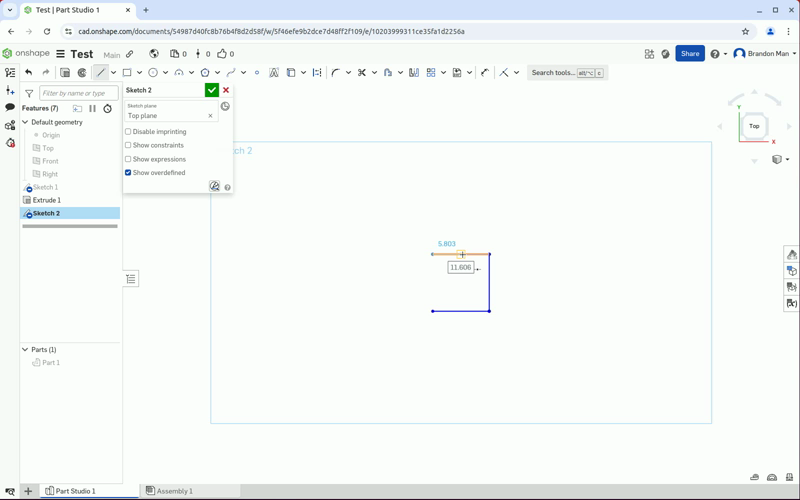
key_down(shift)
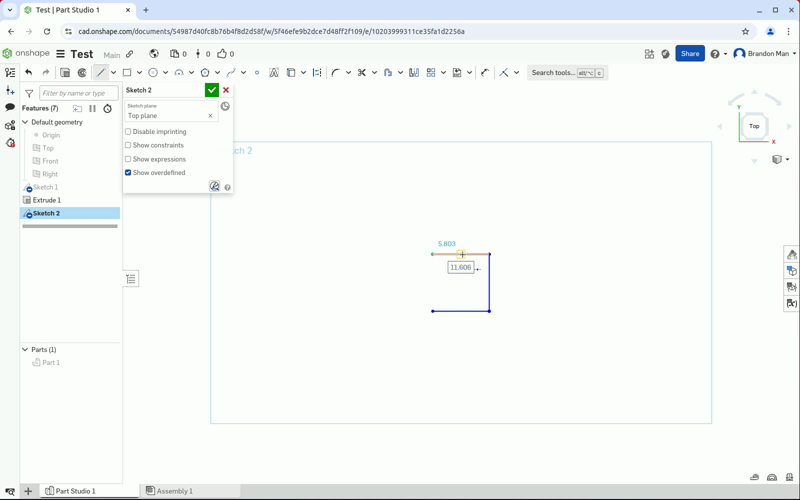
mouse_move(432, 311)
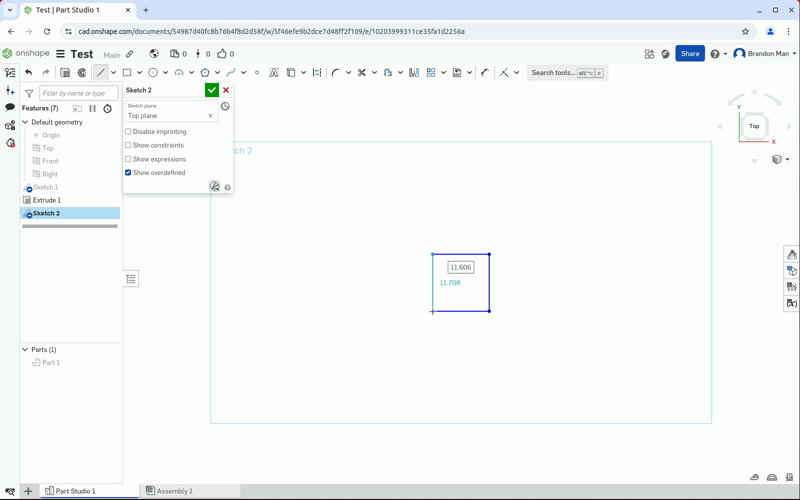
key_up(shift)
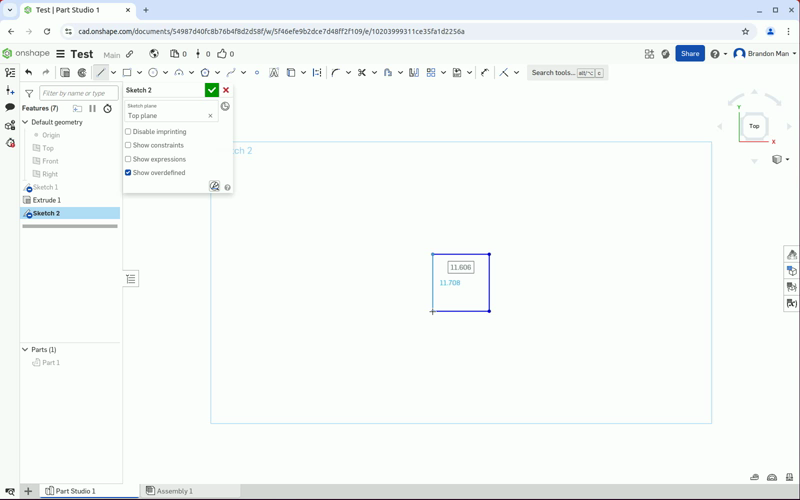
click(432, 311)
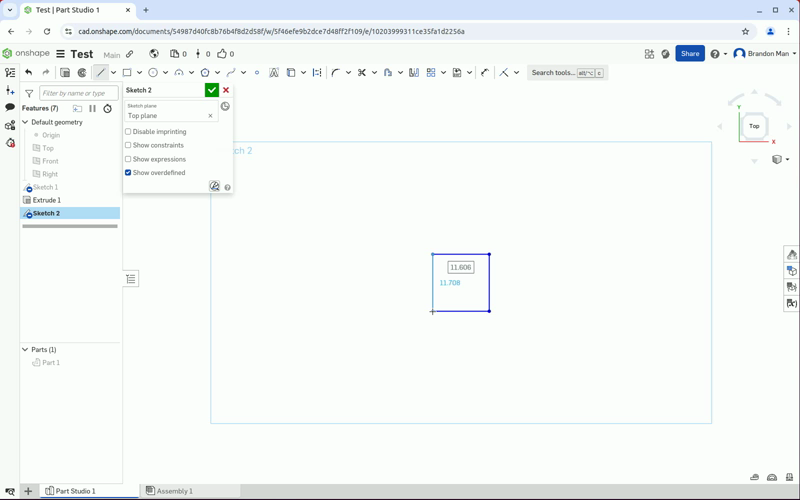
key(esc)
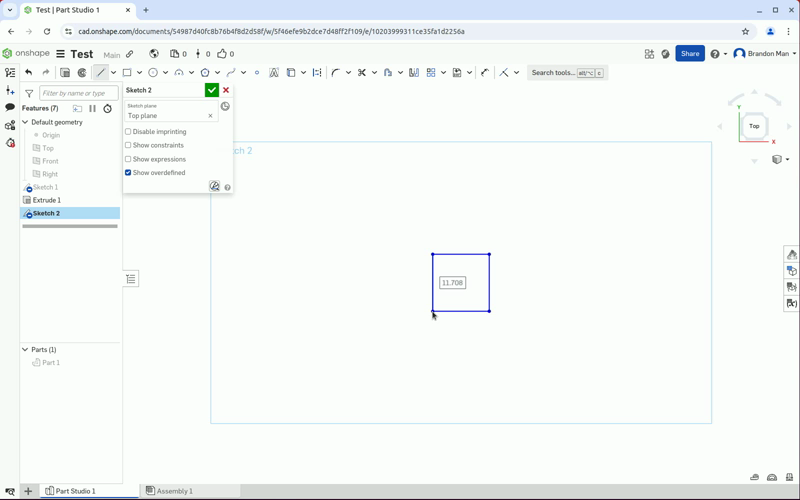
key(l)
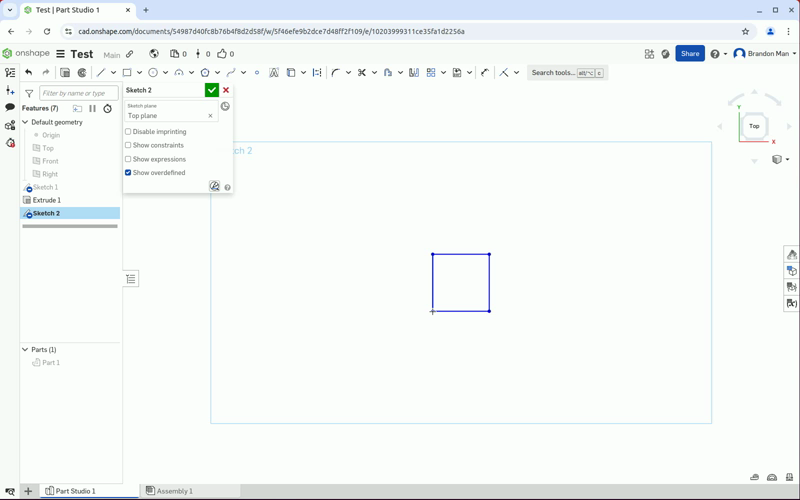
key_down(shift)
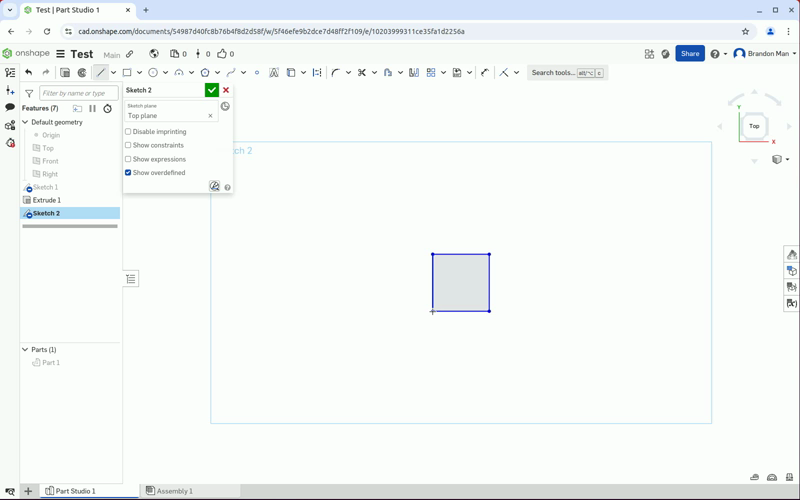
mouse_move(439, 303)
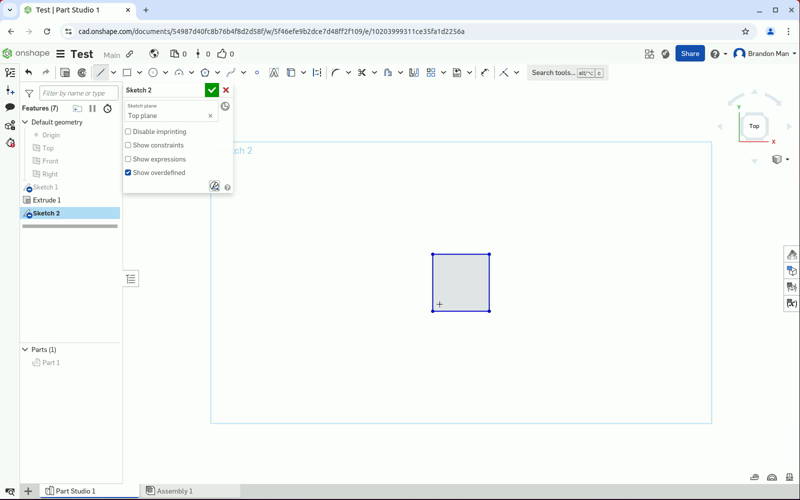
click(439, 303)
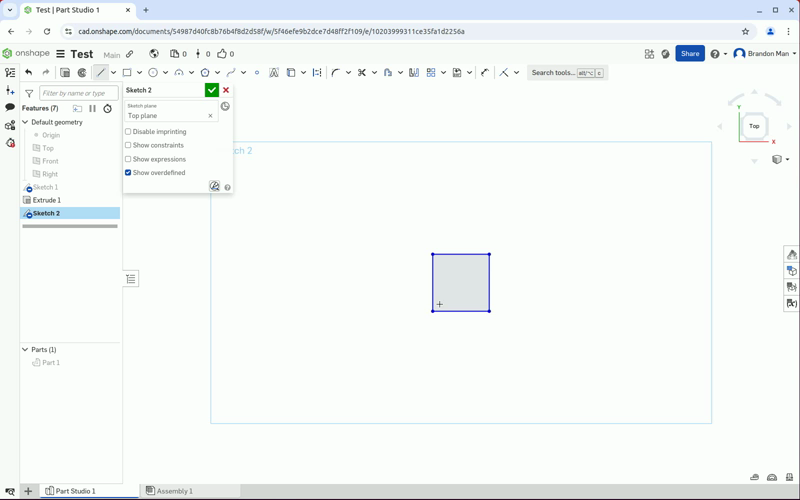
key_up(shift)
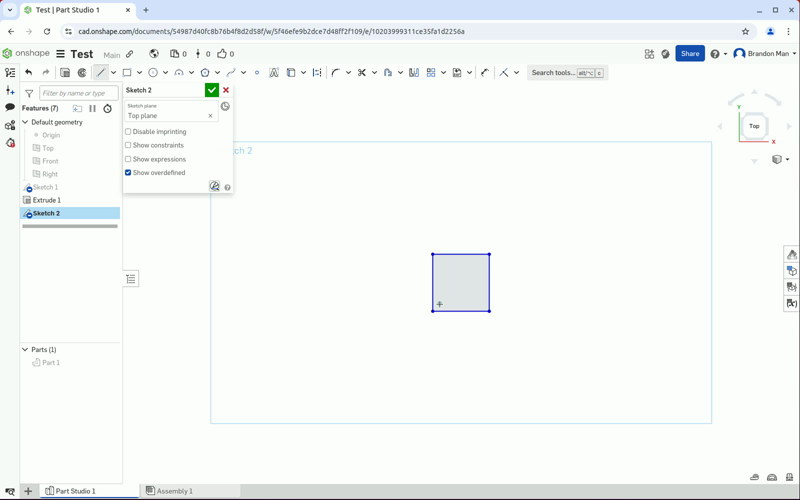
key_down(shift)
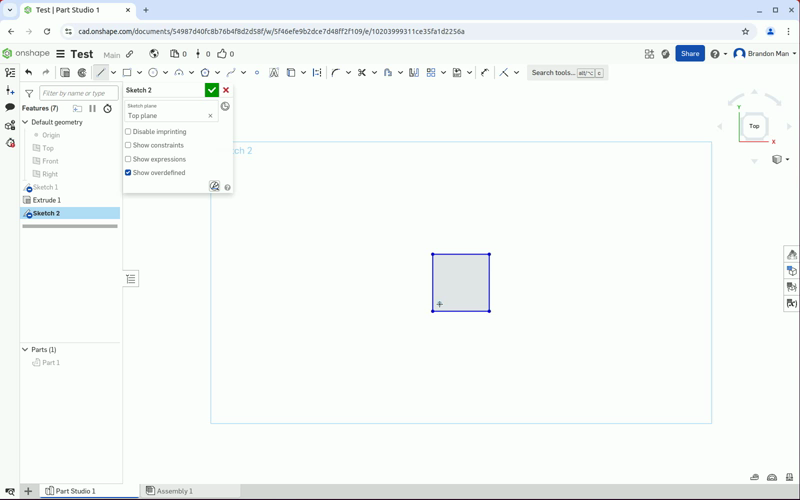
mouse_move(469, 303)
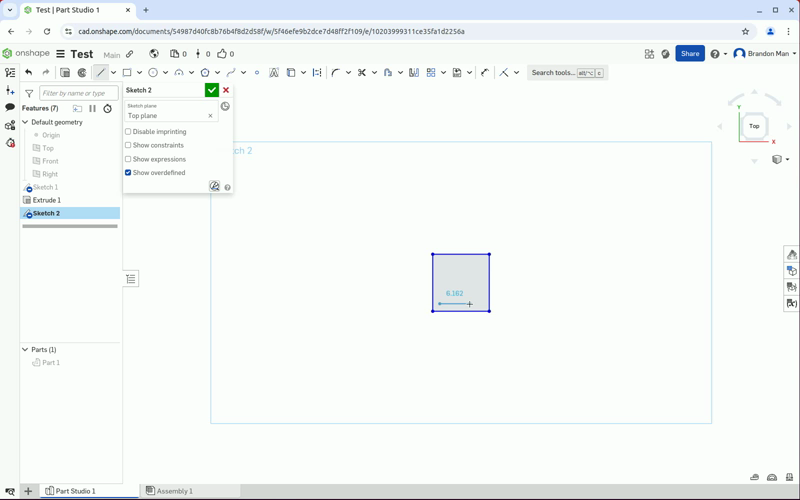
mouse_move(482, 303)
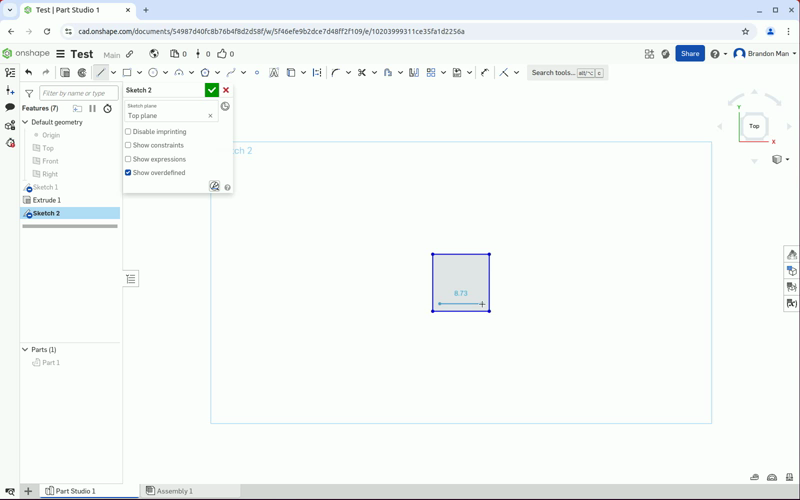
click(482, 303)
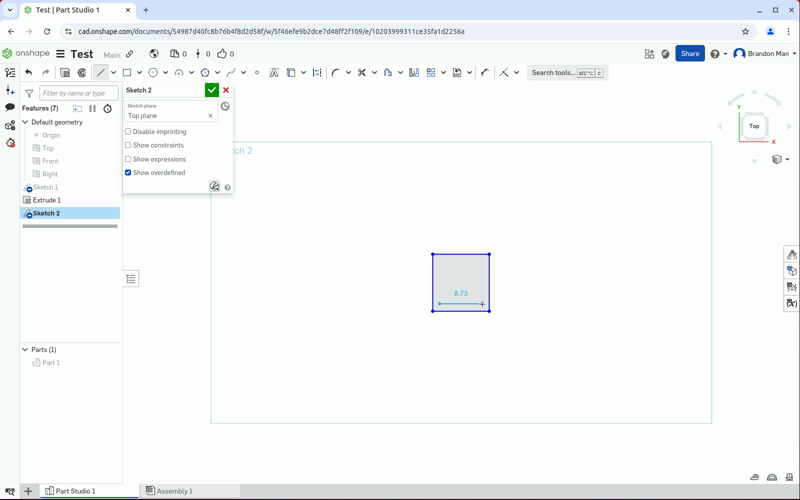
key_up(shift)
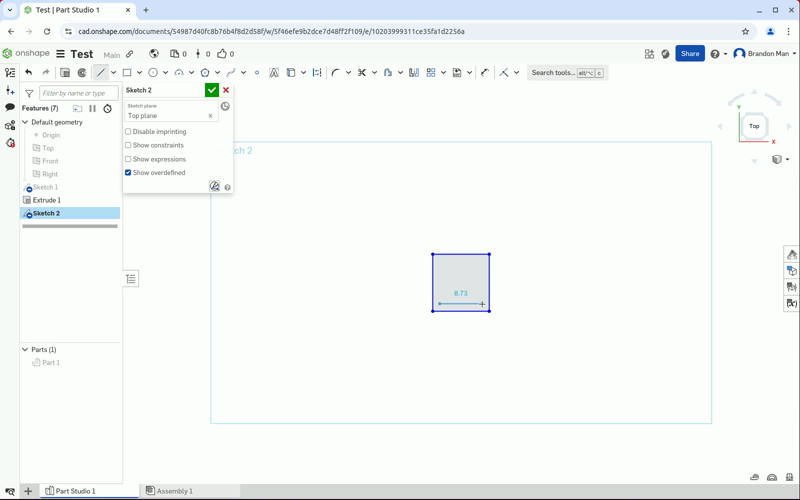
key_down(shift)
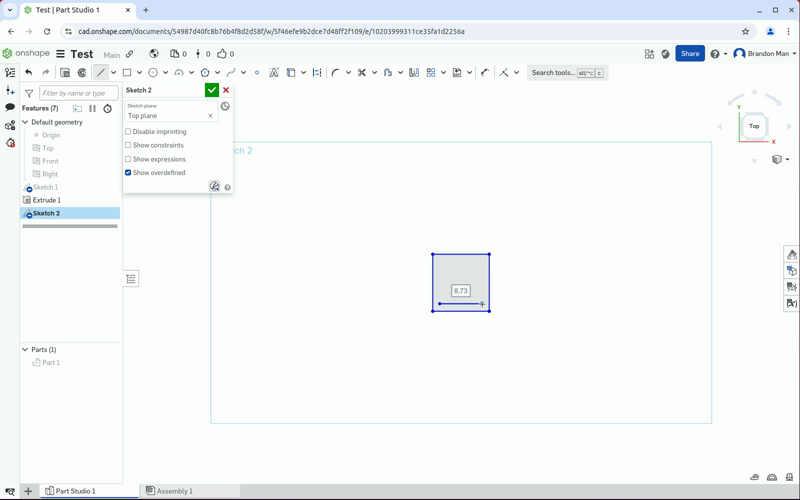
mouse_move(512, 303)
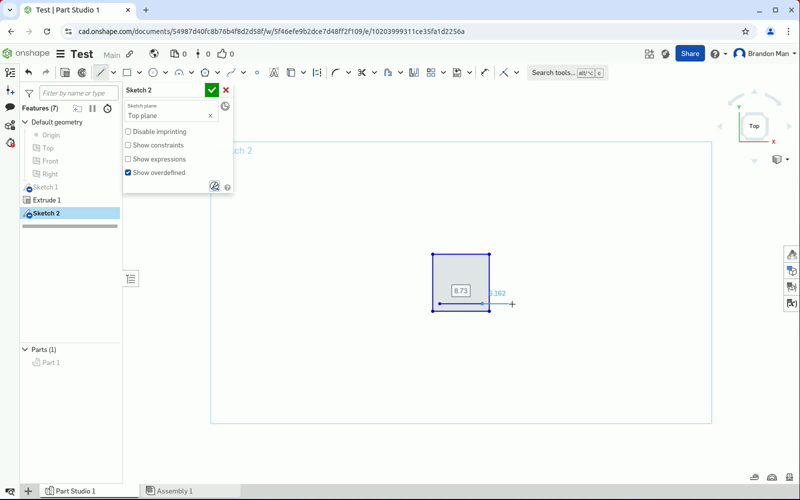
mouse_move(482, 261)
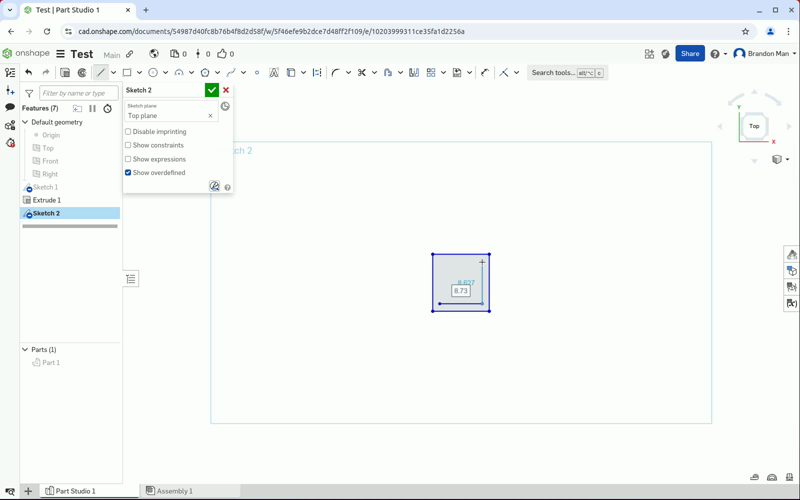
click(482, 261)
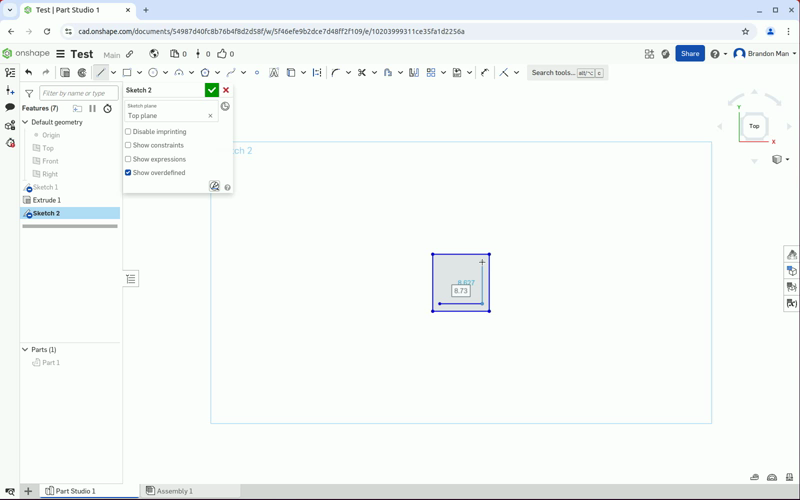
key_up(shift)
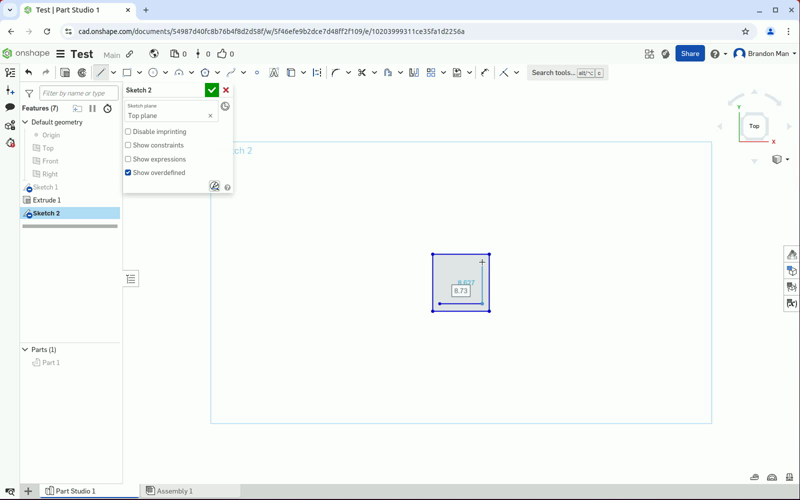
key_down(shift)
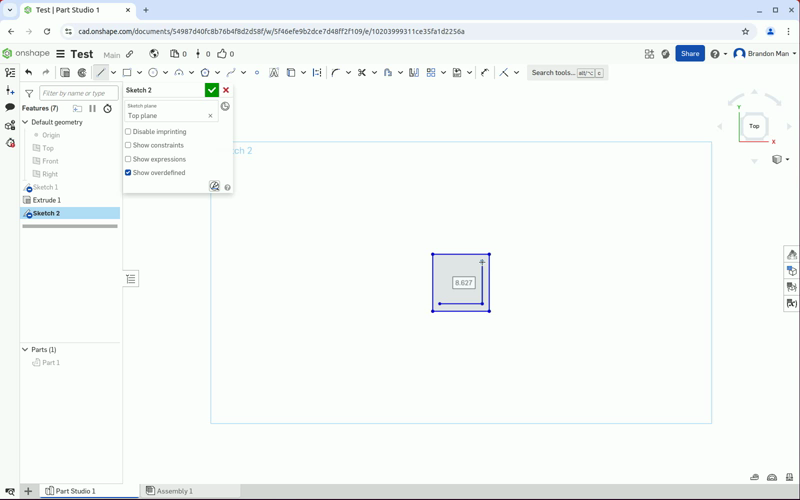
mouse_move(512, 261)
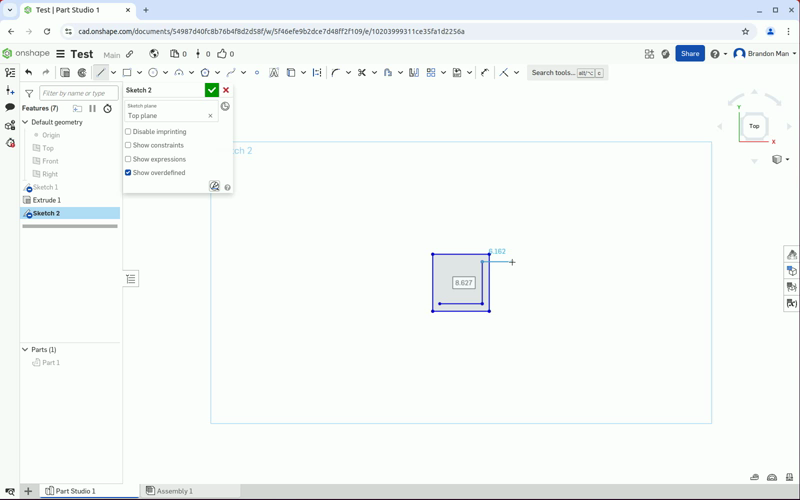
mouse_move(439, 261)
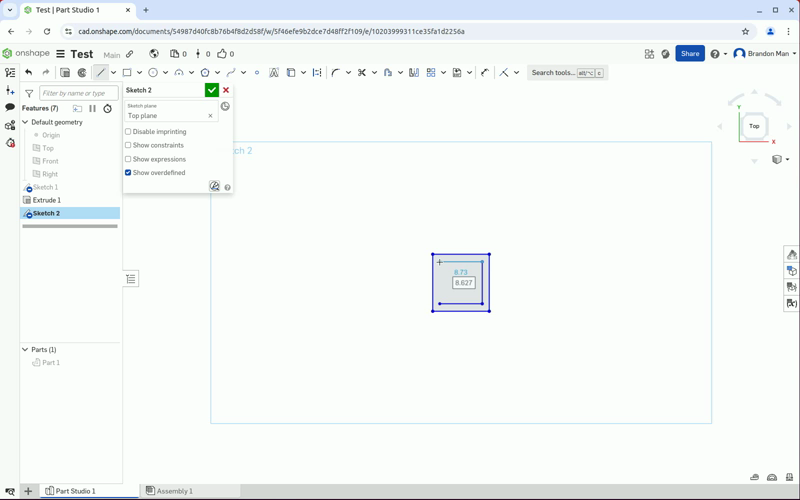
click(439, 261)
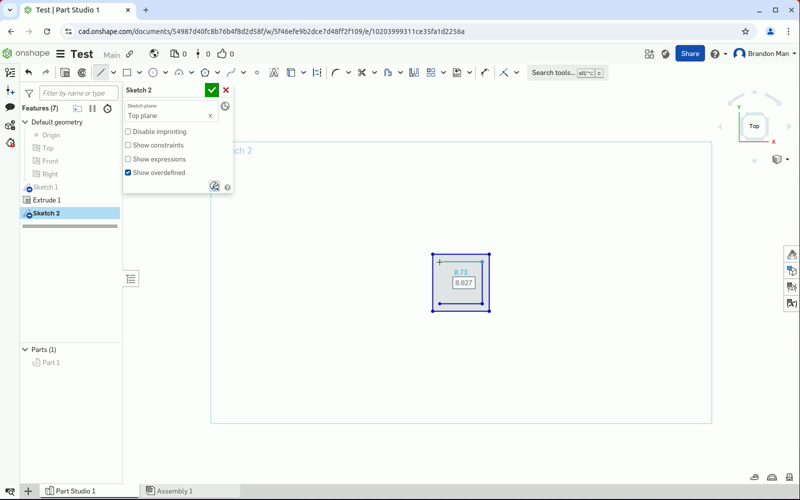
key_up(shift)
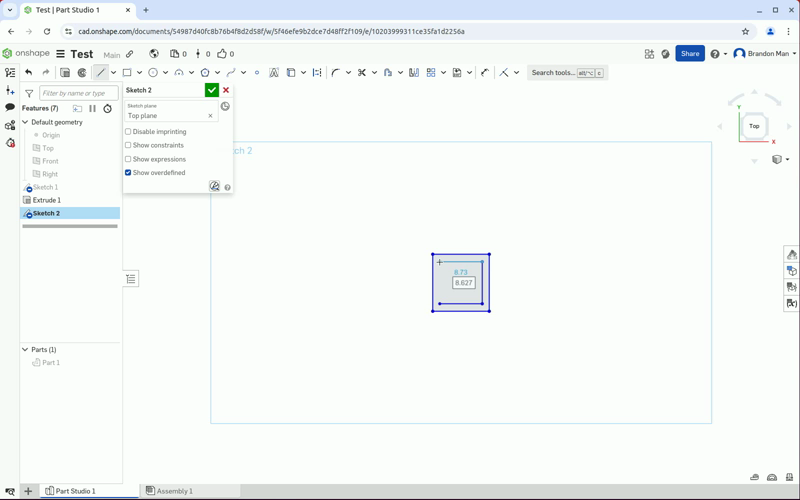
mouse_move(469, 261)
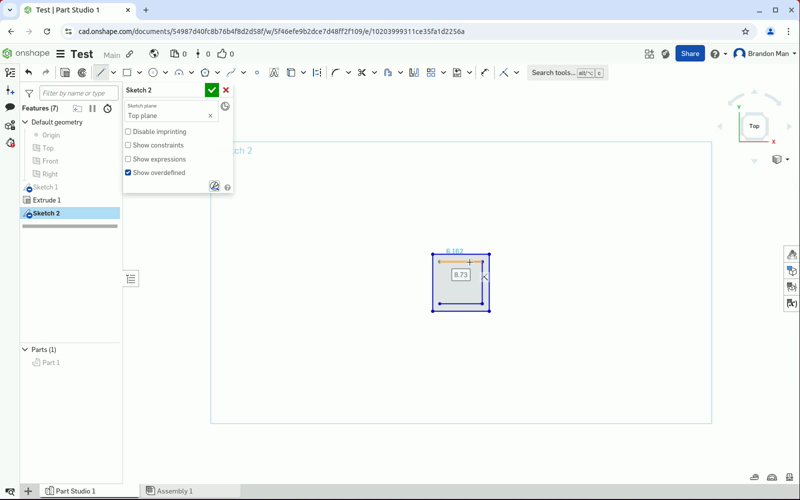
key_down(shift)
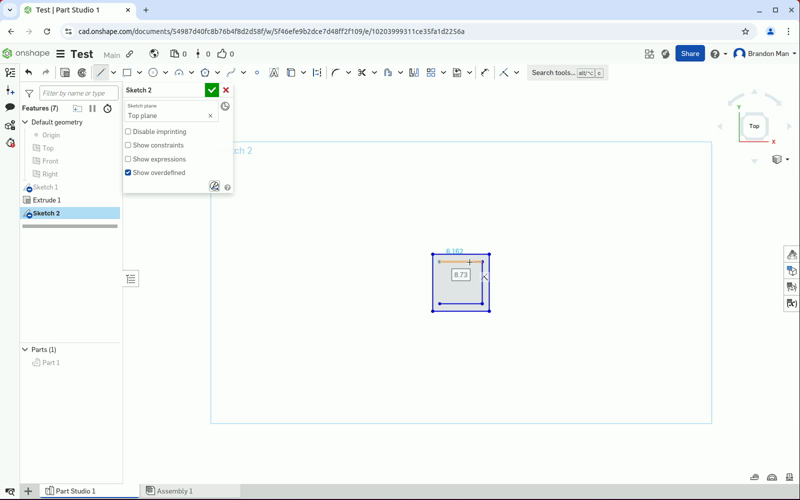
mouse_move(439, 303)
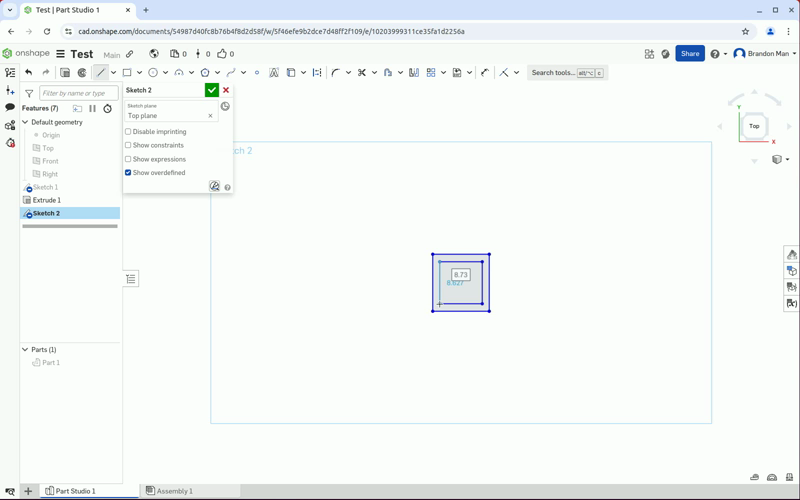
key_up(shift)
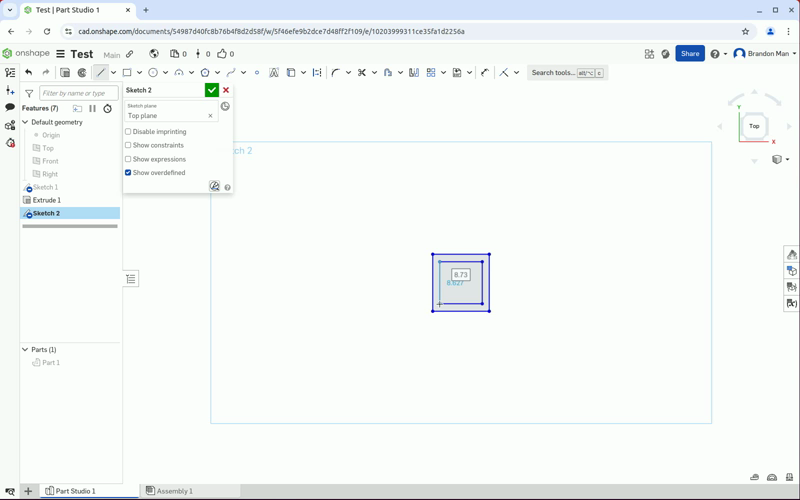
click(439, 303)
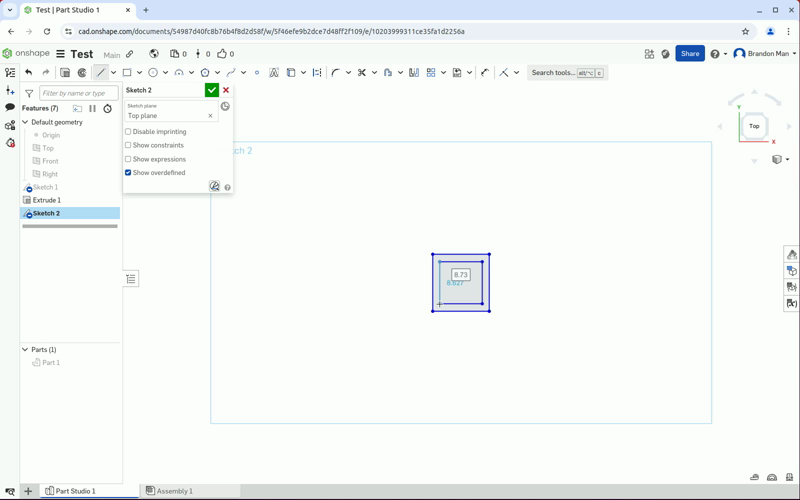
key(esc)
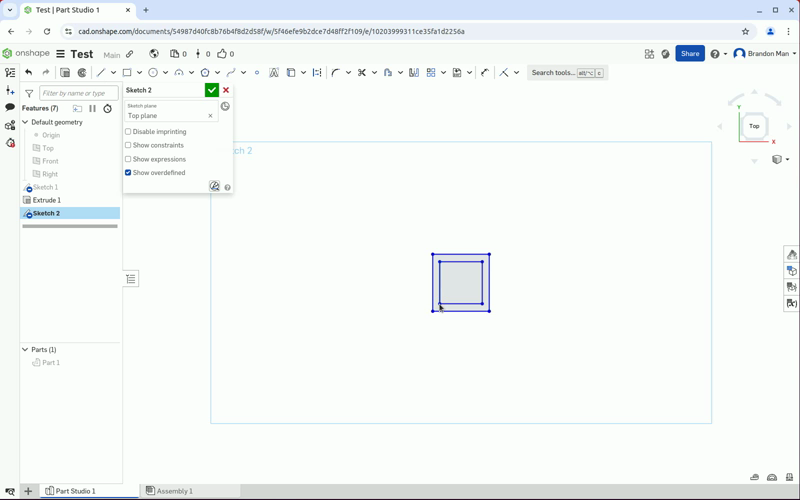
mouse_move(435, 301)
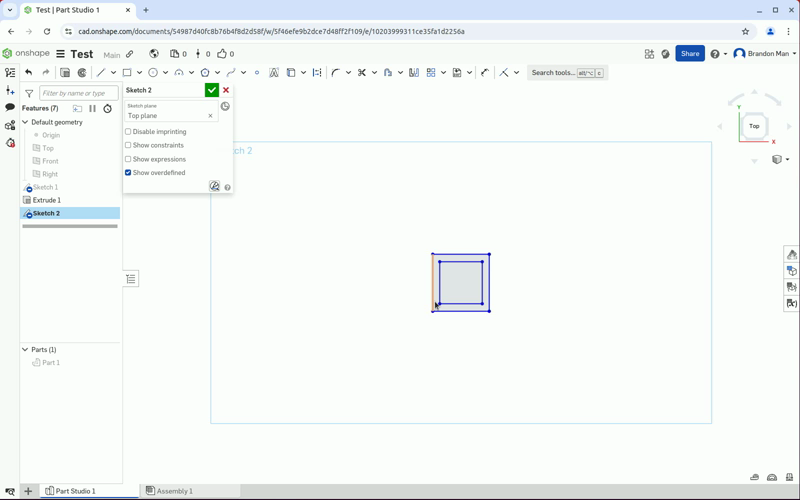
scroll(6)
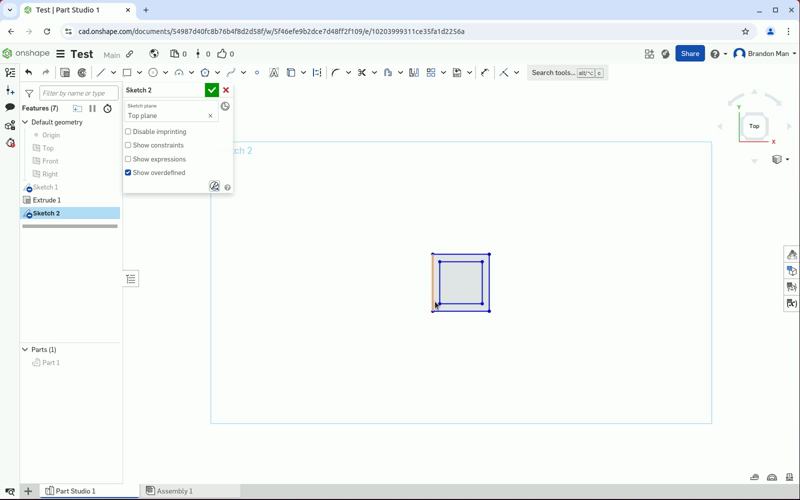
scroll(6)
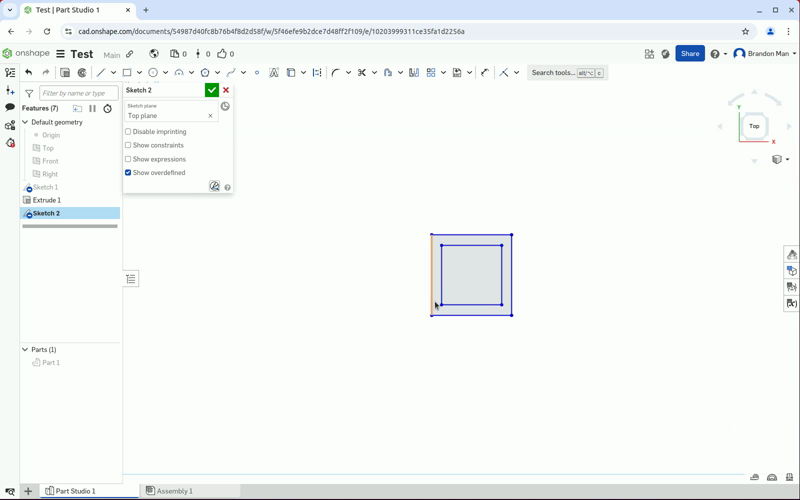
scroll(6)
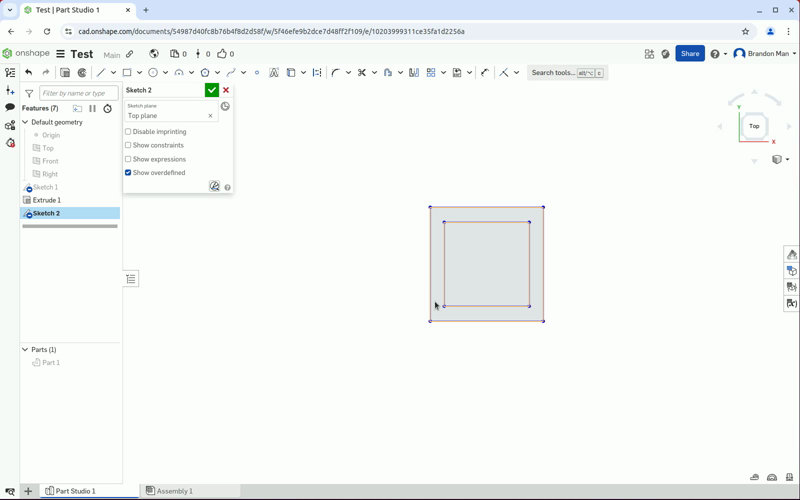
scroll(6)
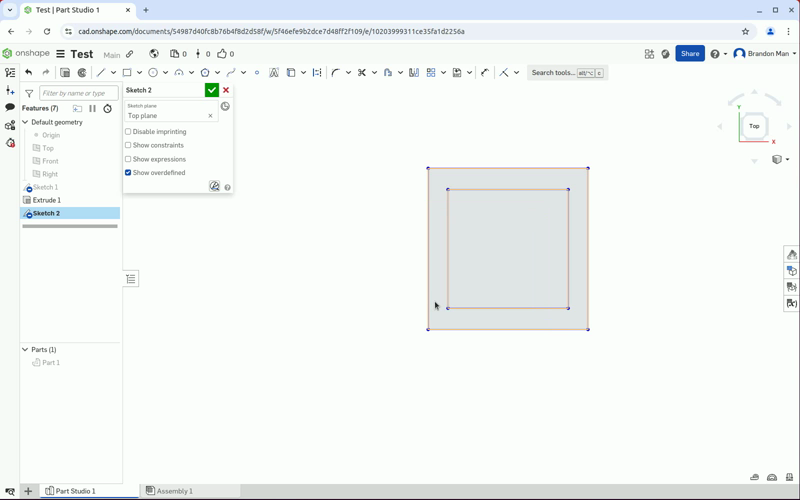
scroll(6)
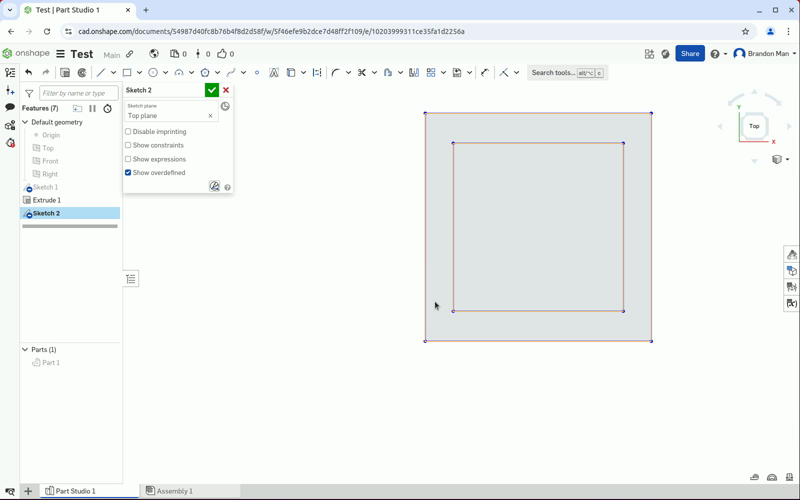
scroll(6)
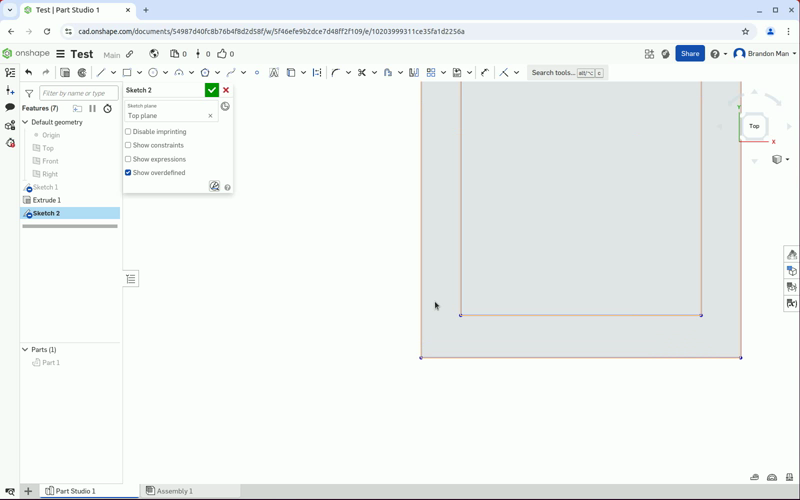
scroll(6)
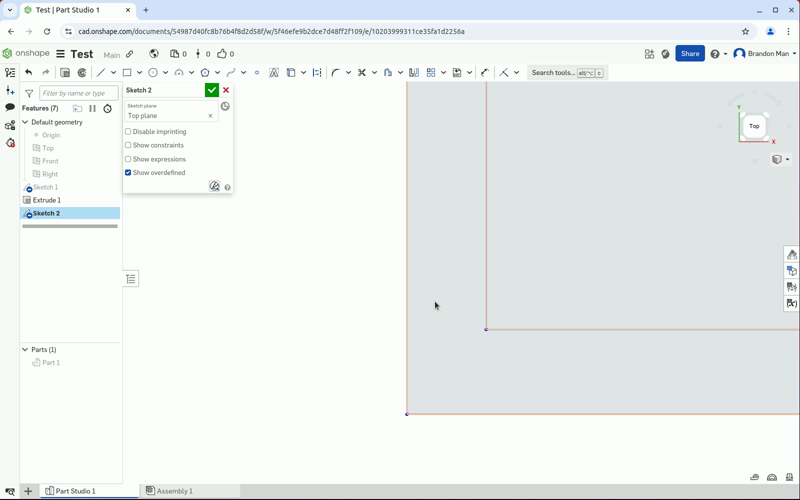
click(435, 301)
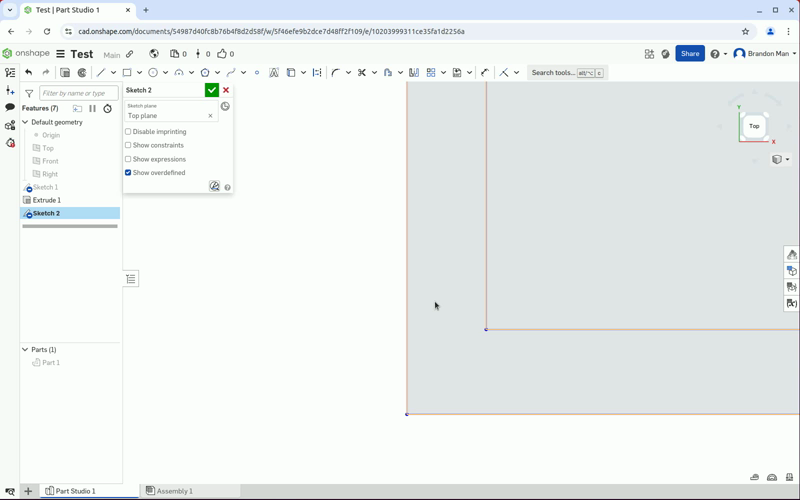
scroll(-6)
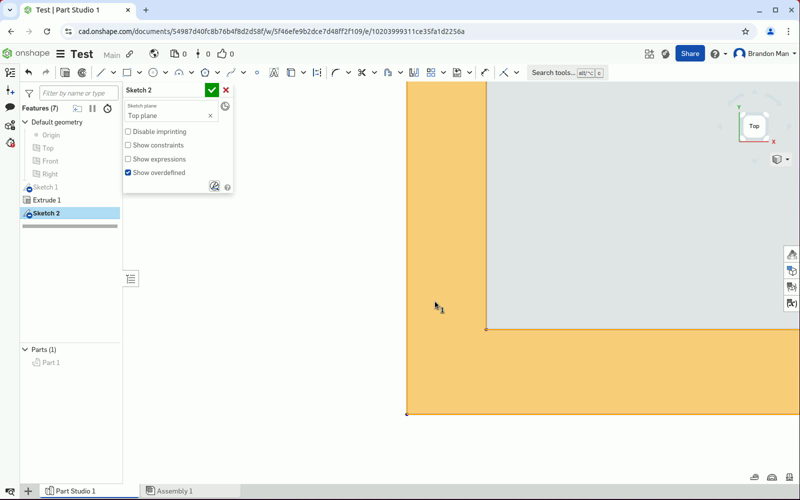
scroll(-6)
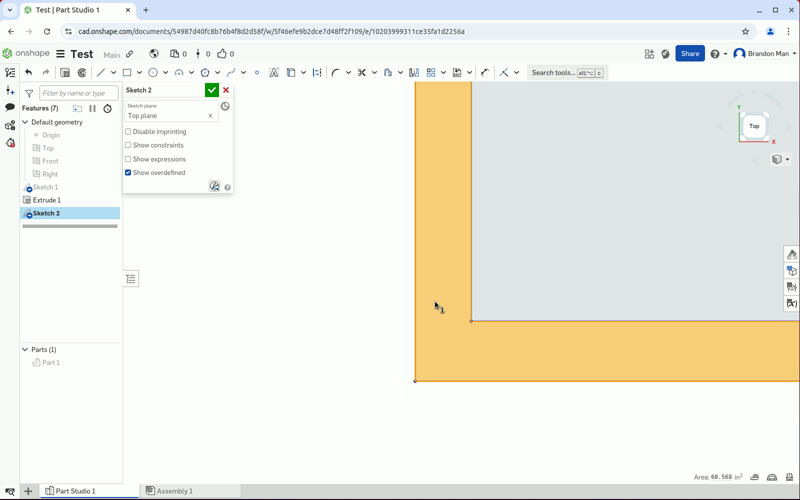
scroll(-6)
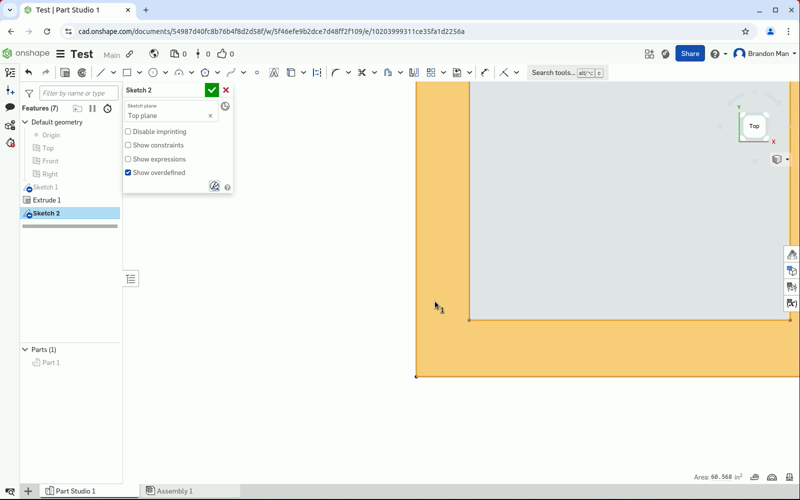
scroll(-6)
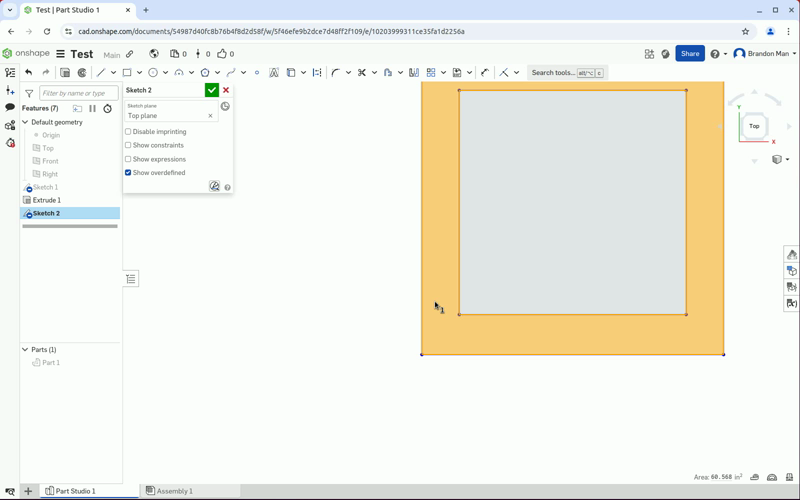
scroll(-6)
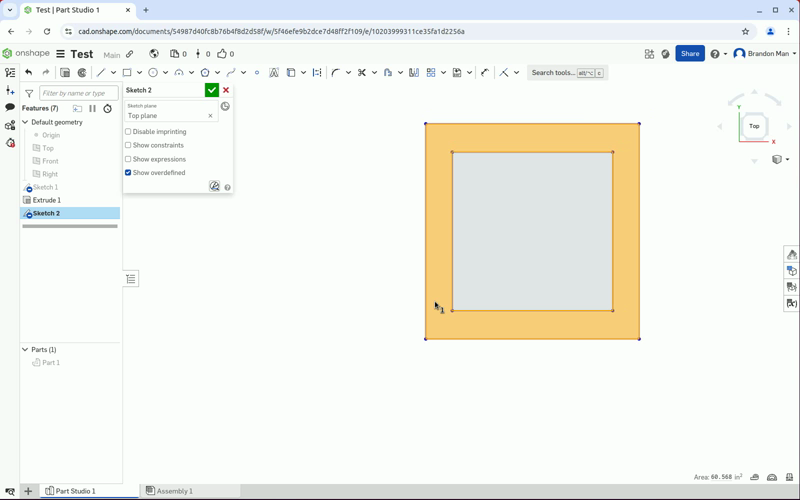
scroll(-6)
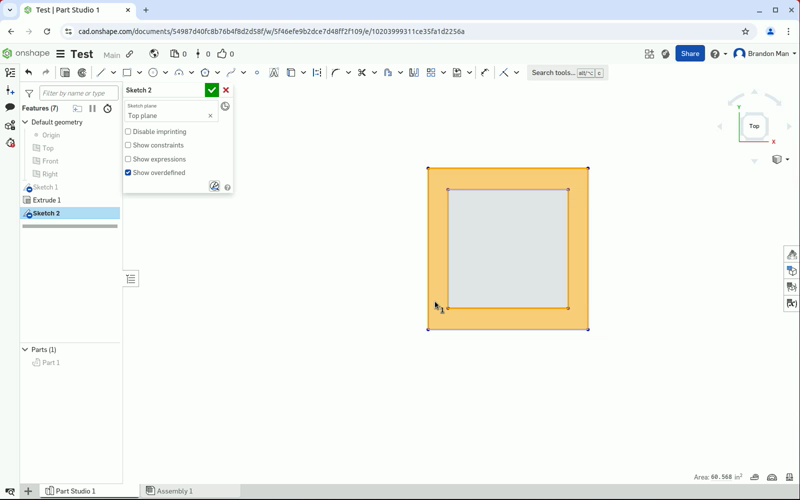
scroll(-6)
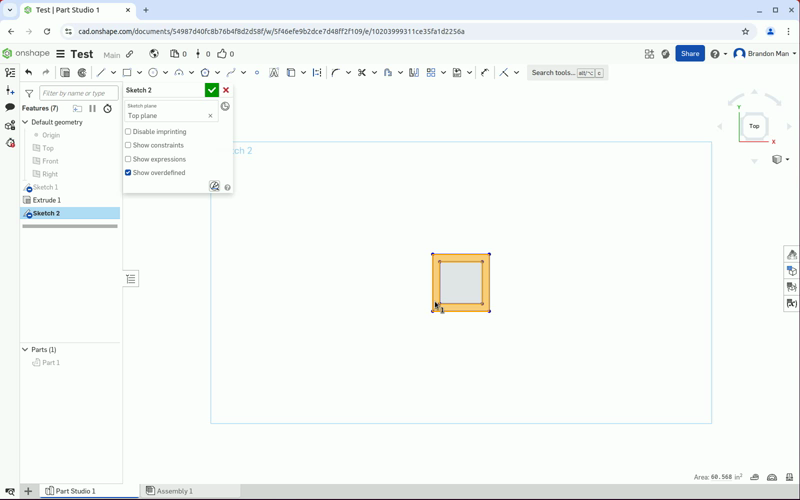
mouse_move(73, 352)
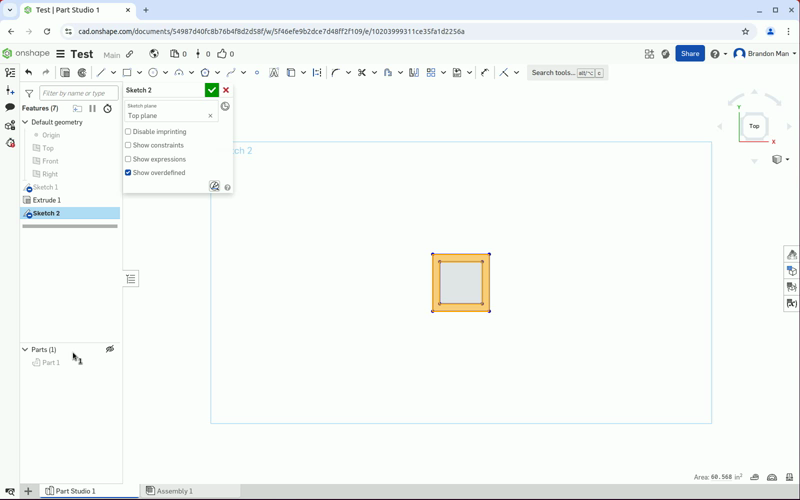
key(shift+y)
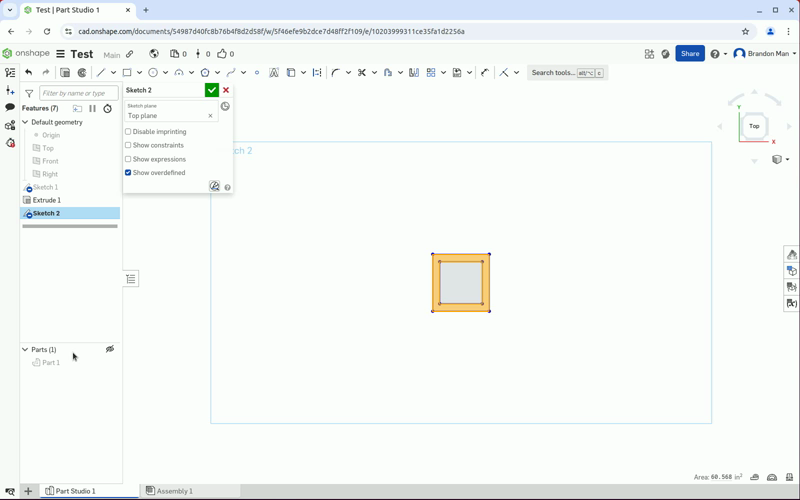
key(shift+e)
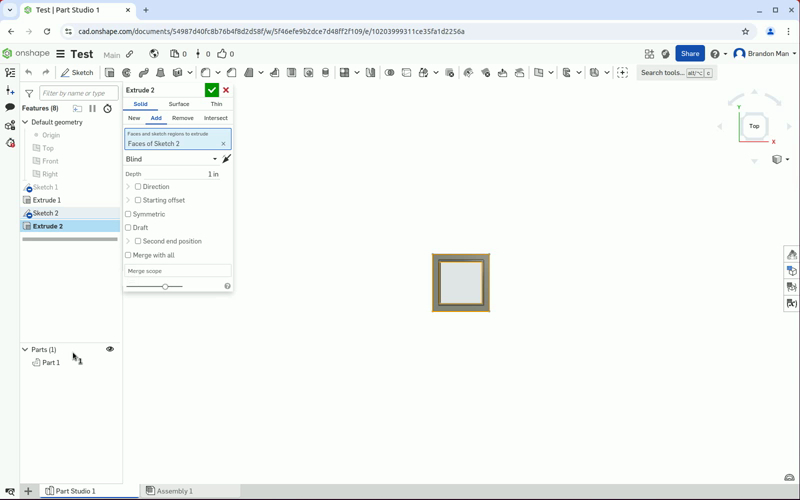
mouse_move(143, 106)
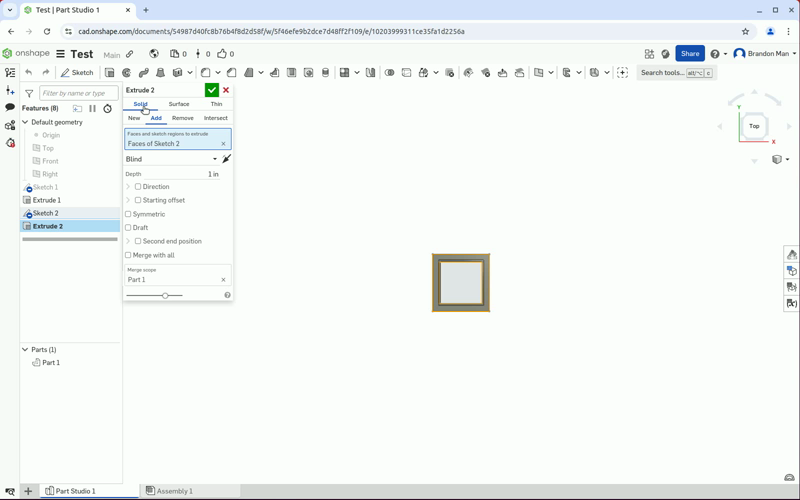
click(143, 106)
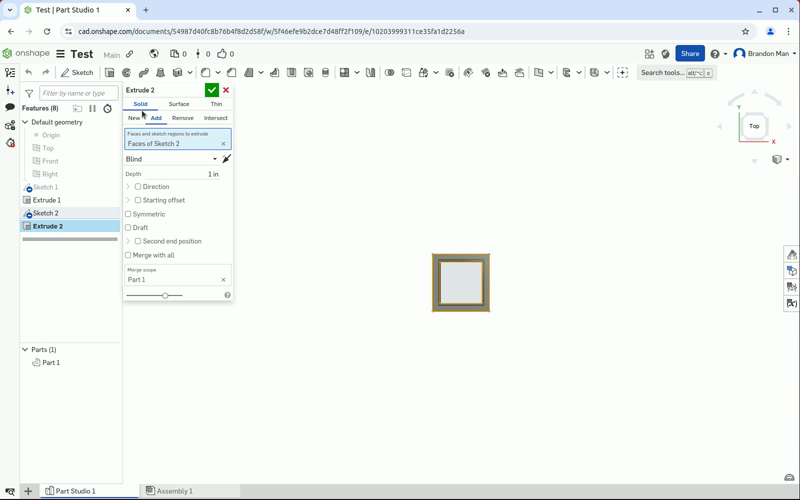
mouse_move(137, 120)
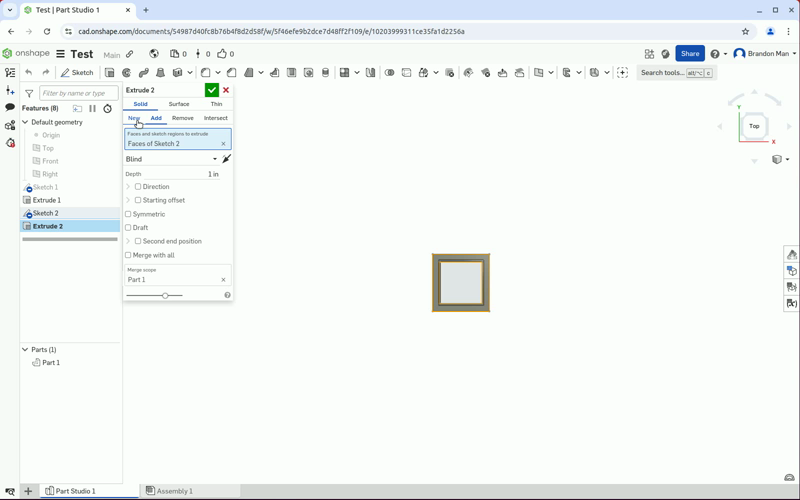
click(137, 120)
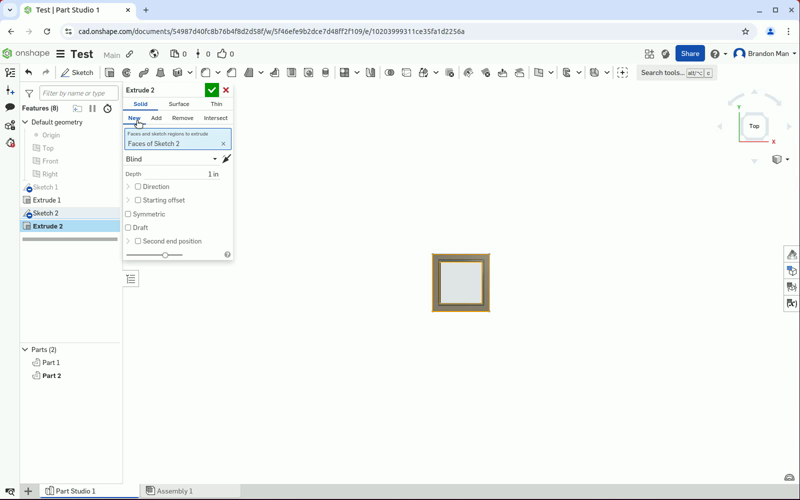
key(tab, 4)
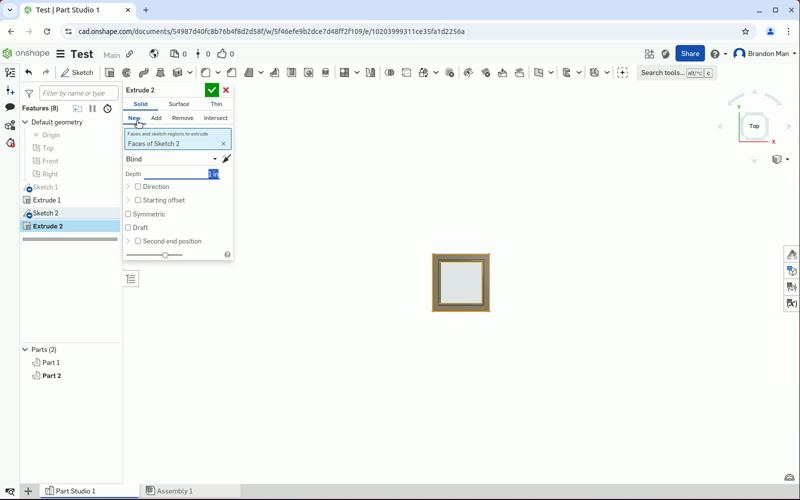
text(-0.241)
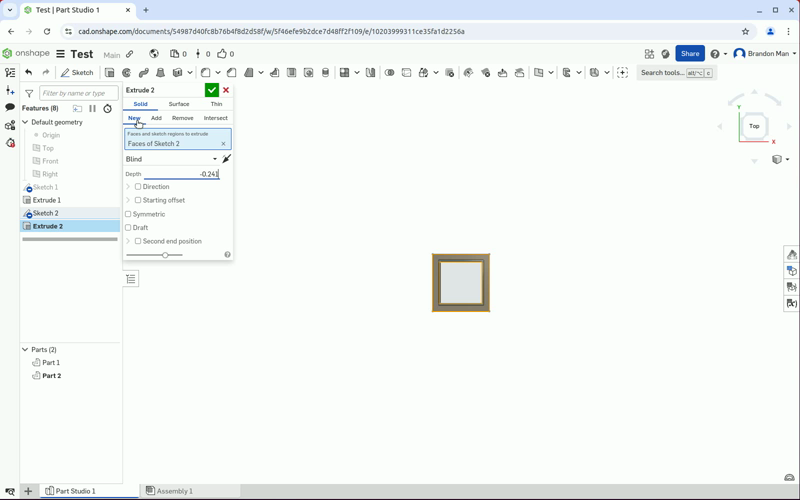
key(enter)
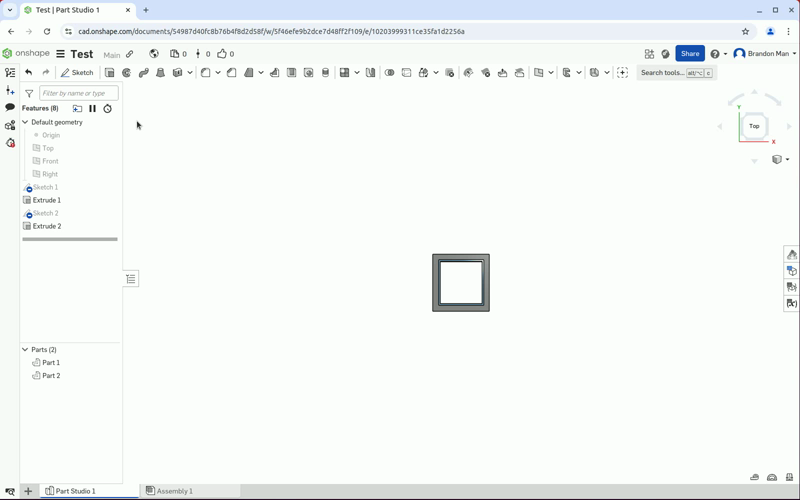
key(shift+h)
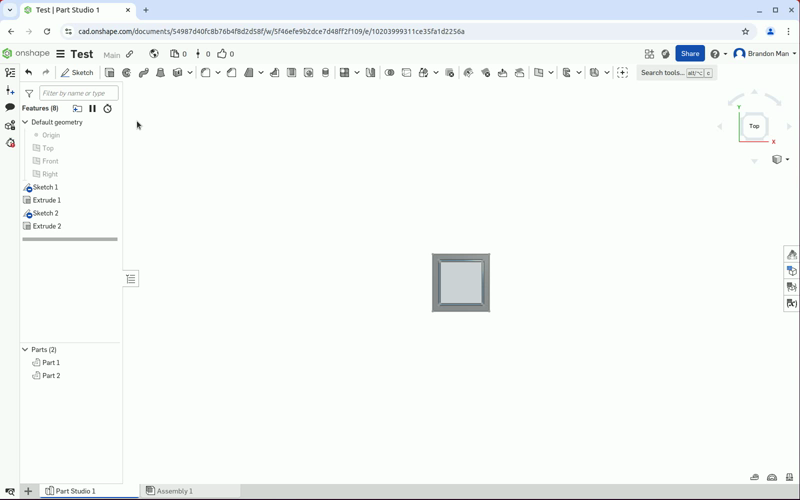
key(shift+h)
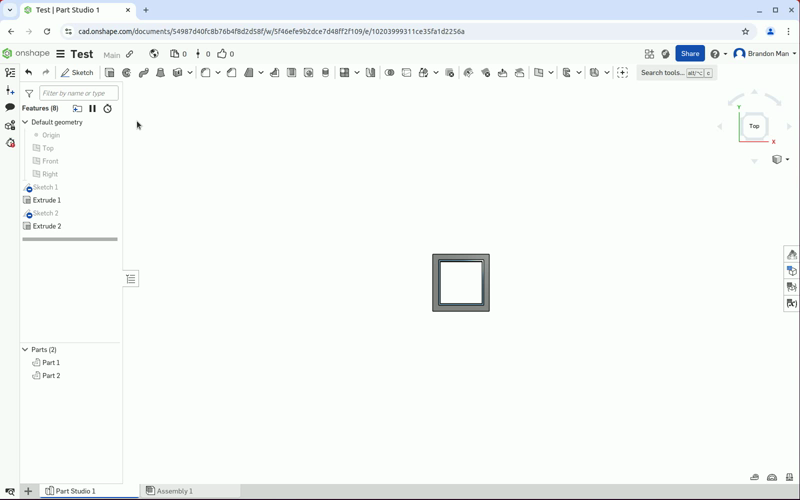
mouse_move(73, 189)
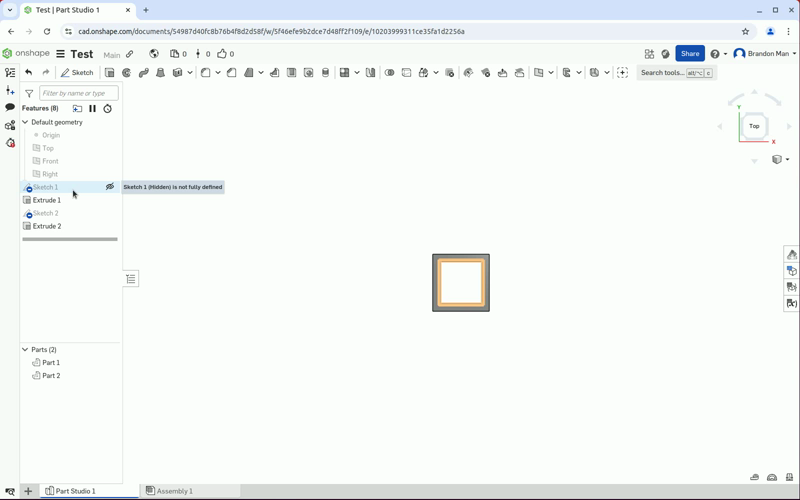
click(73, 189)
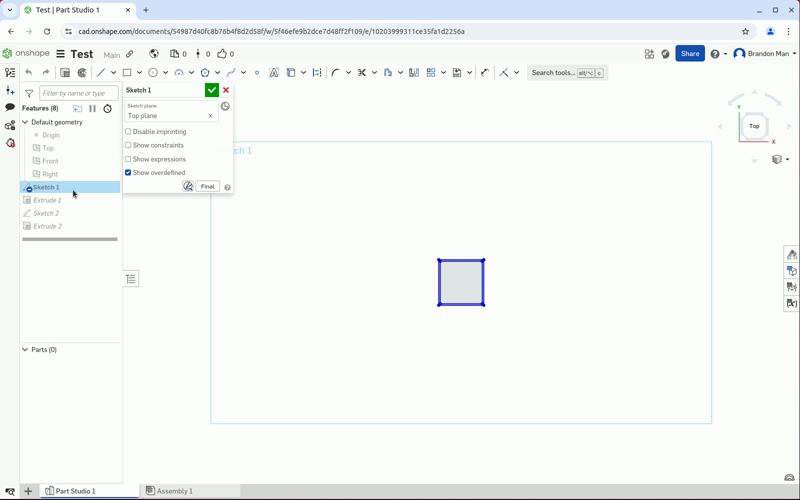
mouse_move(229, 92)
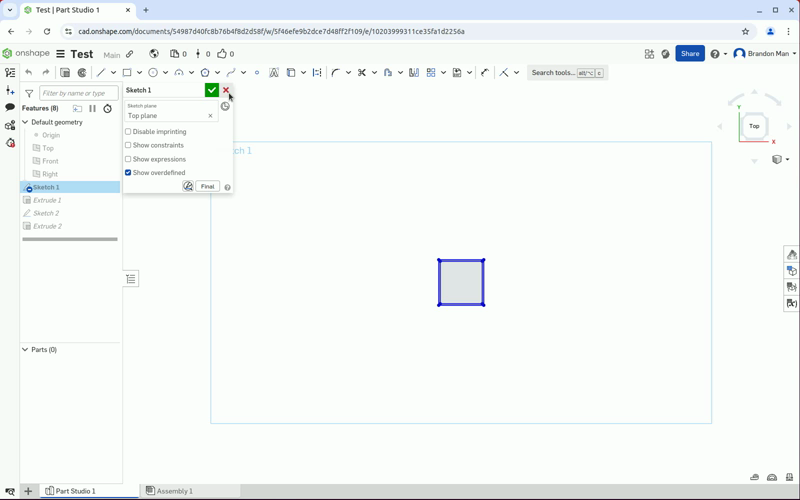
click(229, 92)
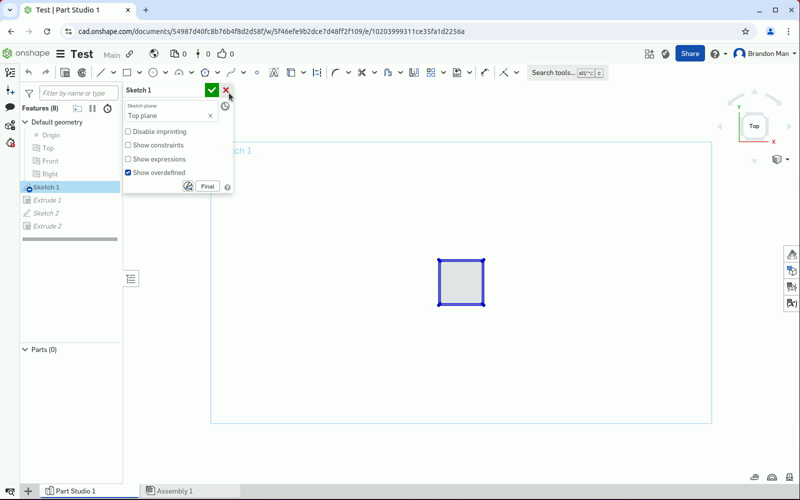
key(shift+s)
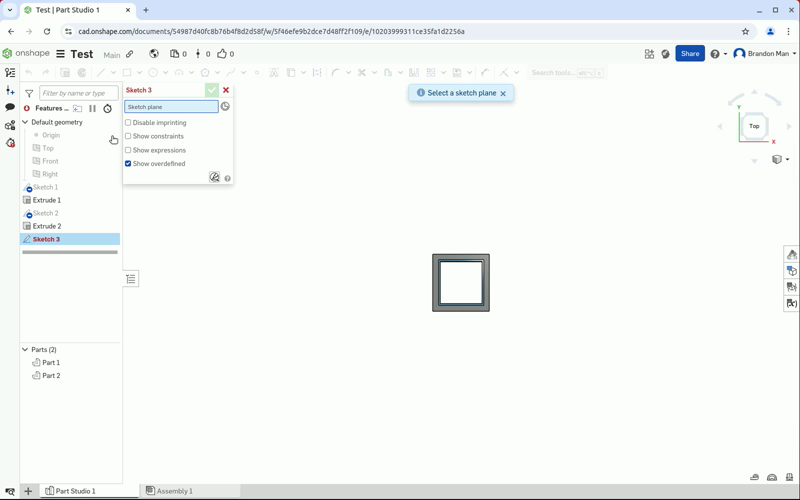
mouse_move(73, 150)
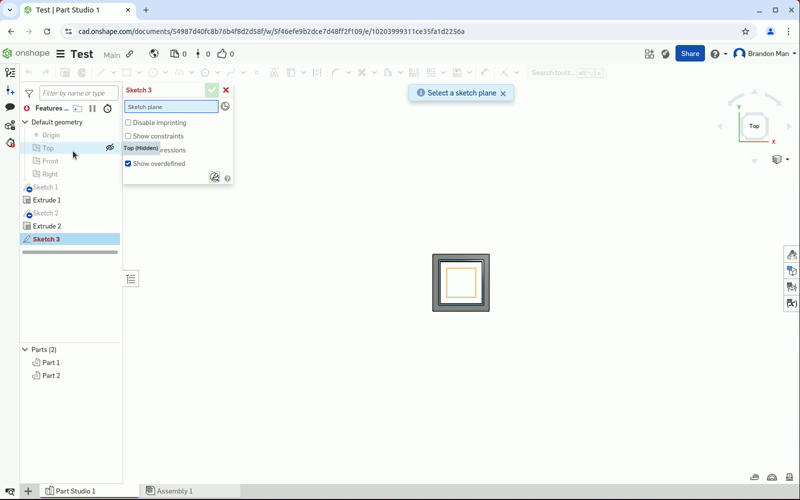
click(73, 150)
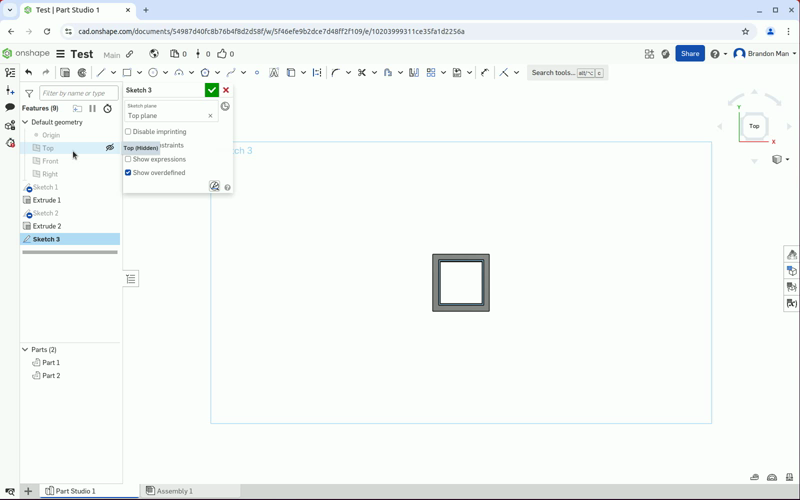
mouse_move(73, 352)
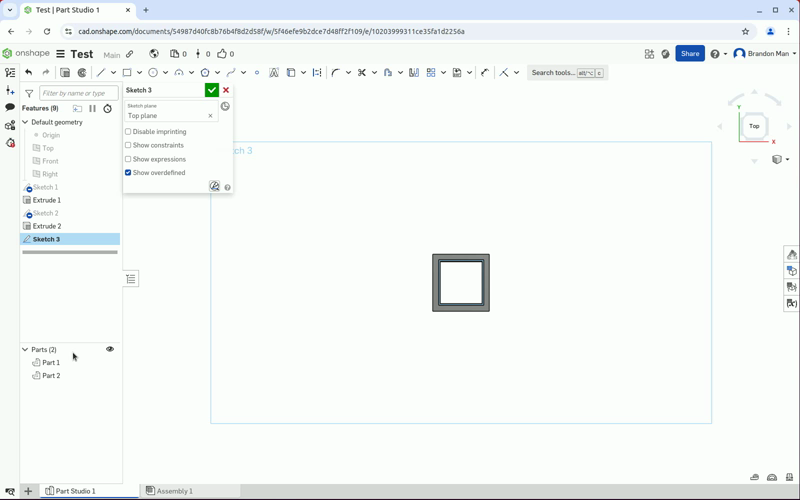
key(y)
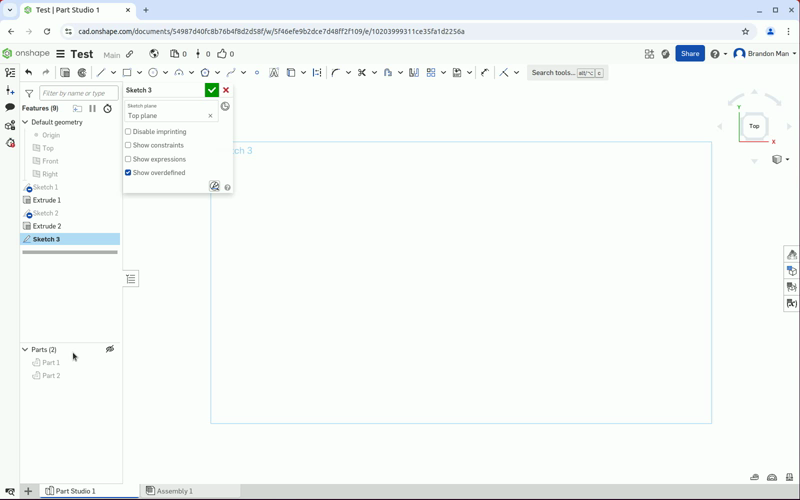
key(l)
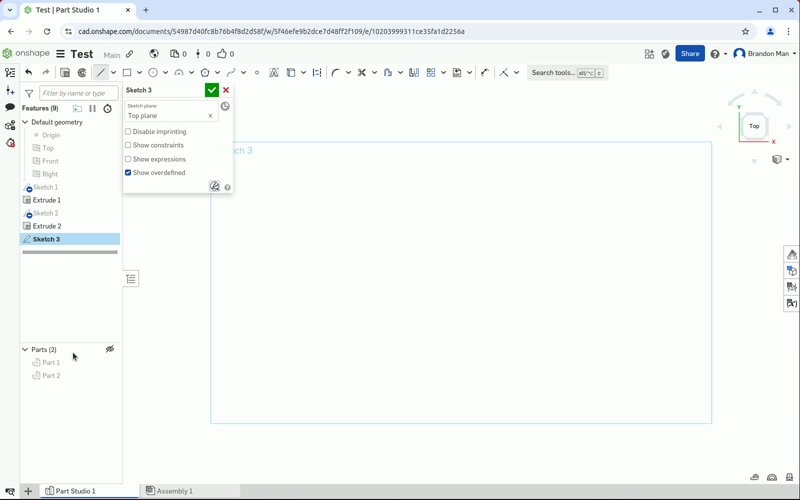
key_down(shift)
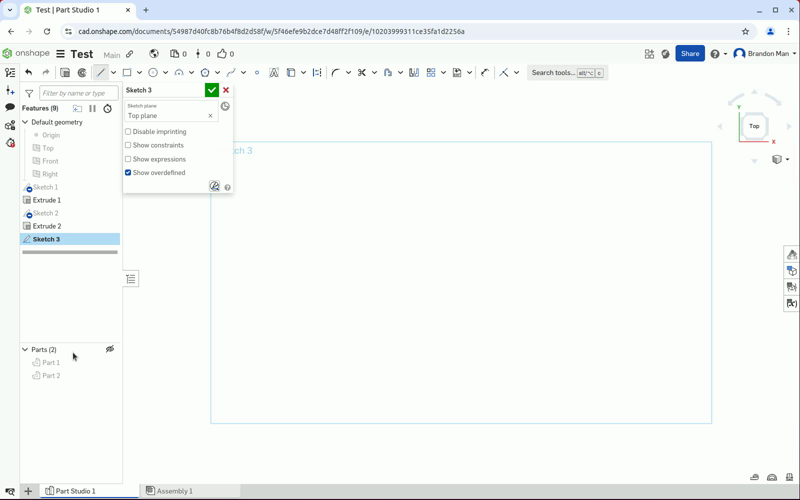
mouse_move(439, 304)
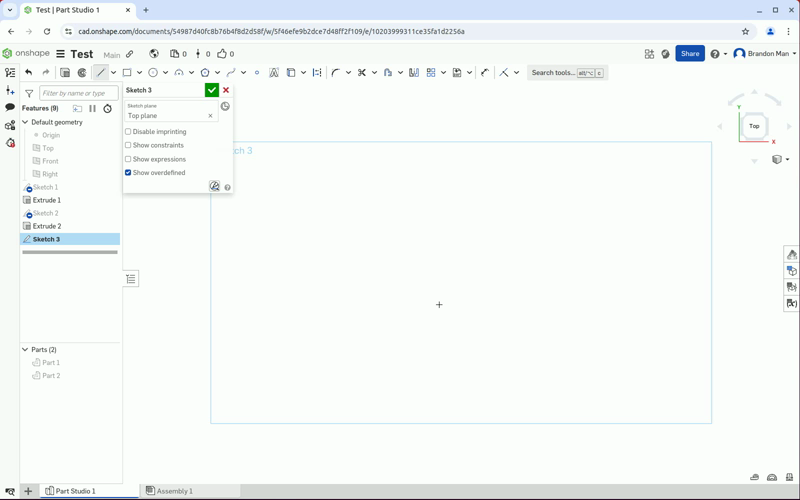
click(439, 304)
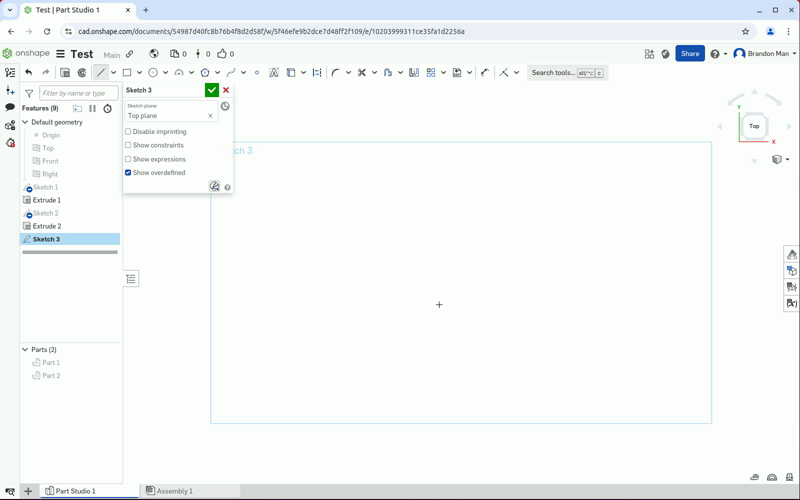
key_up(shift)
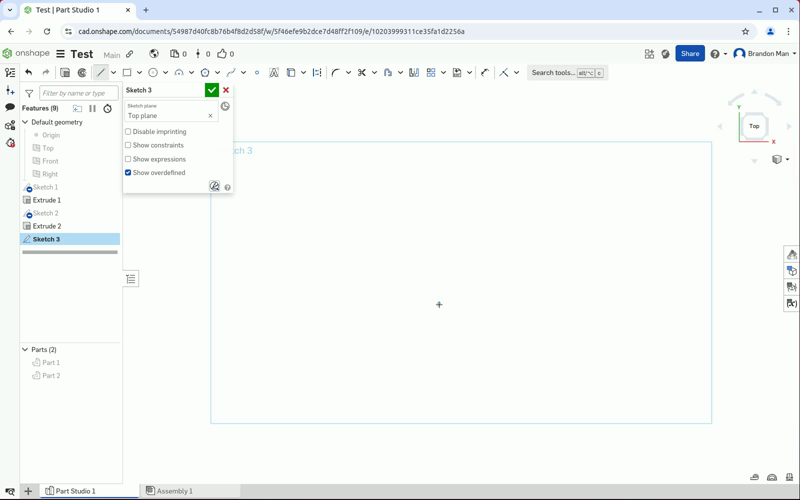
key_down(shift)
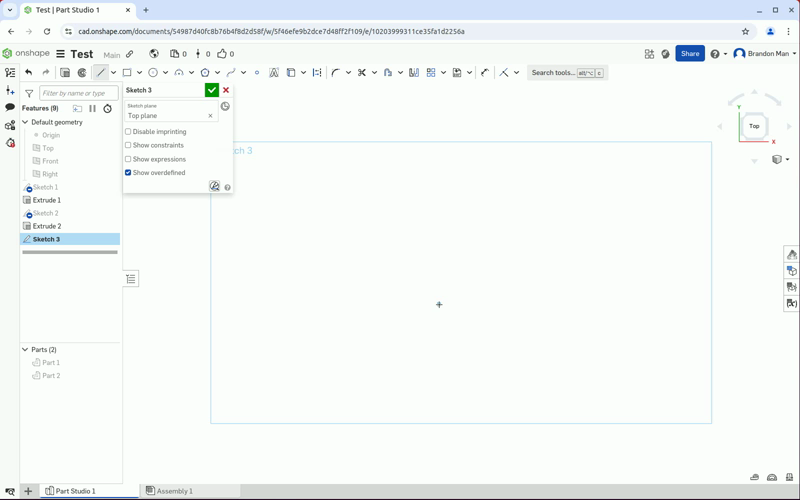
mouse_move(469, 304)
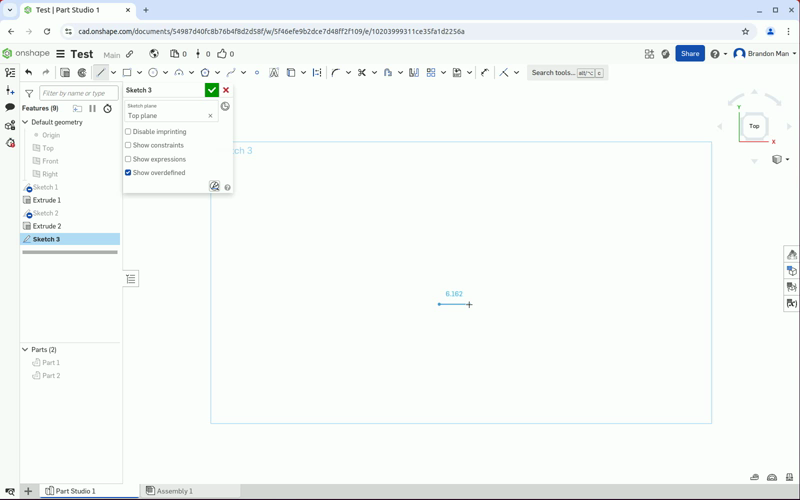
mouse_move(482, 304)
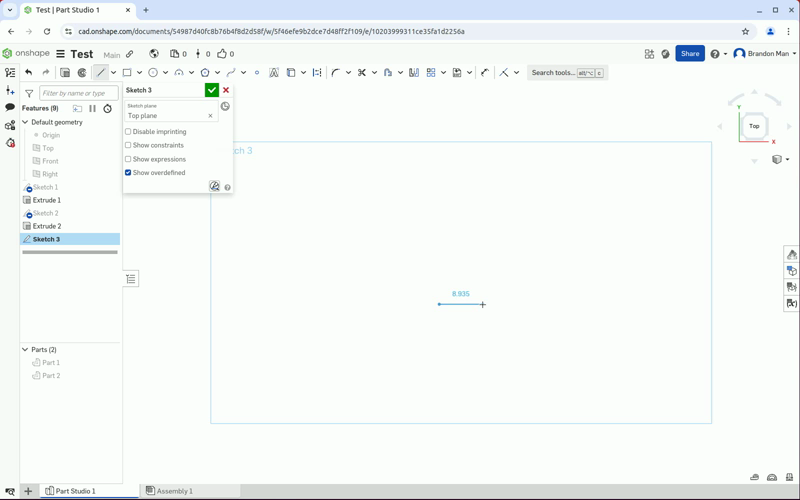
click(482, 304)
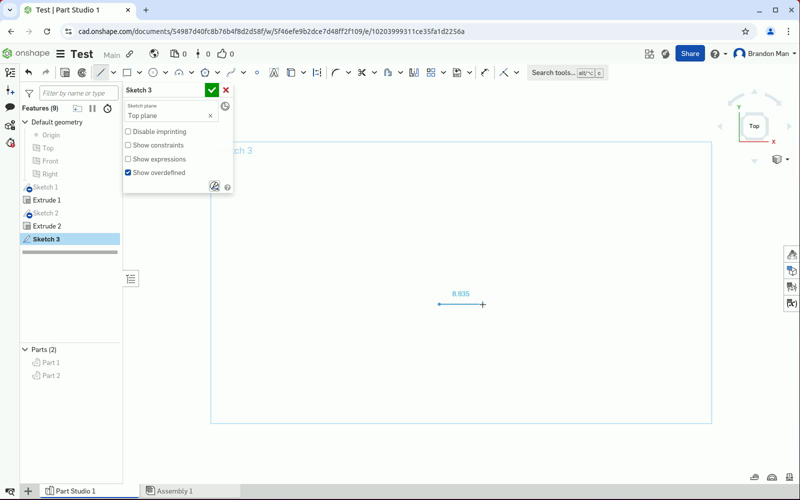
key_up(shift)
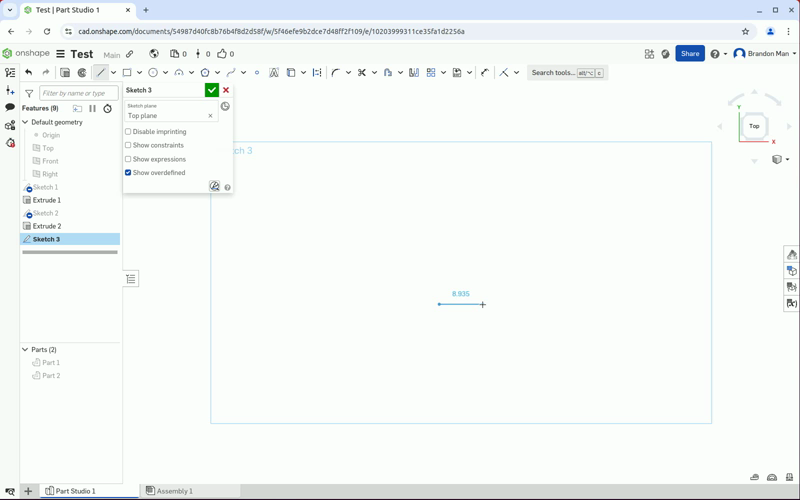
key_down(shift)
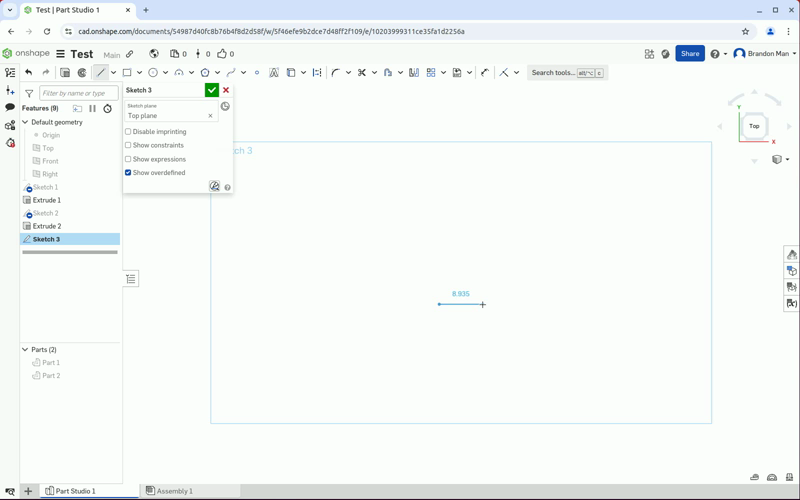
mouse_move(512, 304)
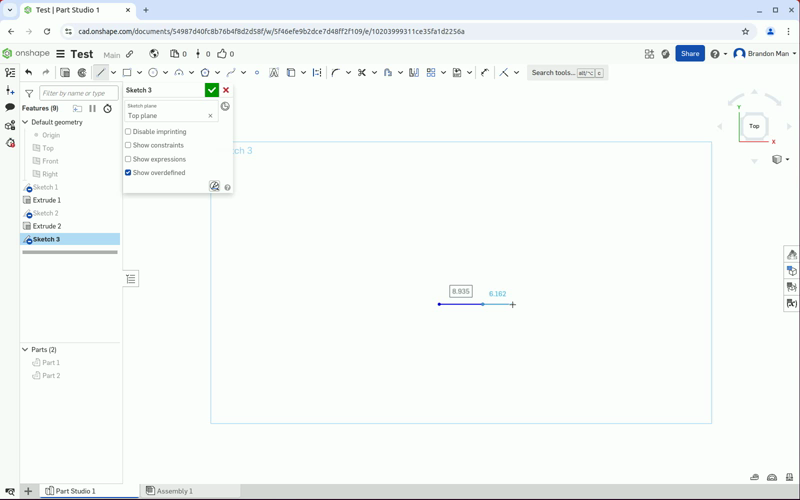
mouse_move(482, 261)
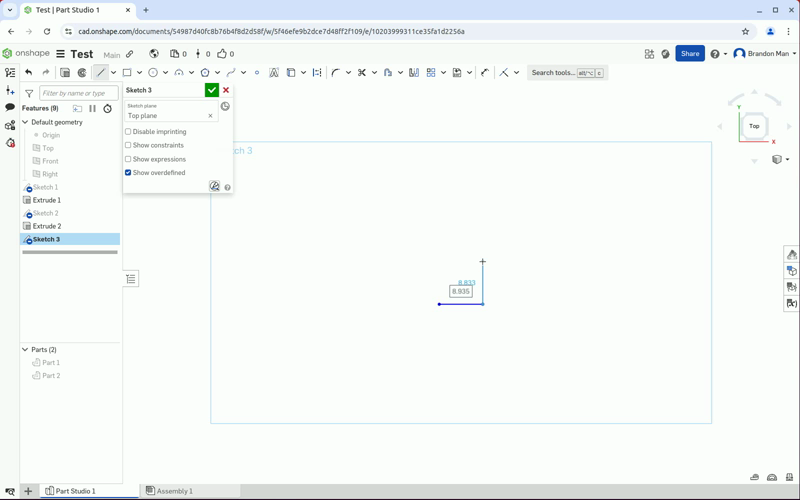
click(482, 261)
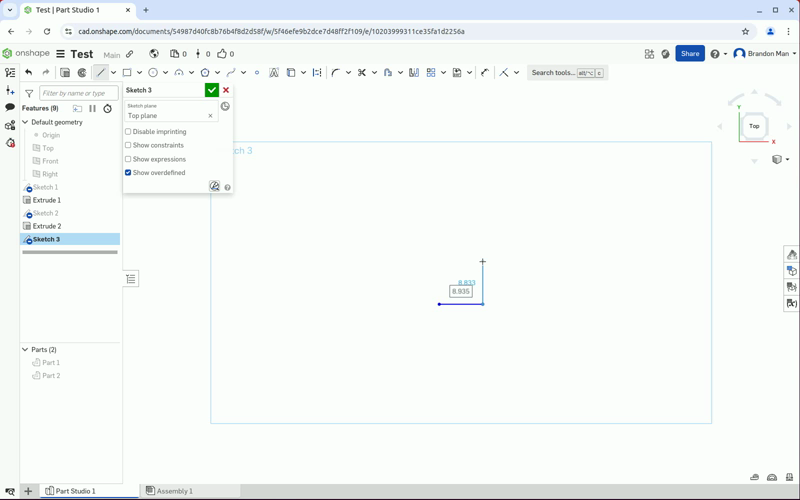
key_up(shift)
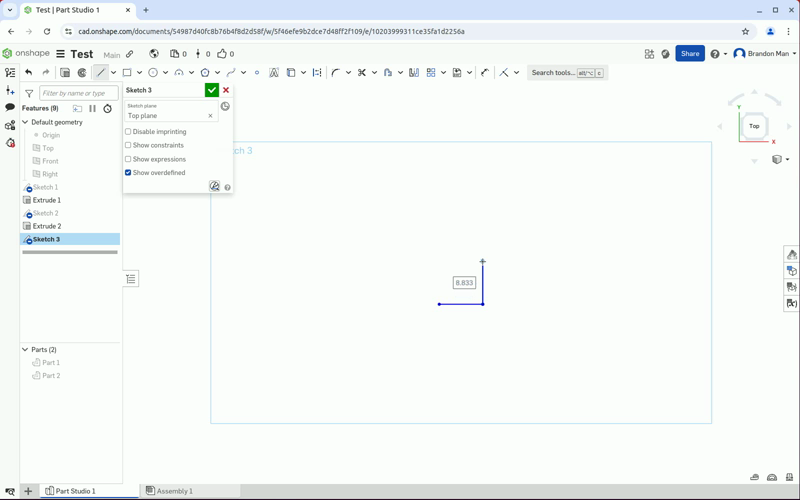
key_down(shift)
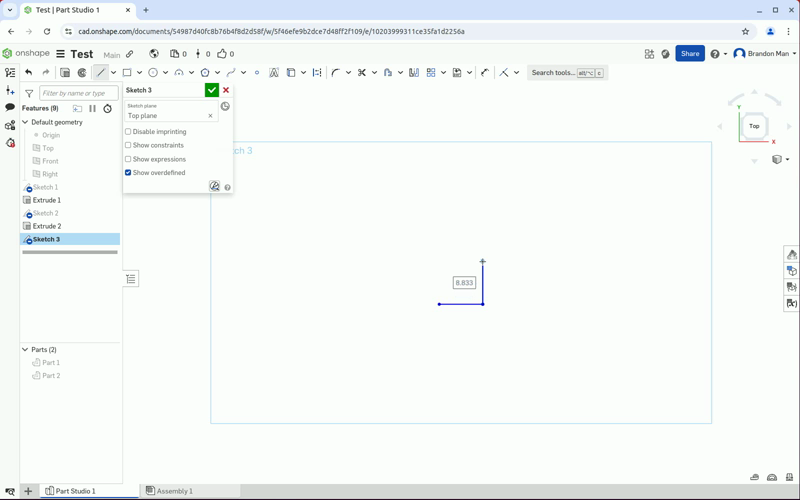
mouse_move(512, 261)
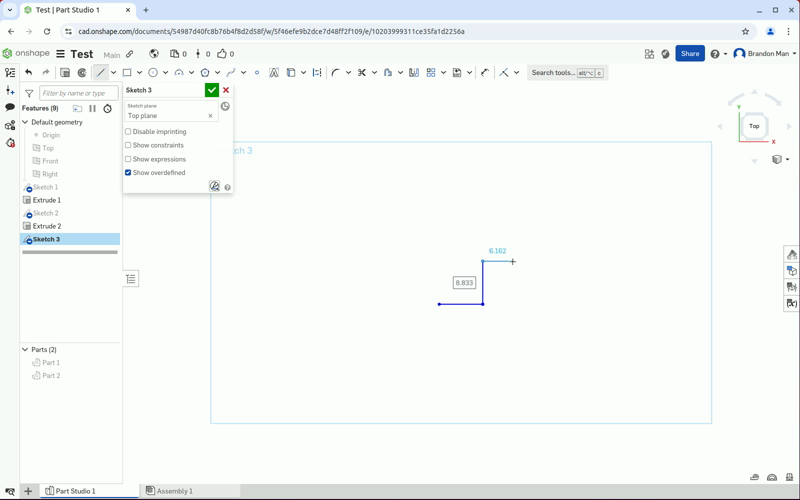
mouse_move(439, 261)
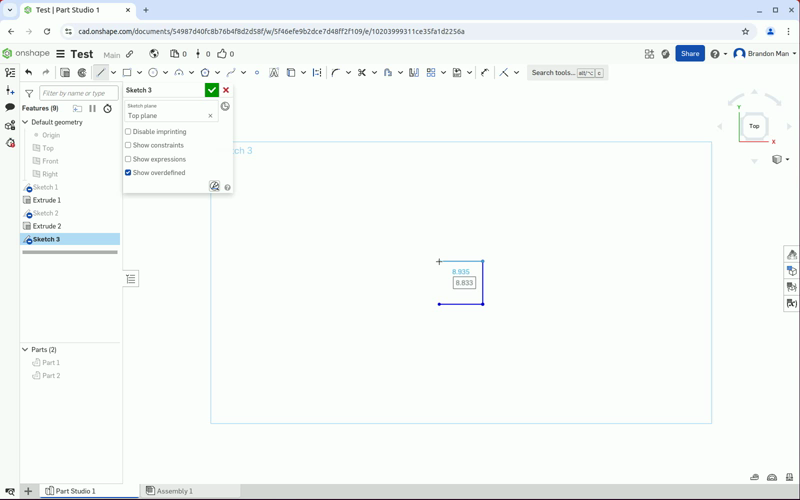
click(439, 261)
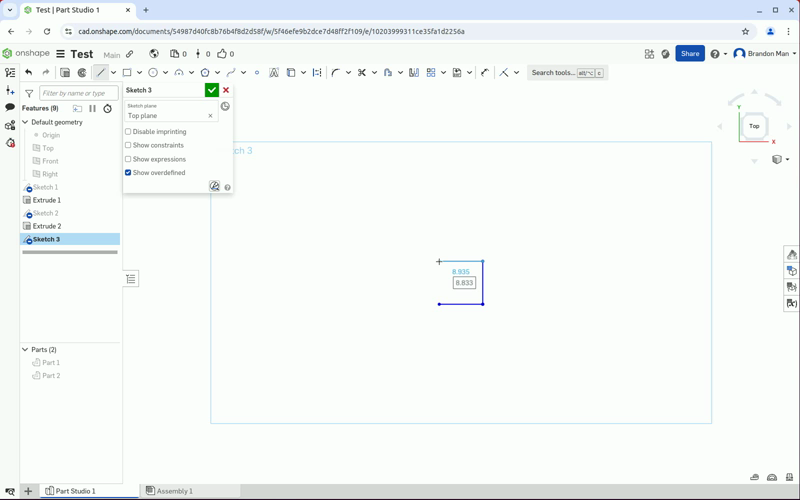
key_up(shift)
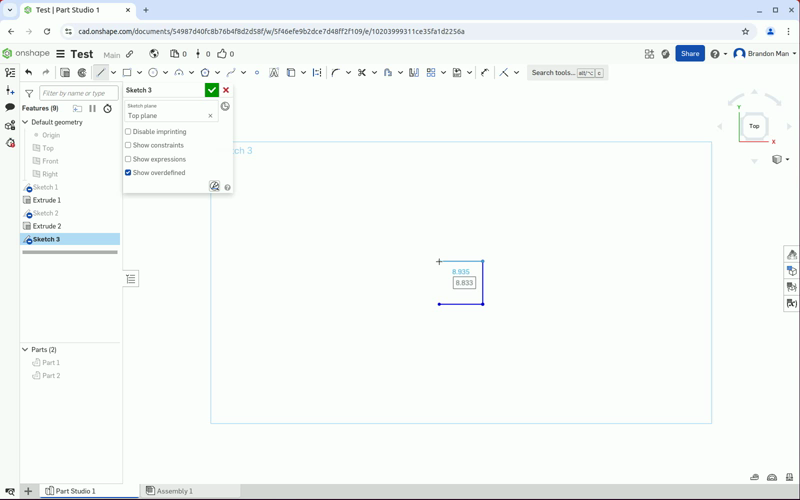
mouse_move(469, 261)
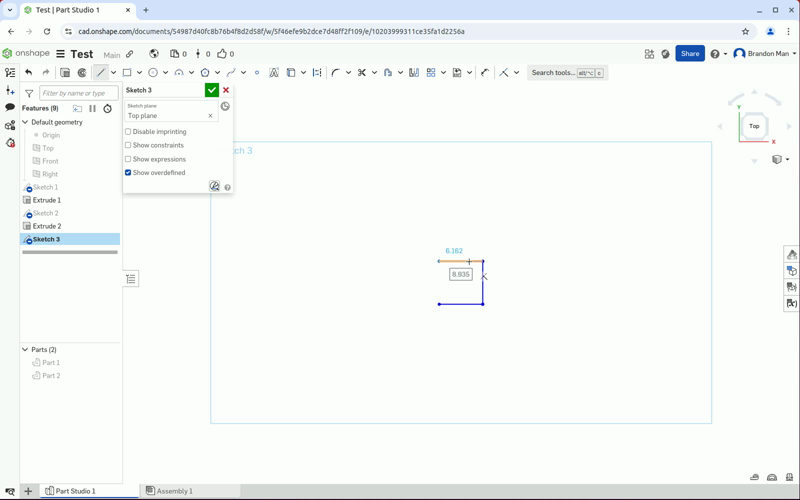
key_down(shift)
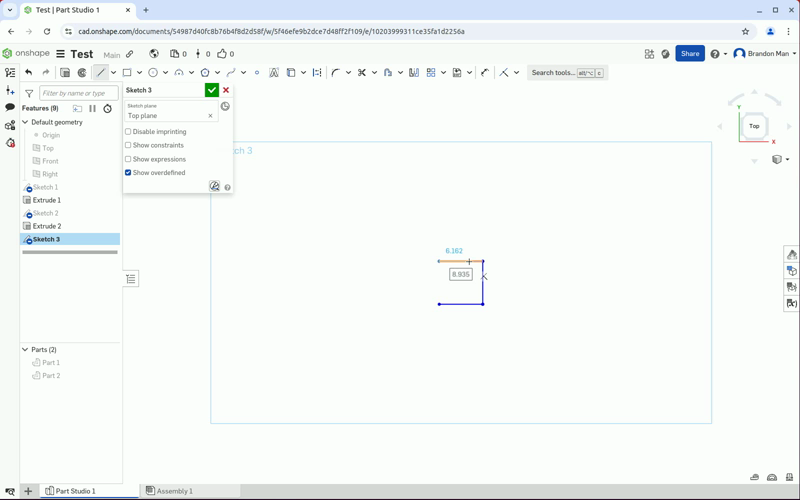
mouse_move(439, 304)
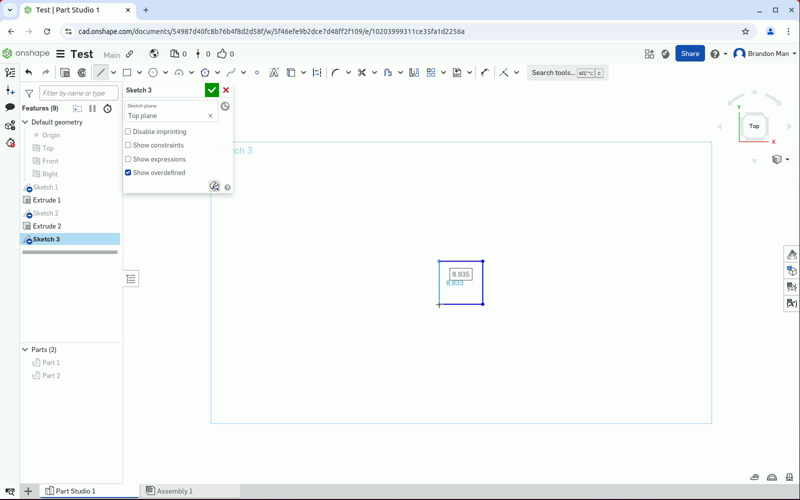
key_up(shift)
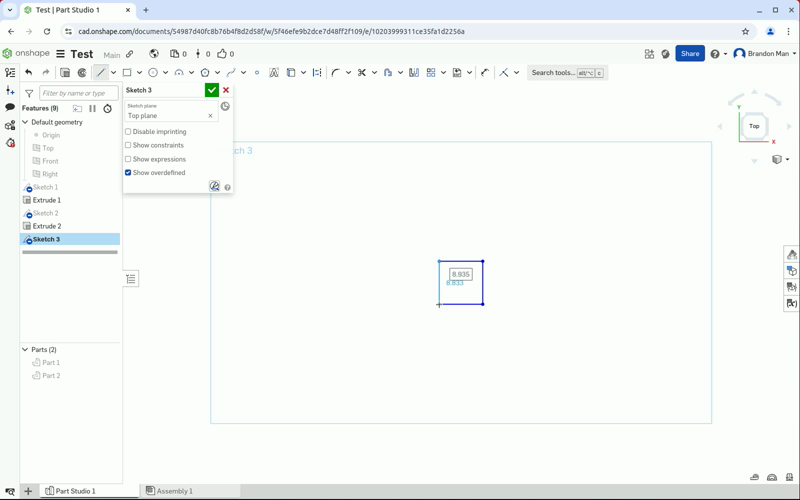
click(439, 304)
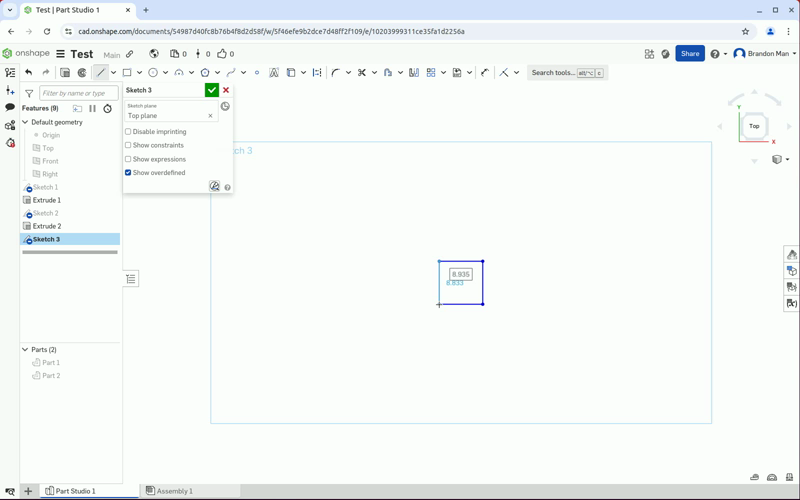
key(esc)
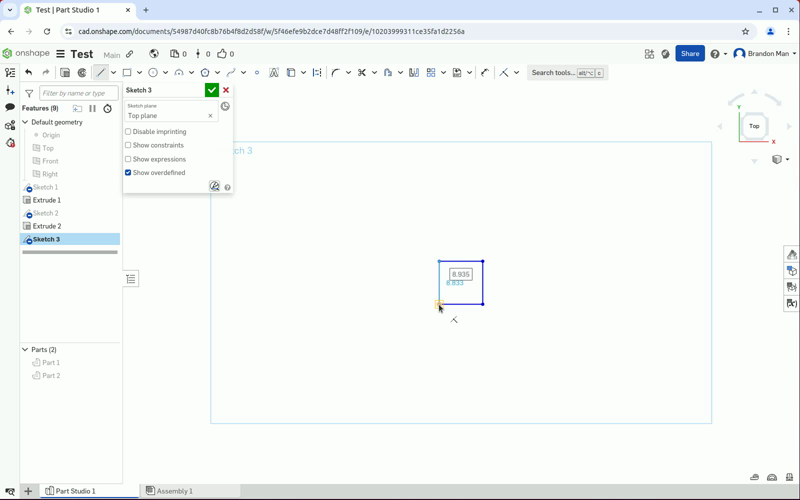
mouse_move(460, 302)
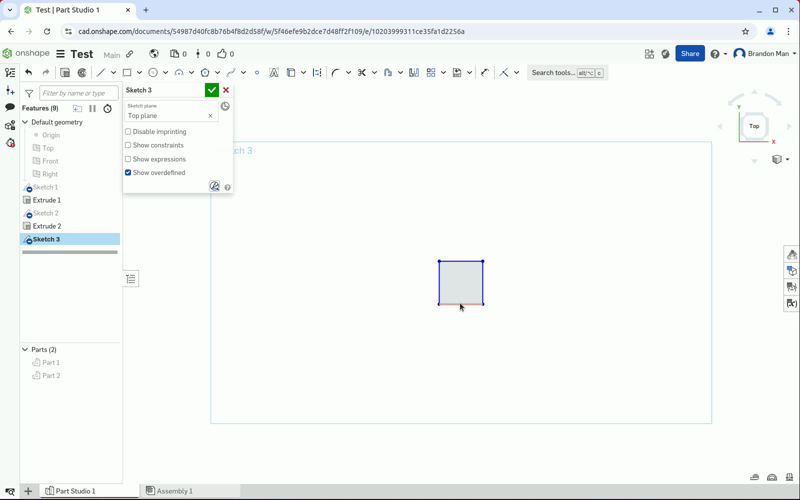
click(460, 302)
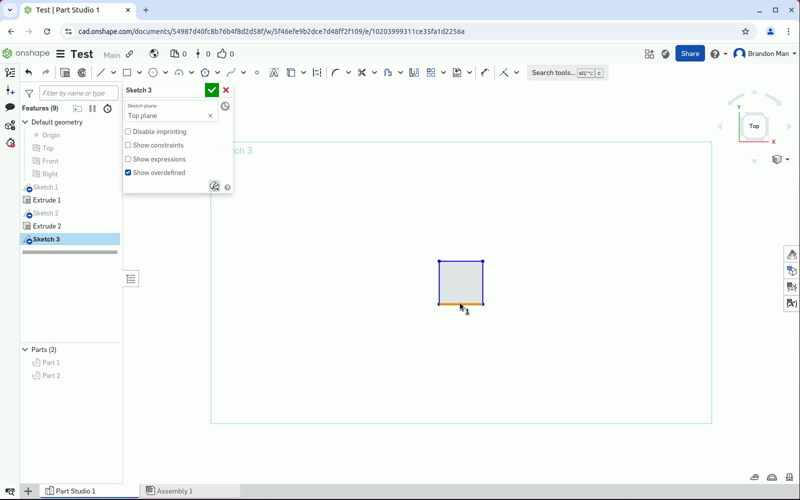
mouse_move(73, 352)
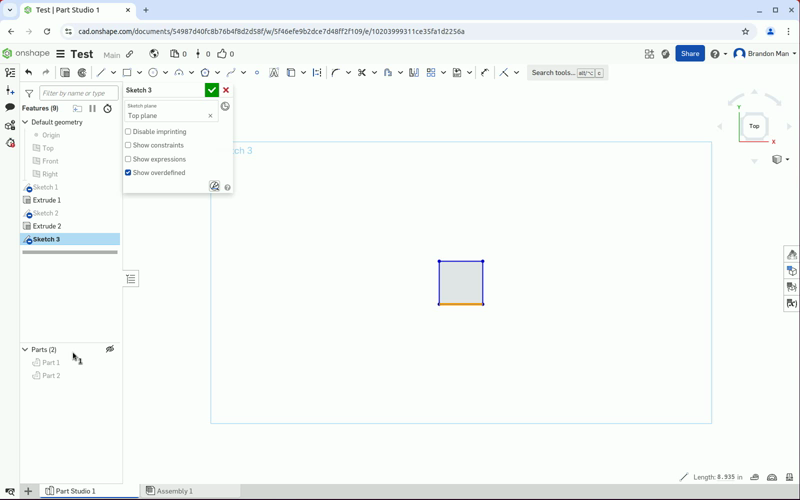
key(shift+y)
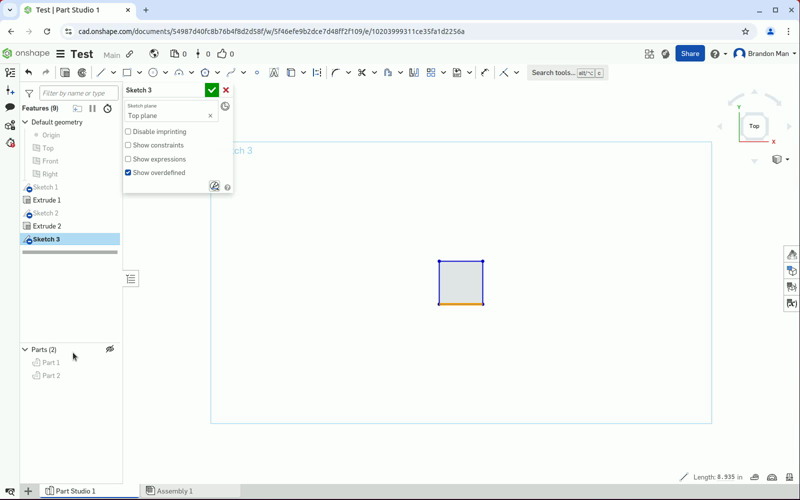
key(shift+e)
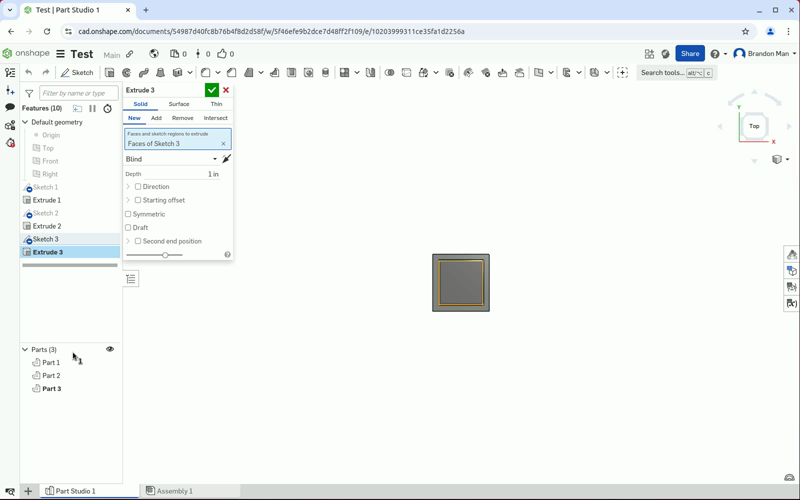
mouse_move(143, 106)
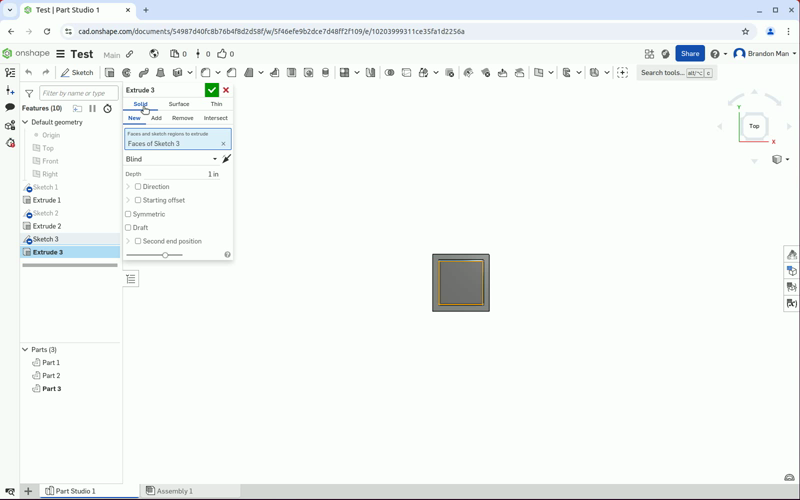
click(143, 106)
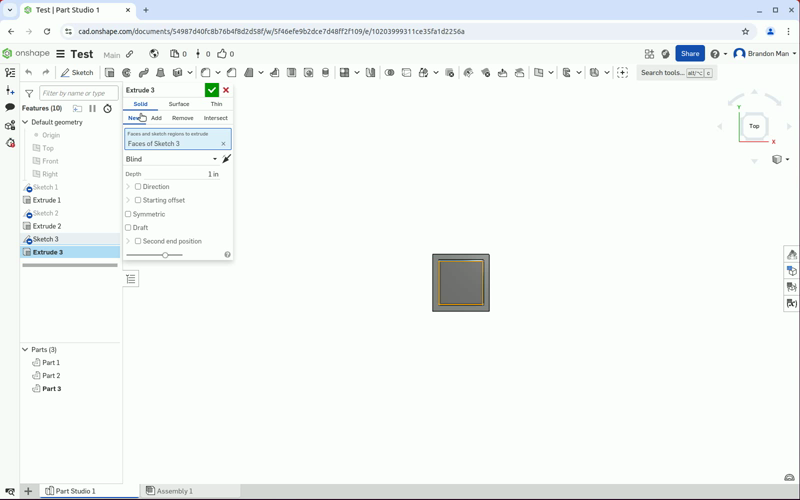
mouse_move(137, 120)
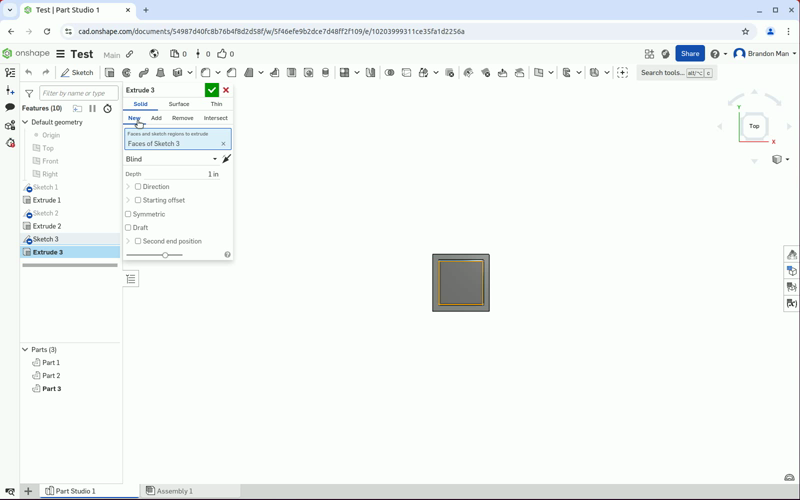
click(137, 120)
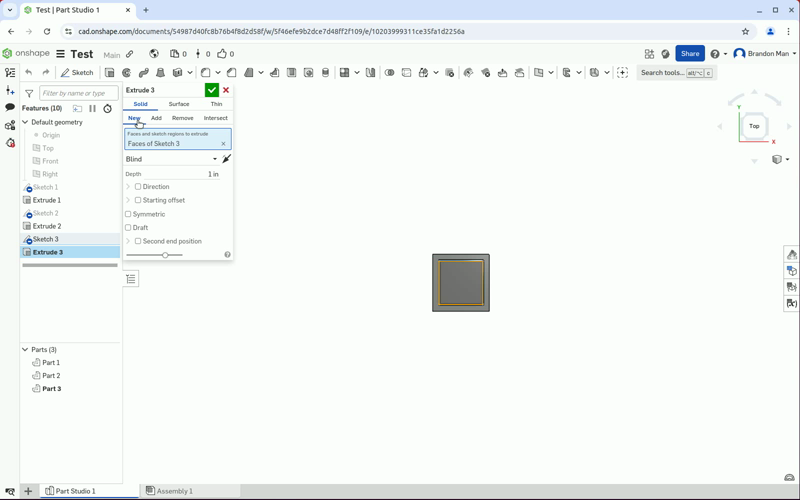
key(tab, 4)
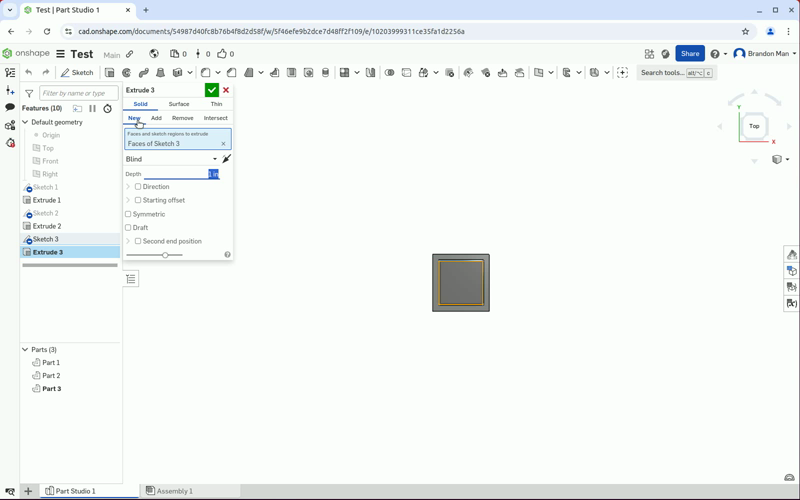
text(-0.241)
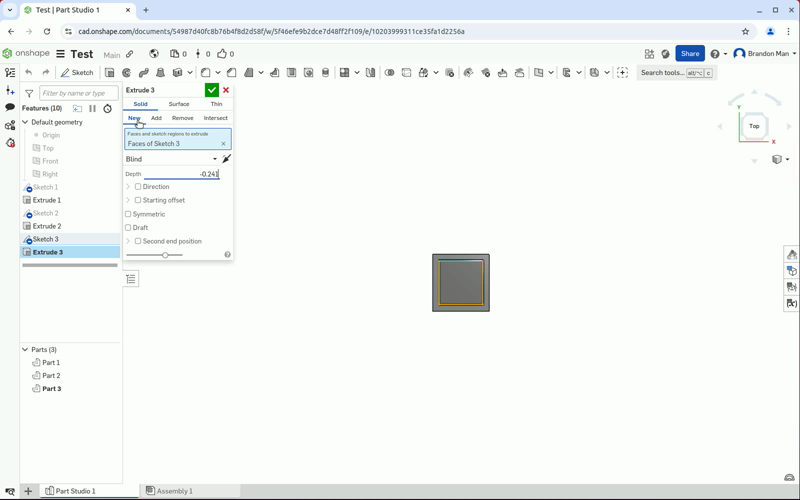
key(enter)
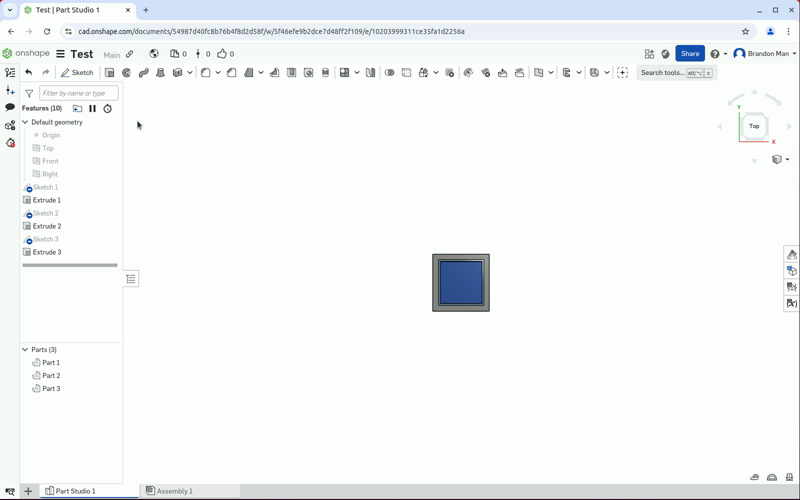
key(shift+h)
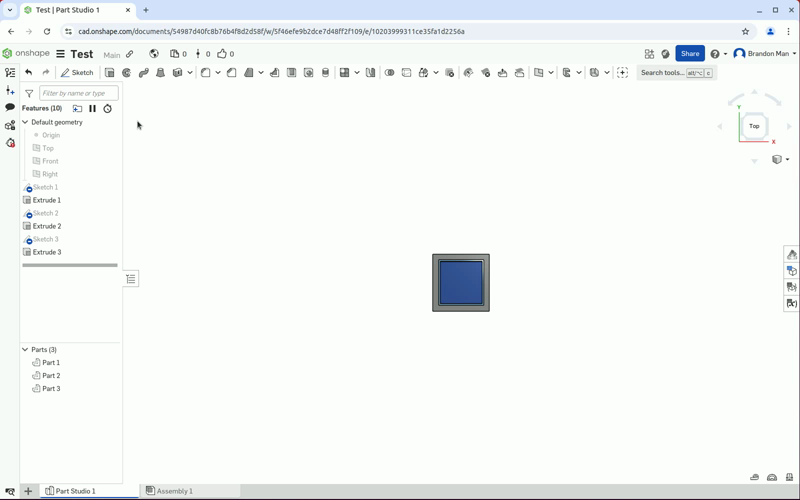
key(shift+h)
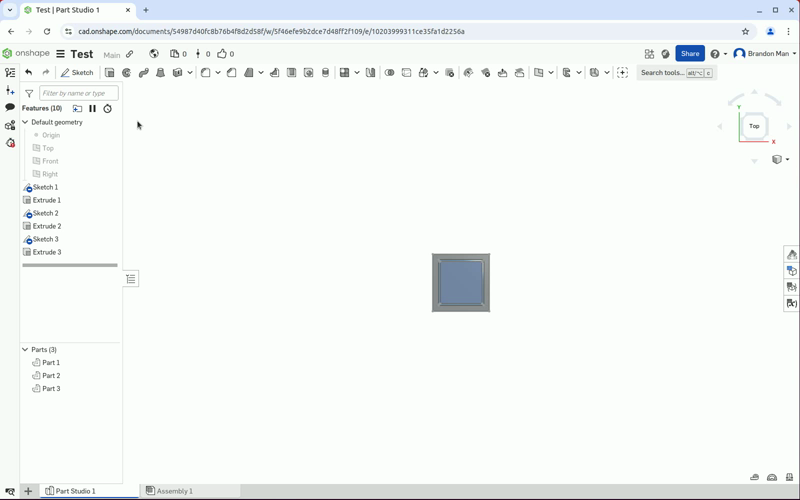
key(shift+7)
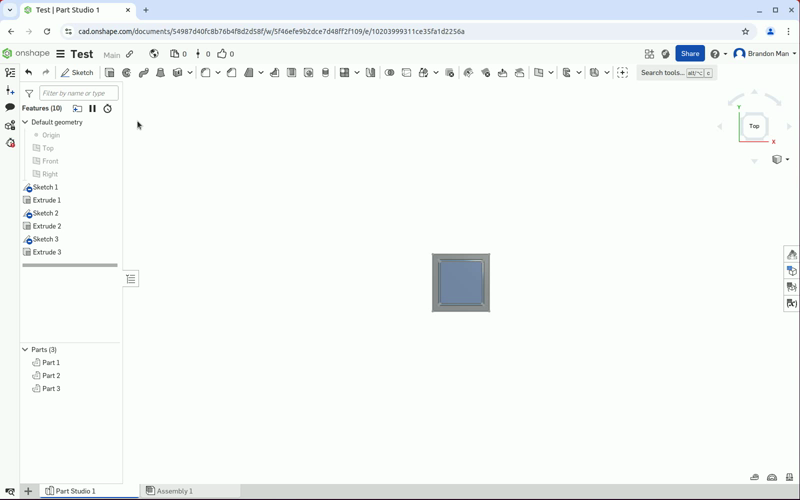
key(up, 3)
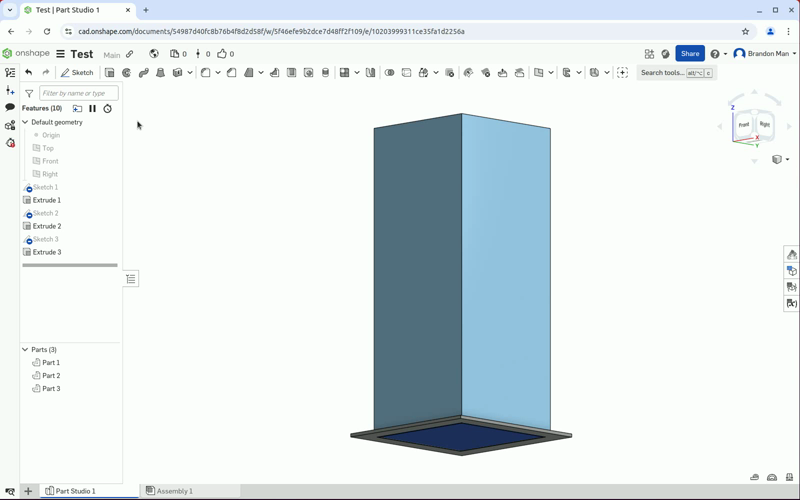
key(left, 3)
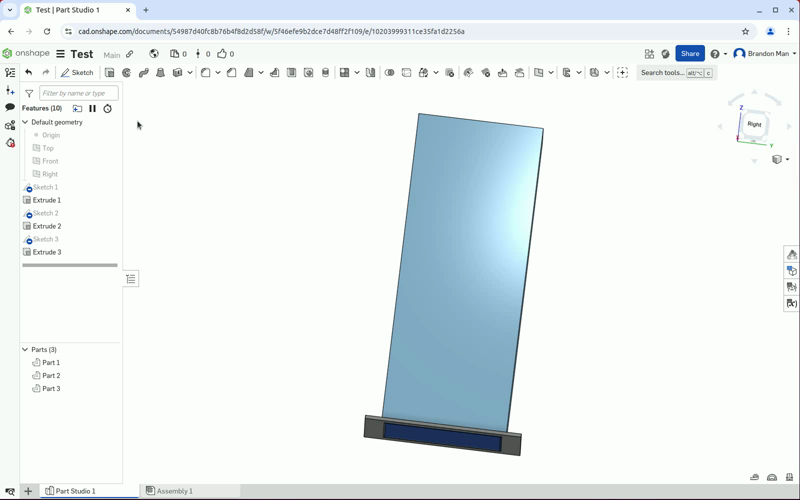
key(right, 3)
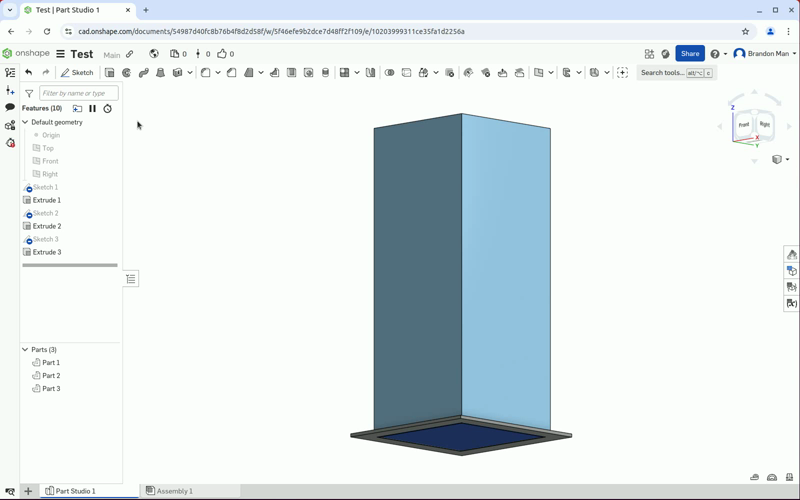
key(down, 3)
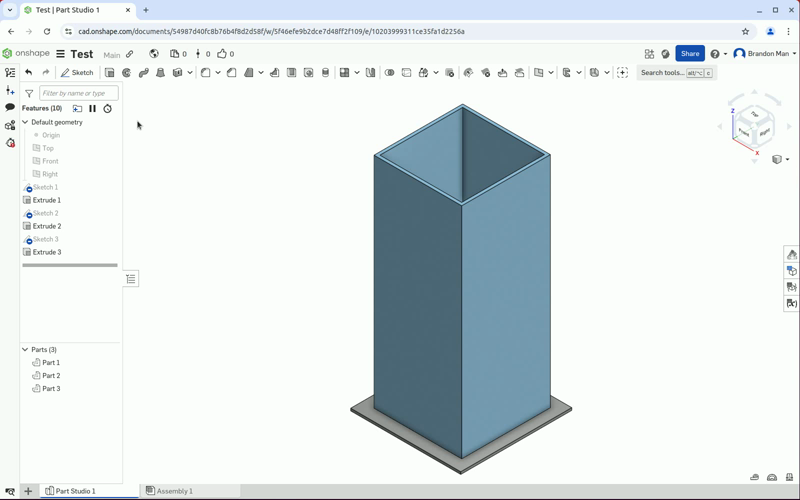
mouse_move(73, 189)
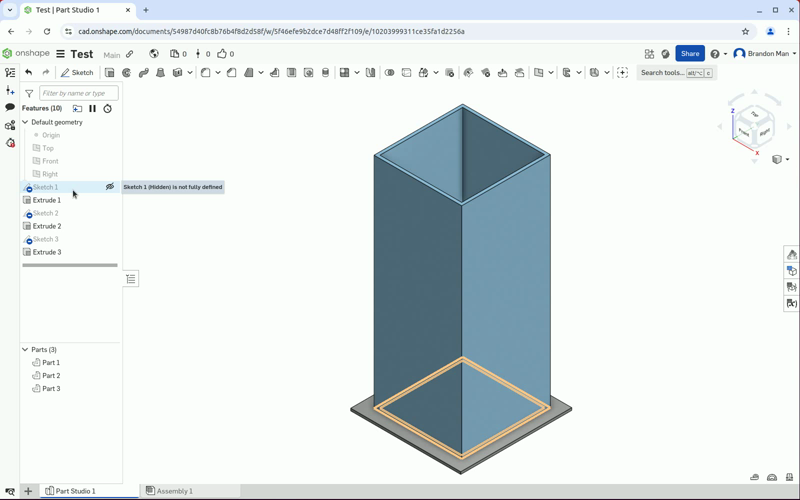
click(73, 189)